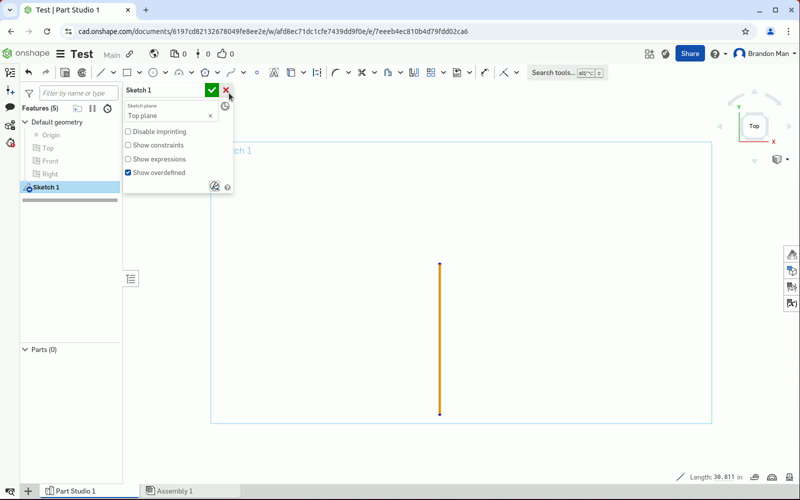
key(shift+h)
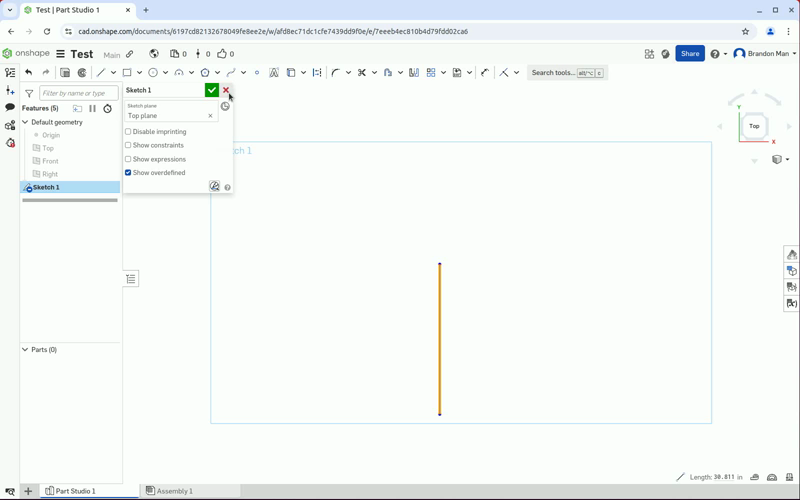
key(shift+s)
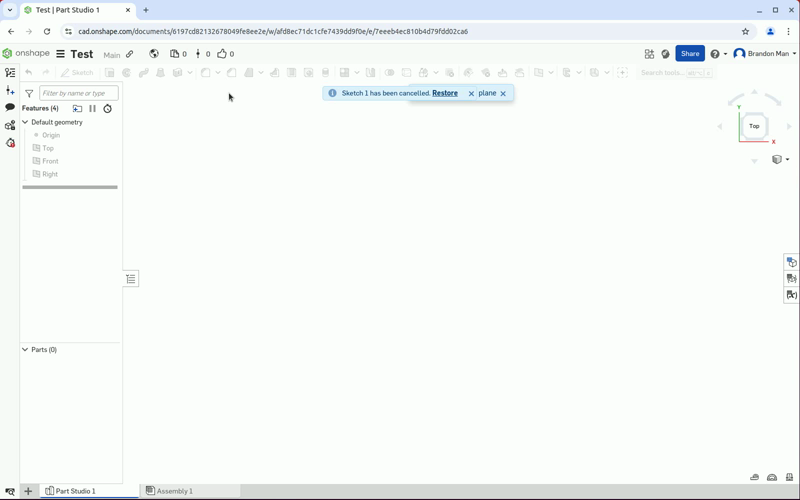
mouse_move(73, 150)
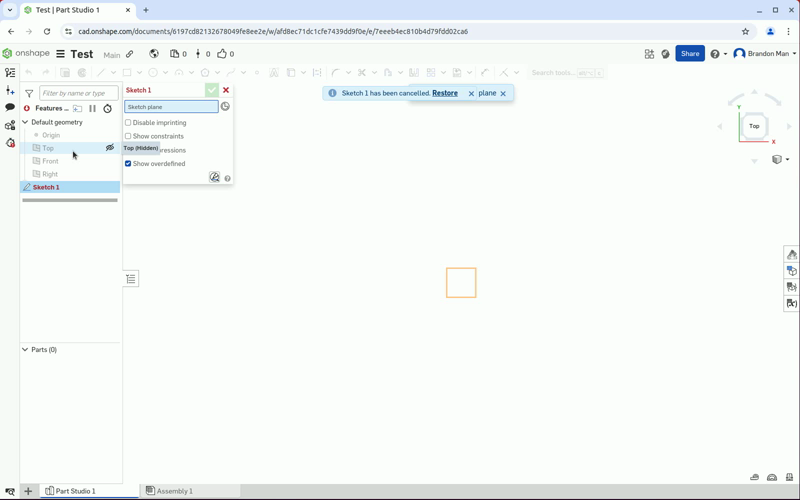
click(73, 150)
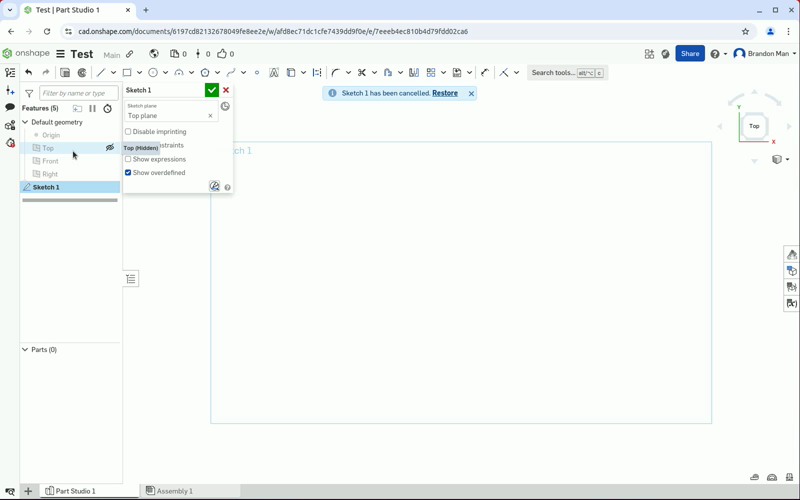
mouse_move(73, 352)
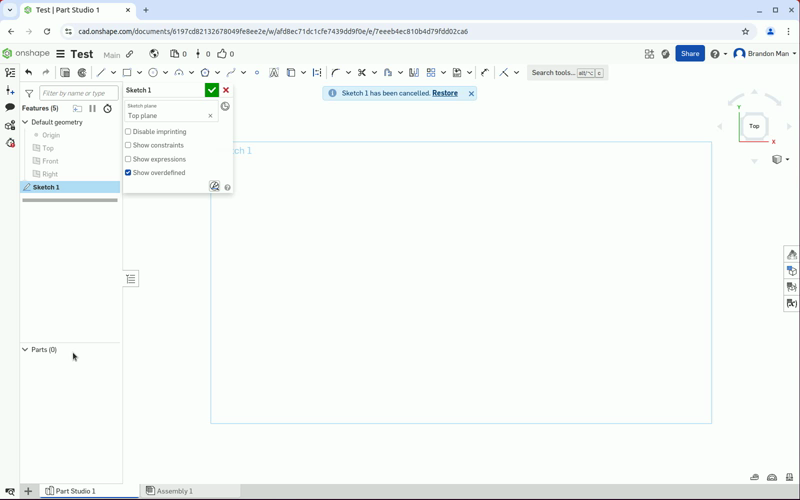
key(y)
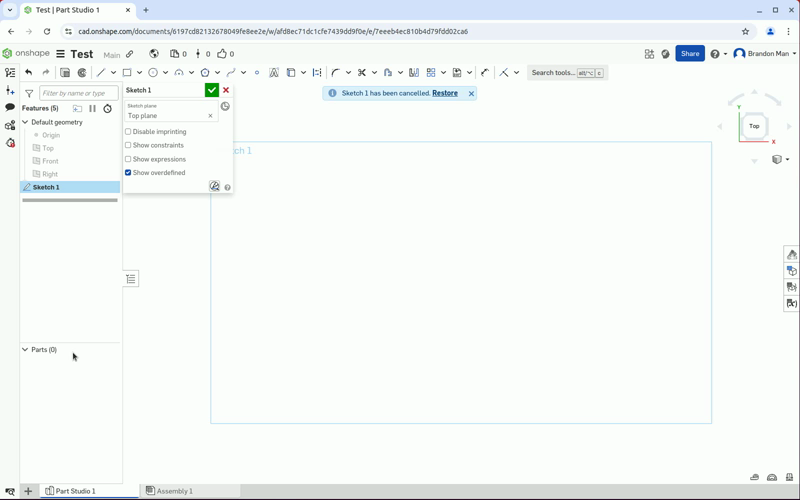
key(l)
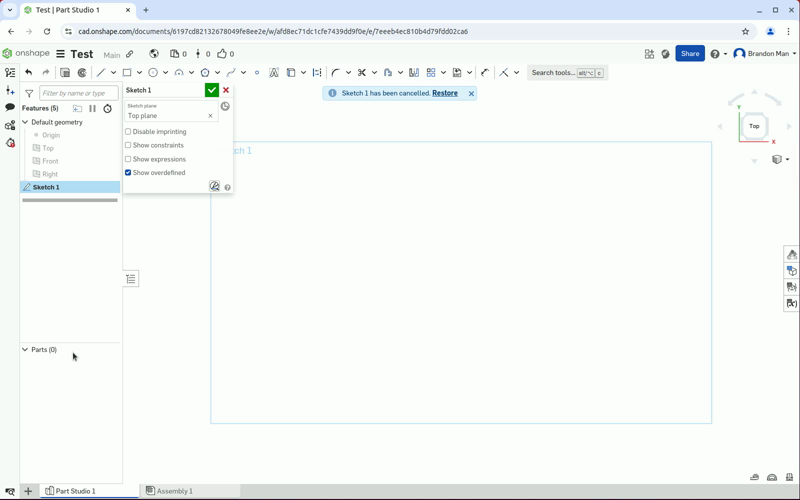
key_down(shift)
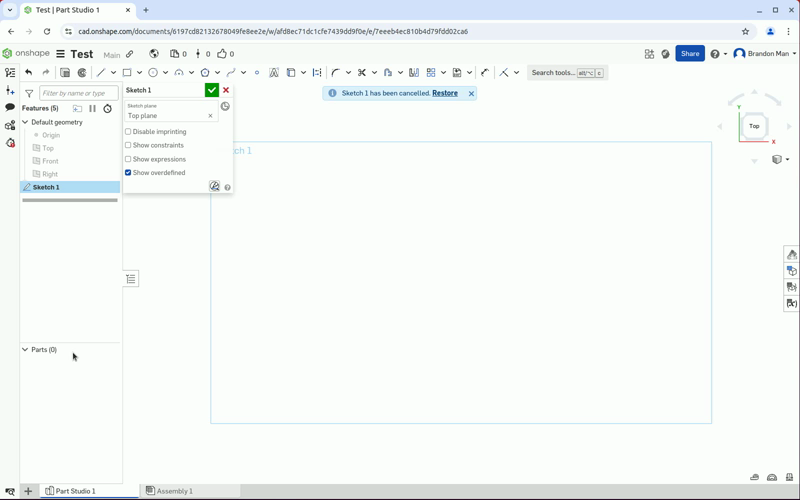
mouse_move(383, 318)
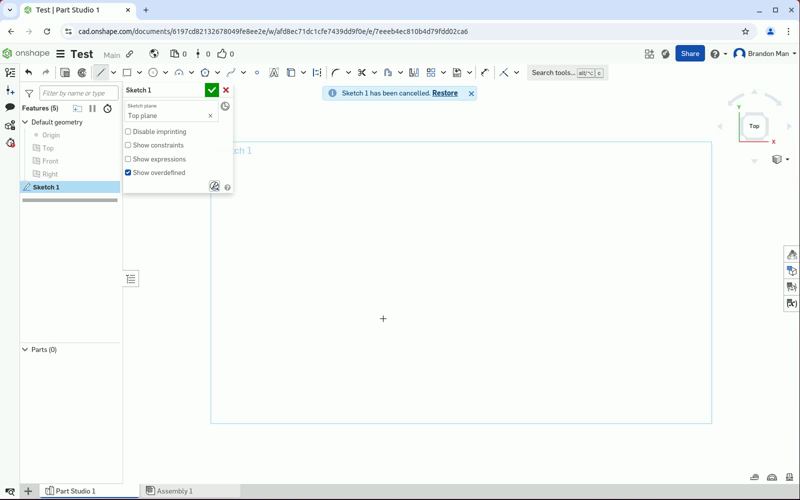
click(383, 318)
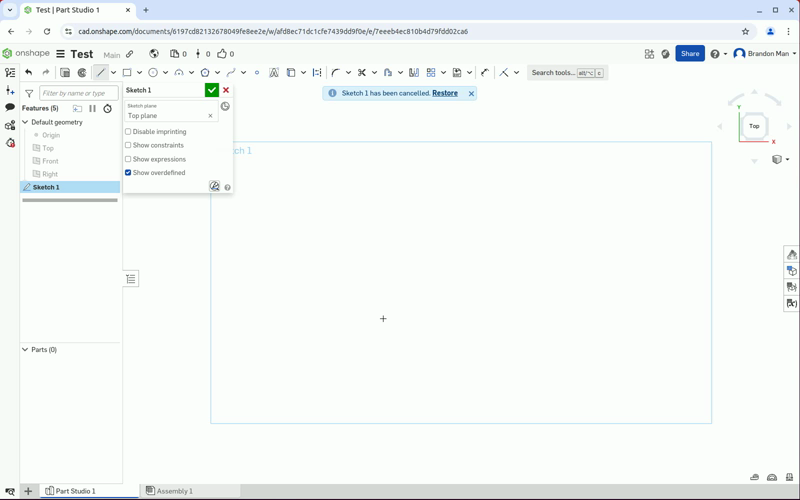
key_up(shift)
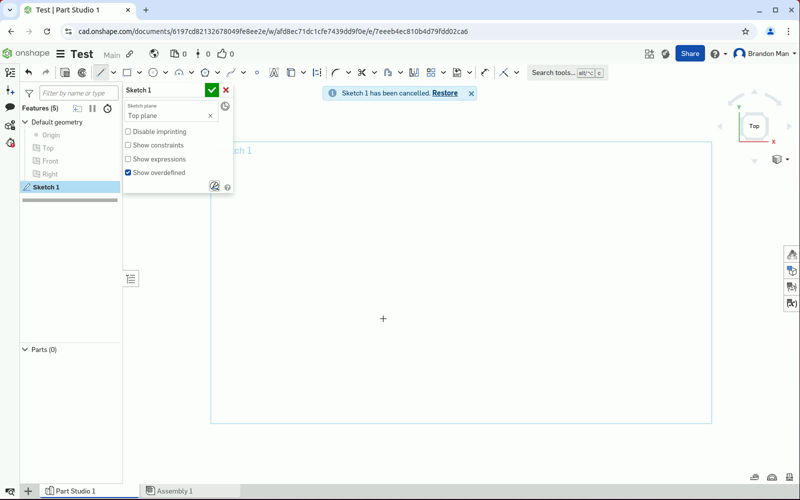
key_down(shift)
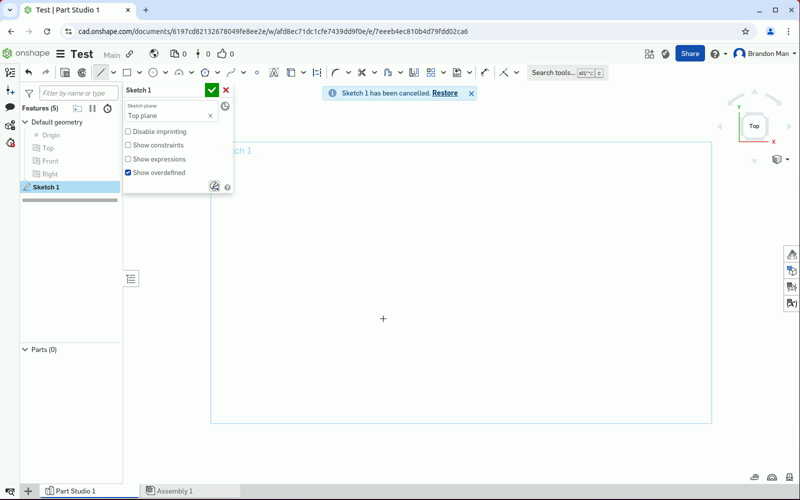
mouse_move(413, 318)
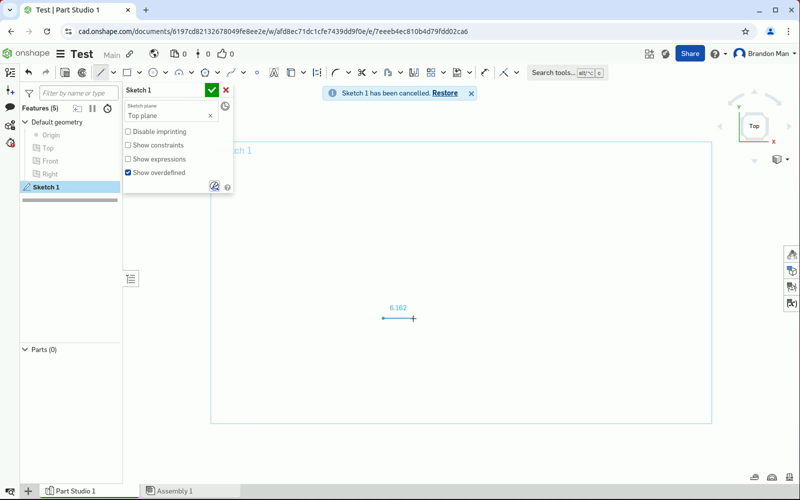
mouse_move(430, 318)
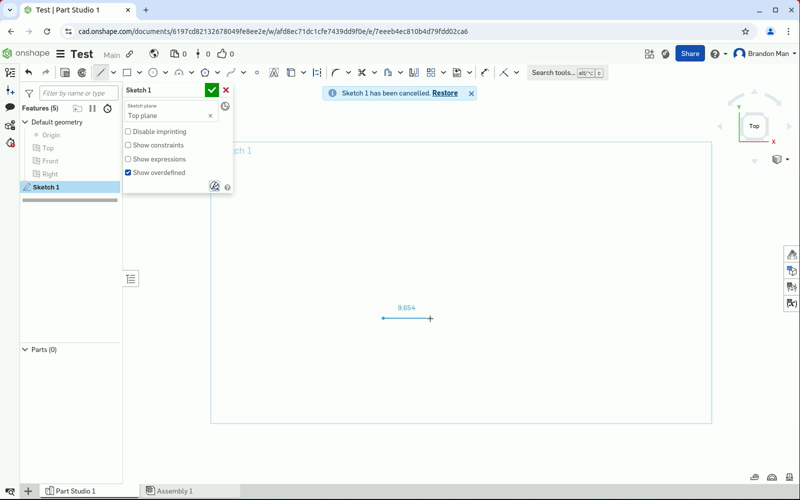
click(430, 318)
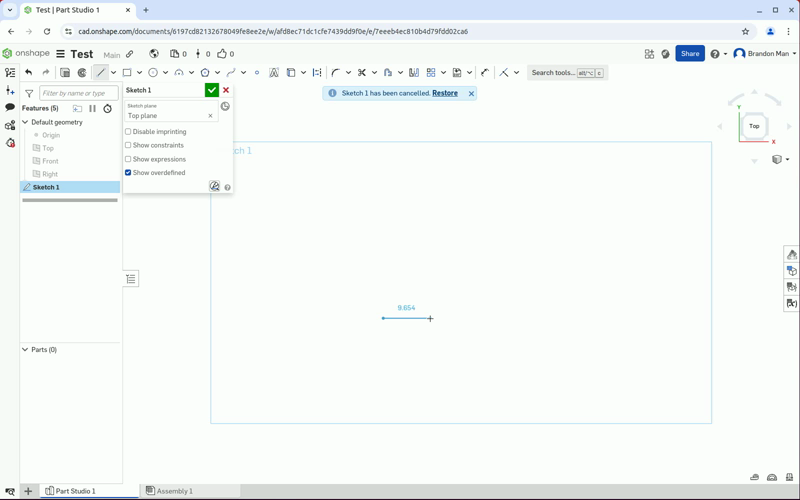
key_up(shift)
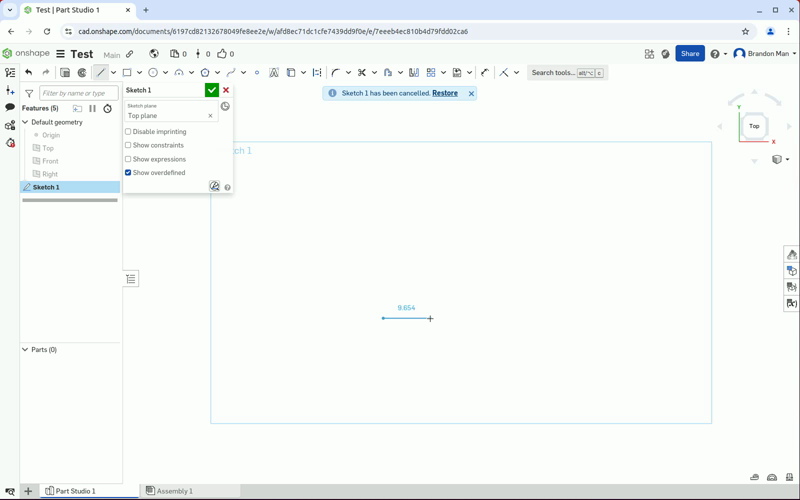
key(esc)
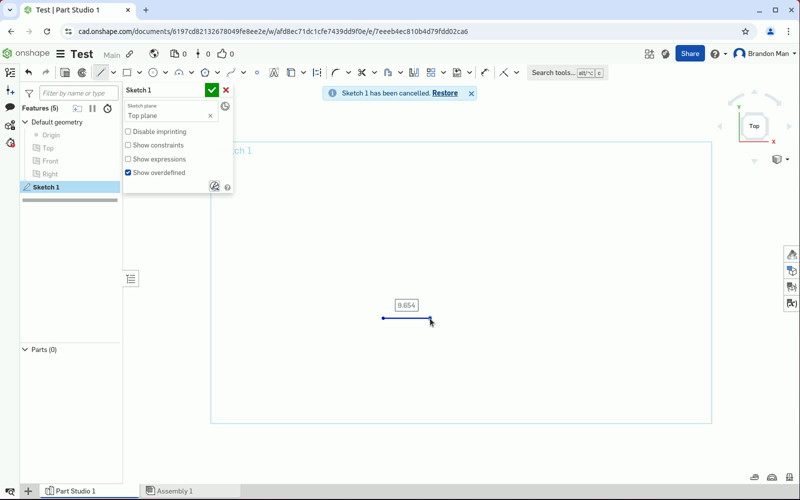
key(a)
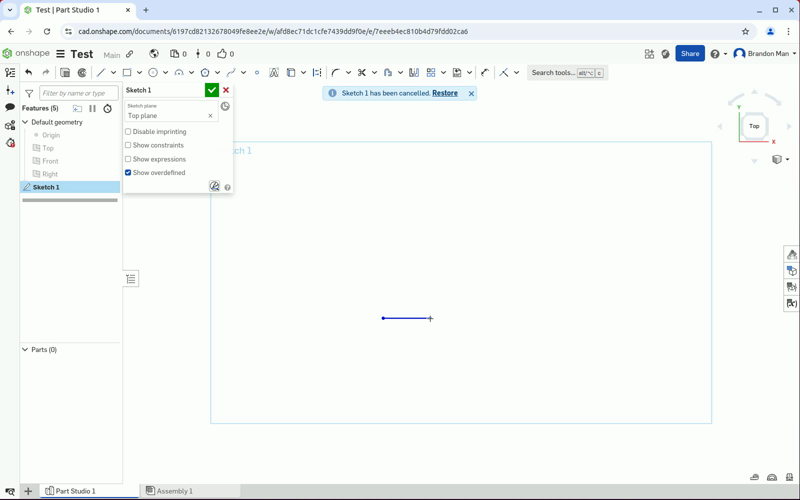
mouse_move(430, 318)
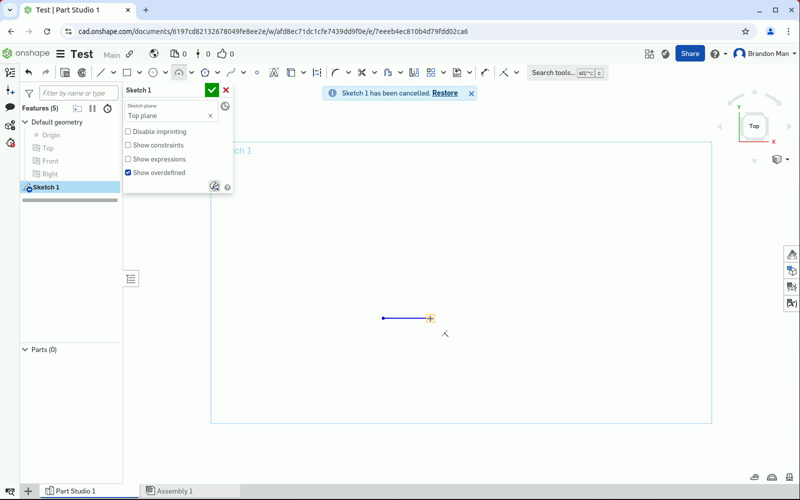
click(430, 318)
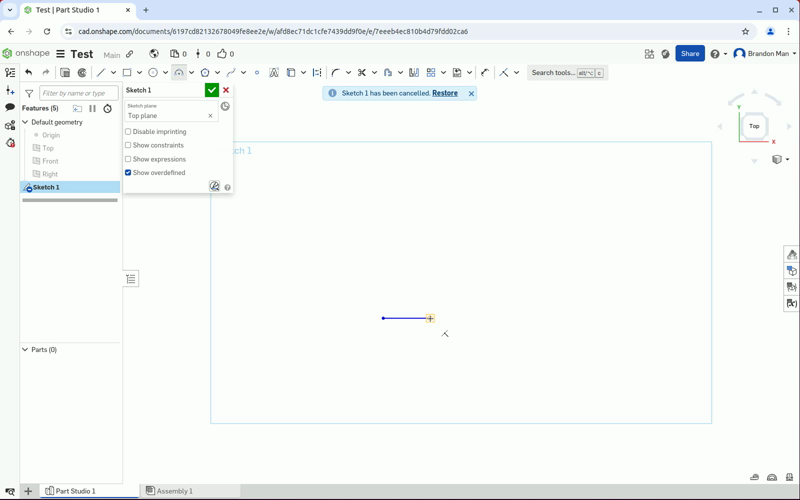
key_down(shift)
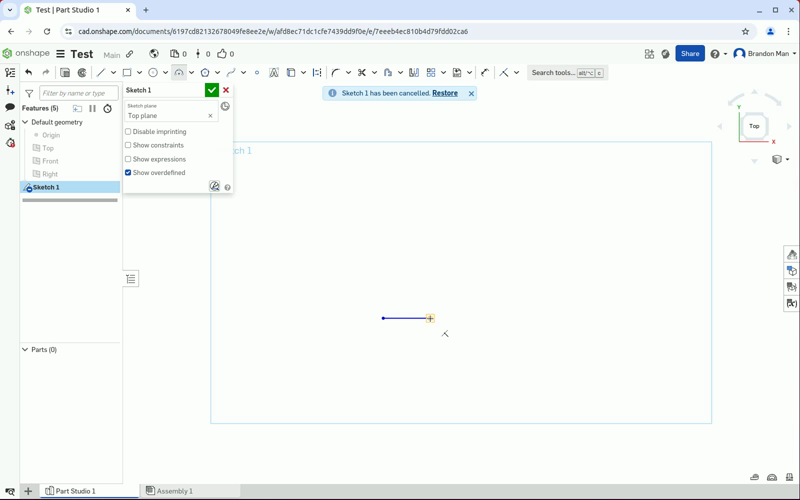
mouse_move(430, 247)
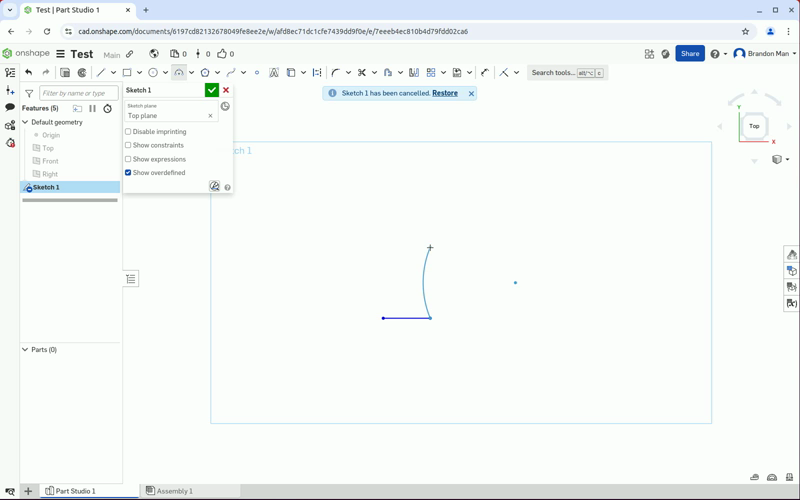
click(430, 247)
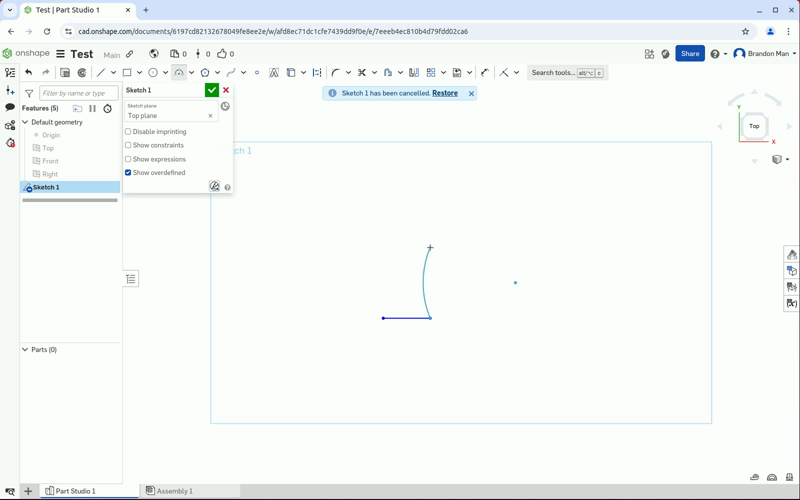
mouse_move(413, 282)
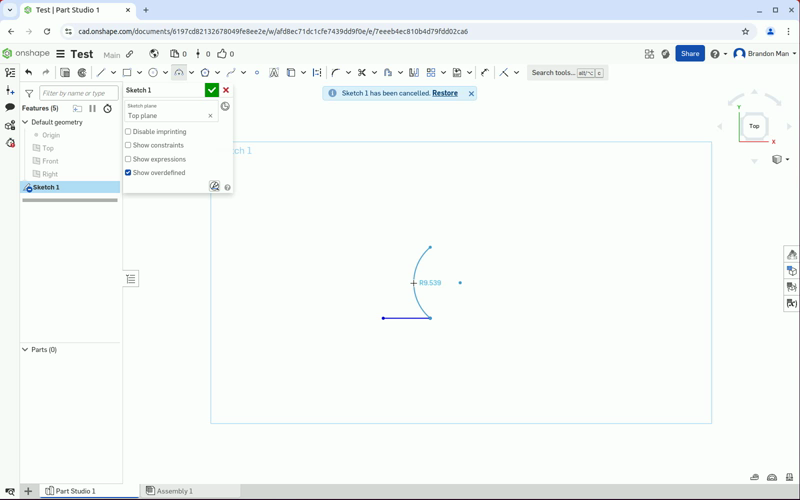
click(413, 282)
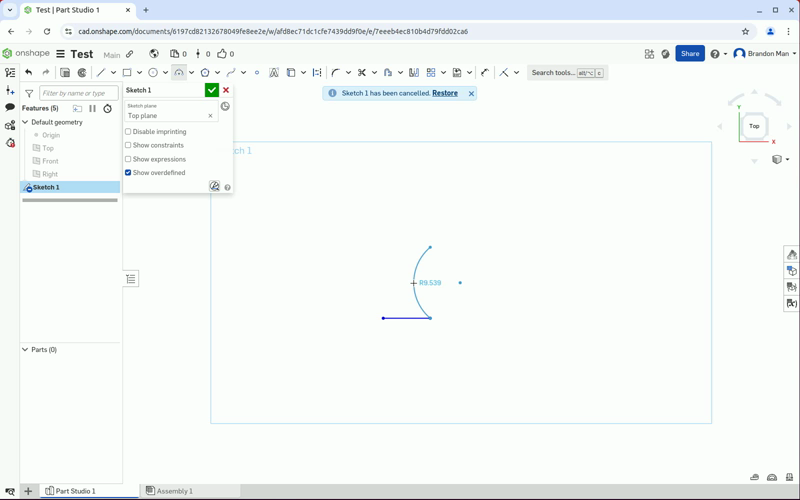
key_up(shift)
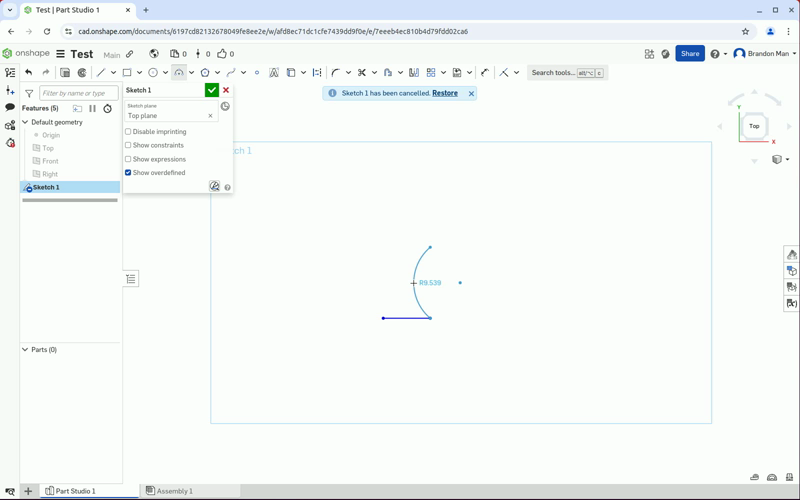
key(esc)
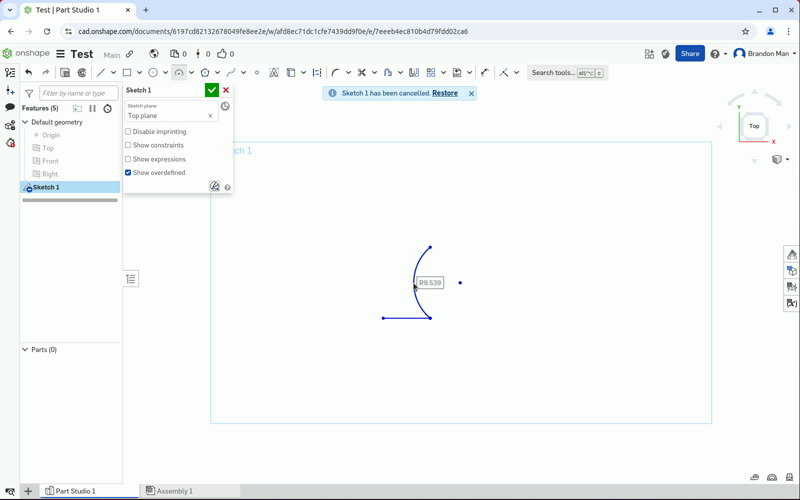
key(l)
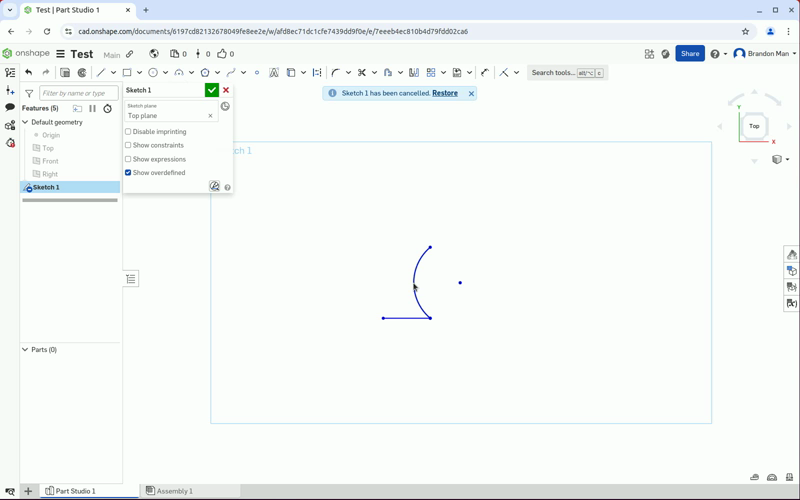
mouse_move(430, 247)
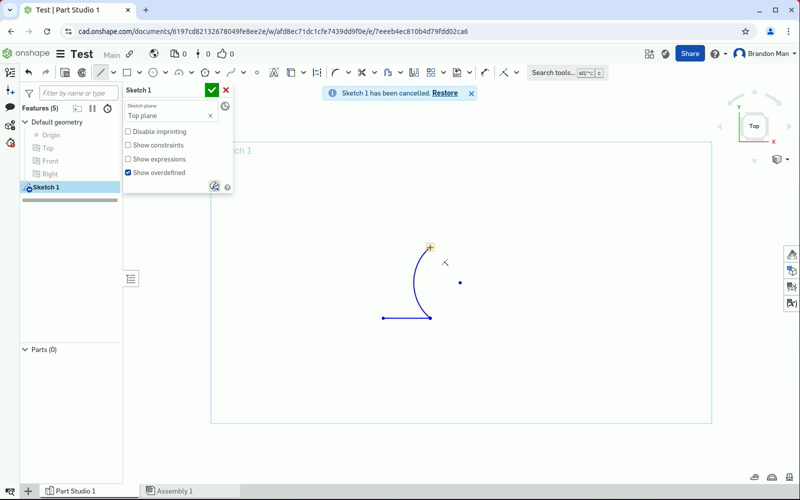
click(430, 247)
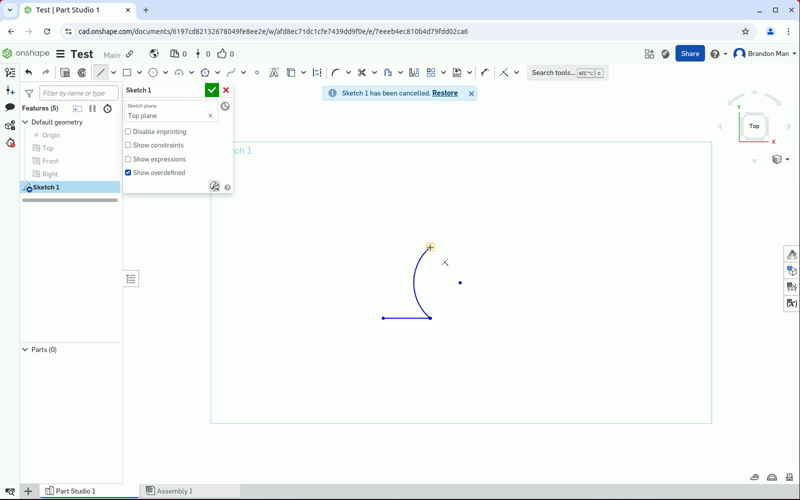
key_down(shift)
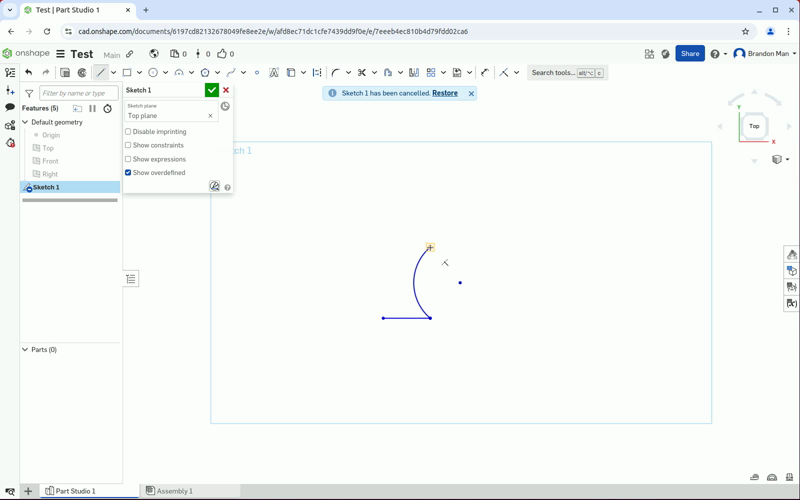
mouse_move(460, 247)
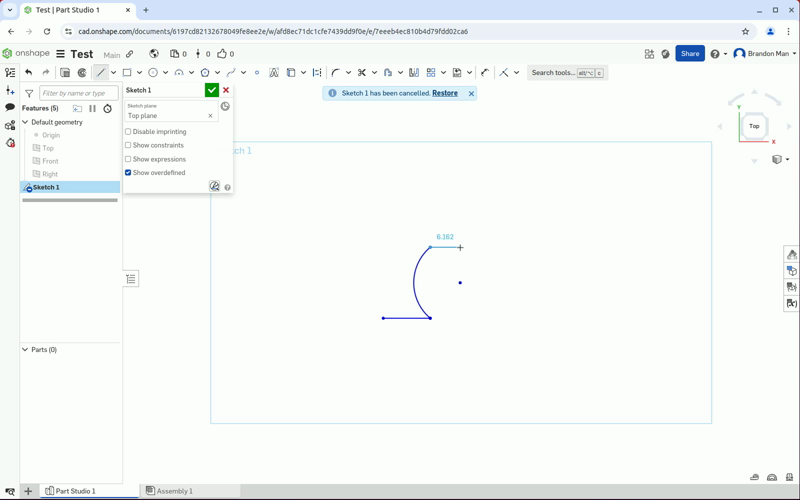
mouse_move(383, 247)
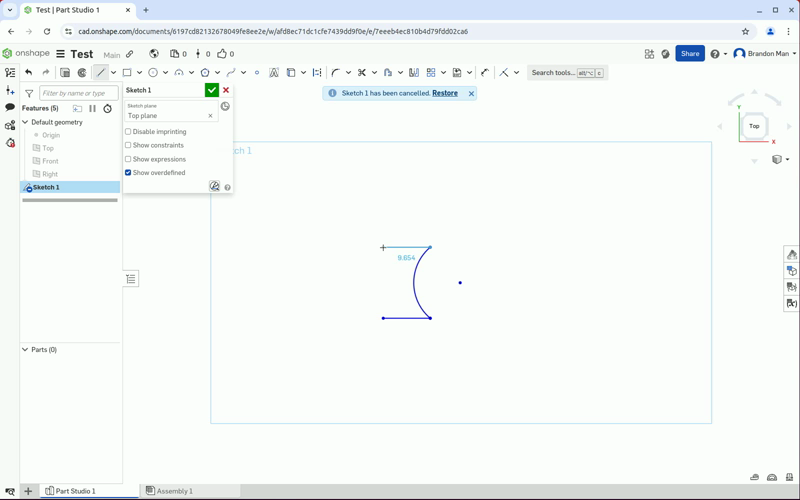
click(383, 247)
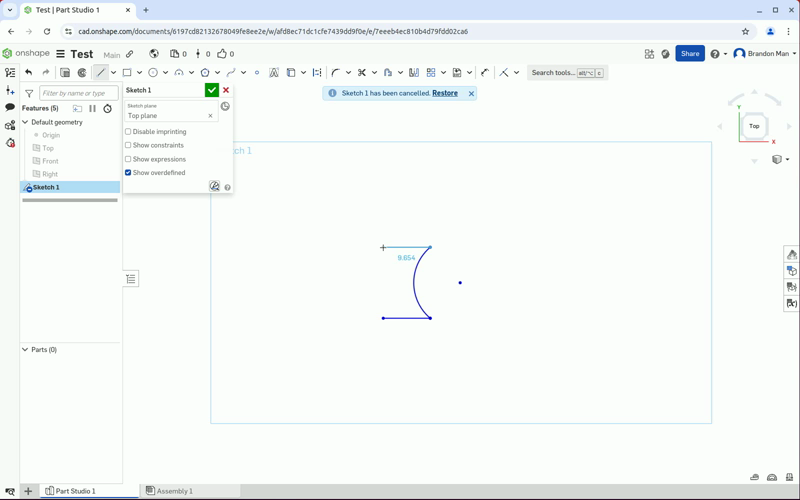
key_up(shift)
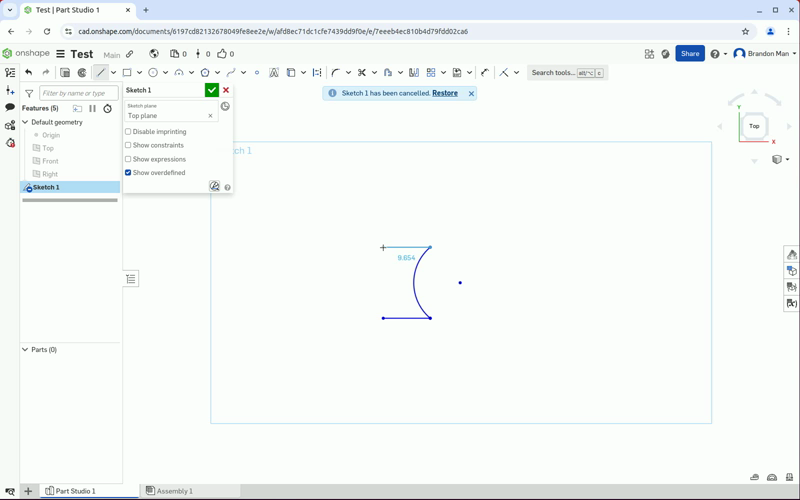
key(esc)
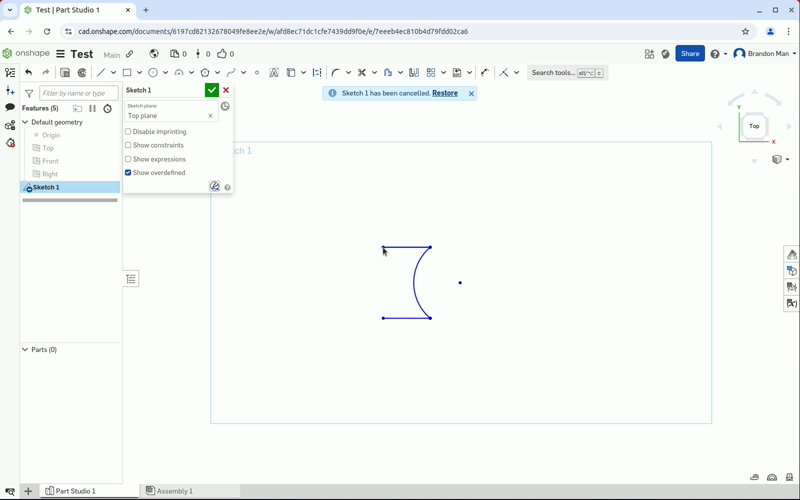
key(a)
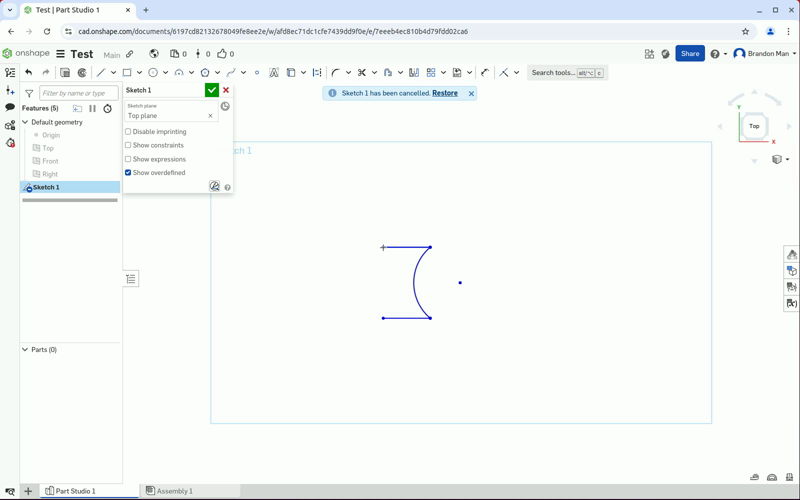
mouse_move(383, 247)
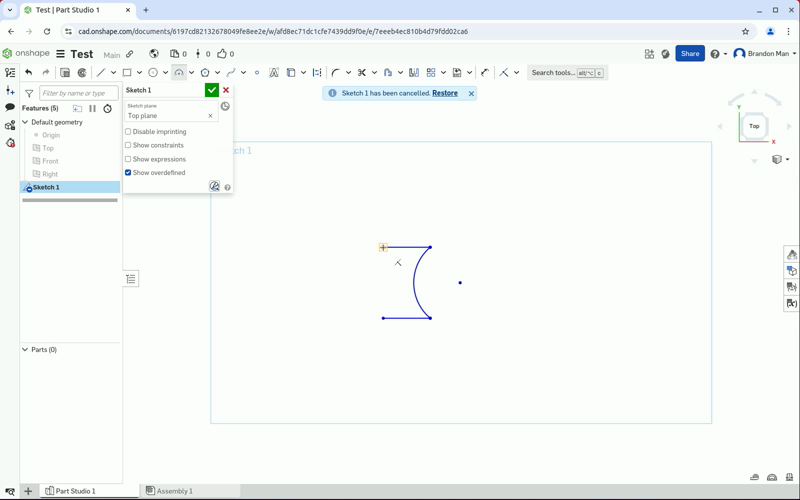
click(383, 247)
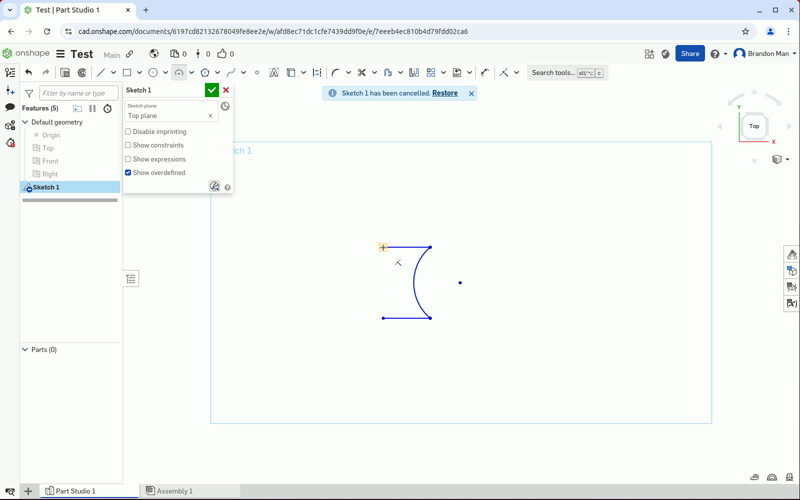
mouse_move(383, 318)
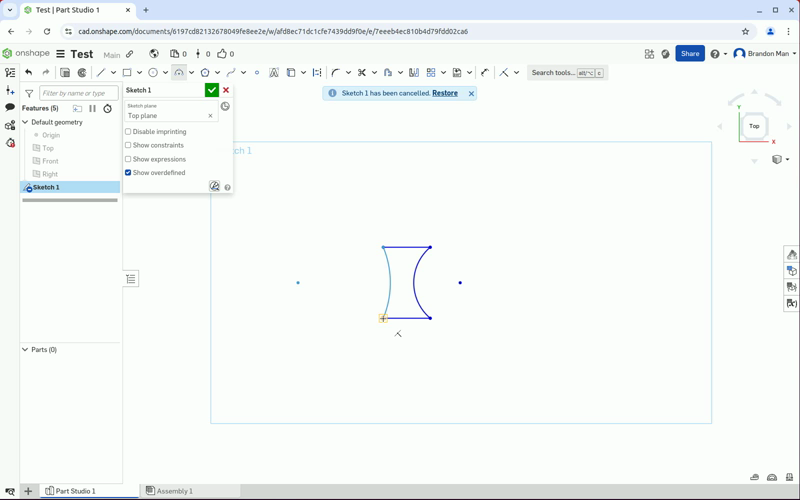
click(383, 318)
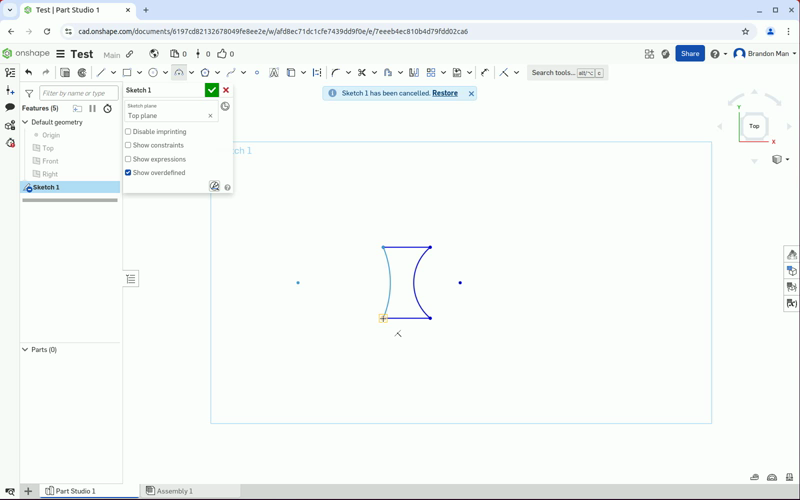
key_down(shift)
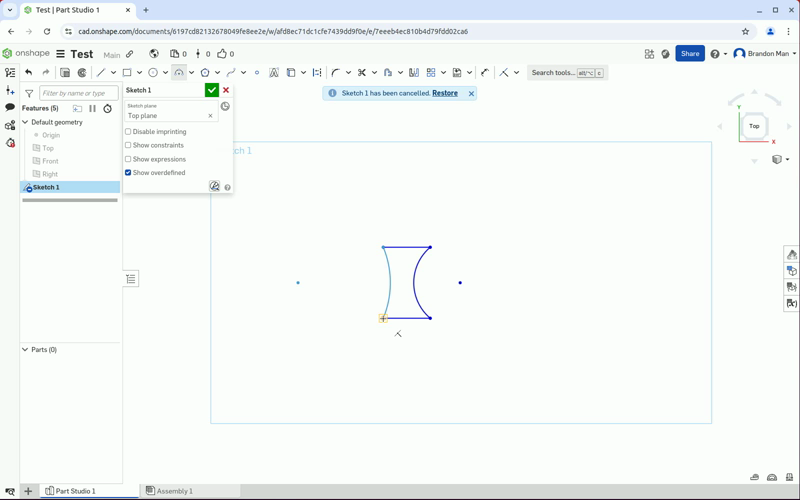
mouse_move(347, 282)
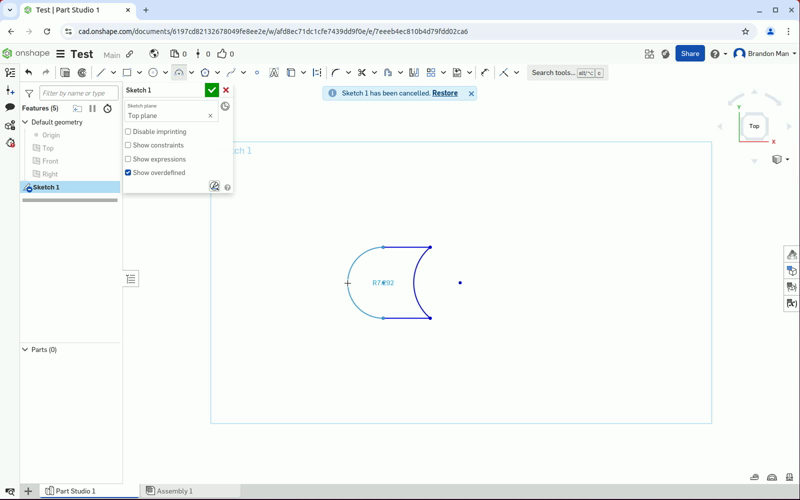
click(347, 282)
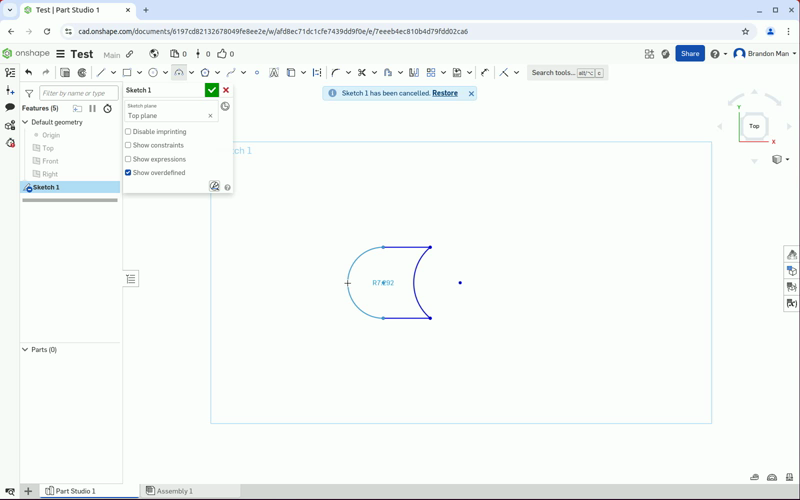
key_up(shift)
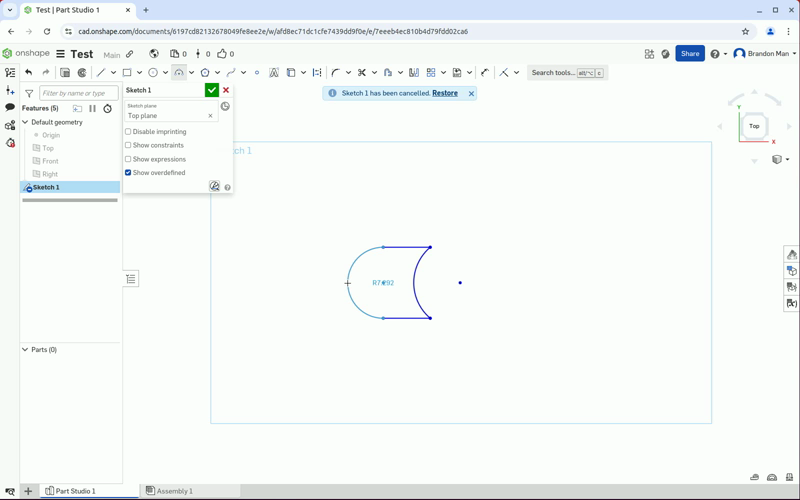
key(esc)
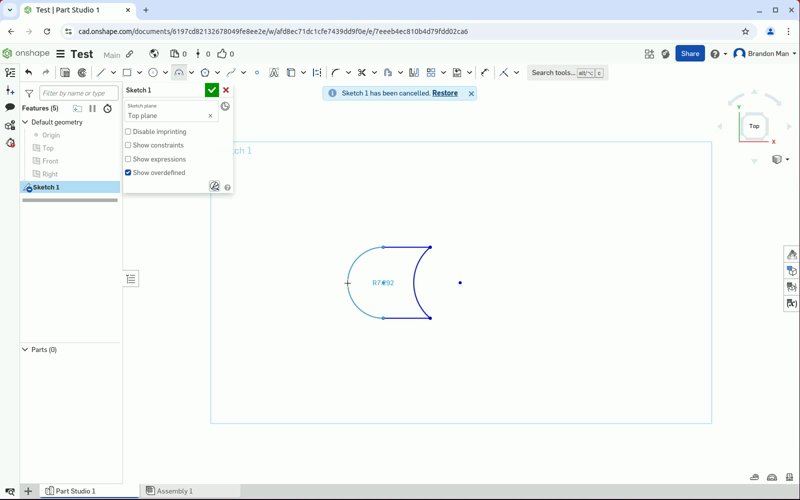
key(c)
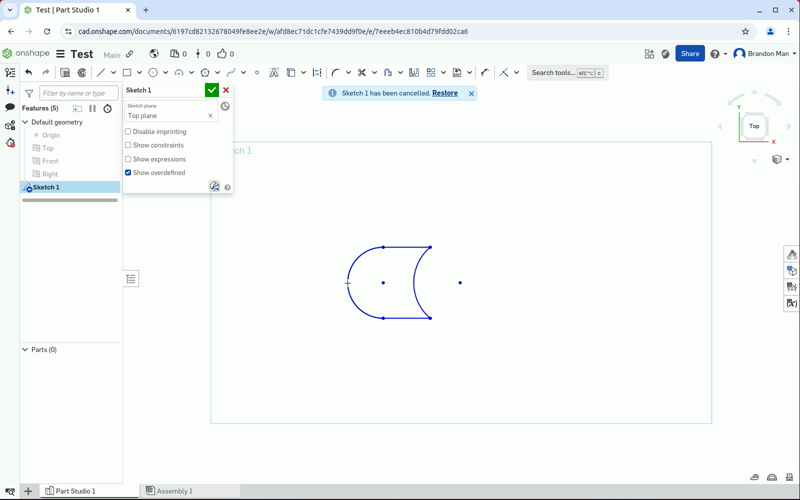
key_down(shift)
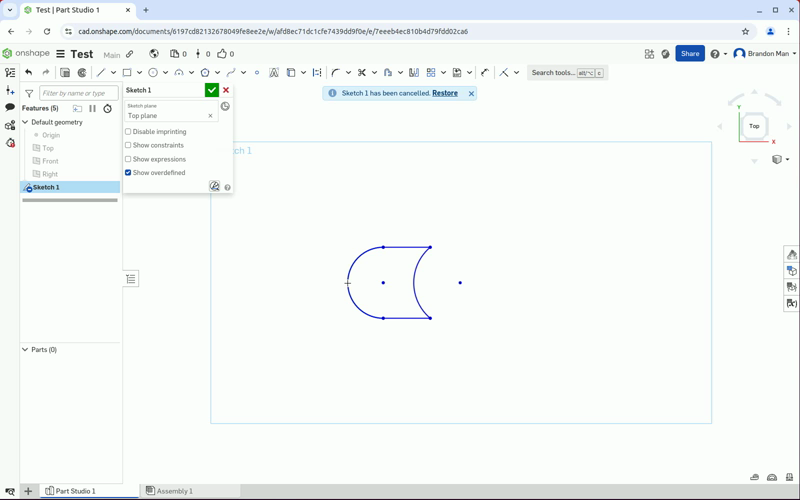
mouse_move(383, 282)
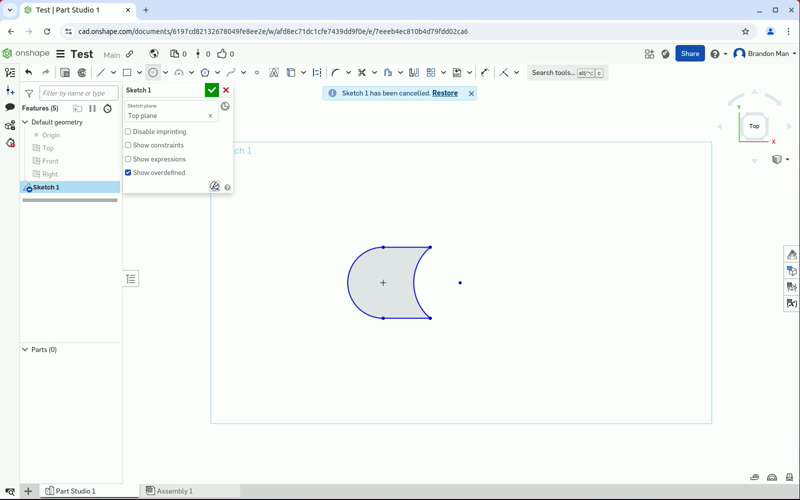
click(383, 282)
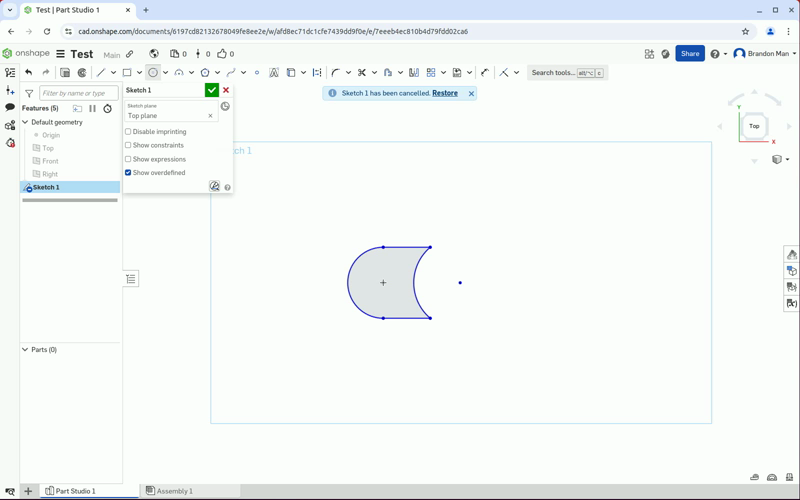
key_up(shift)
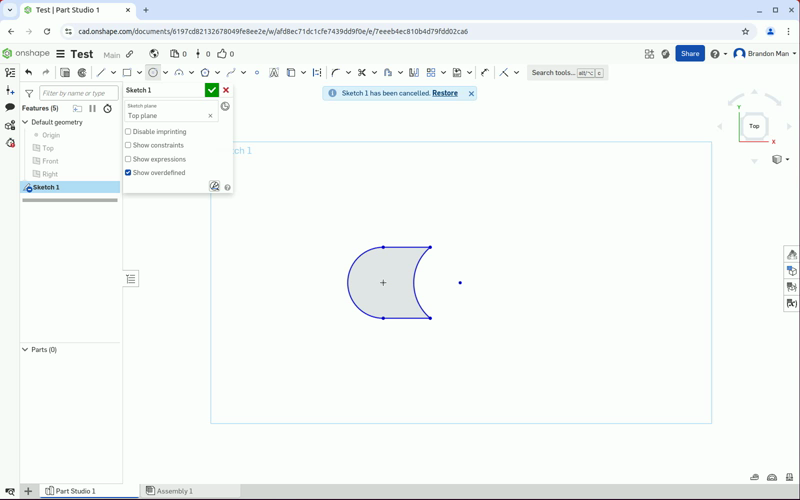
mouse_move(399, 282)
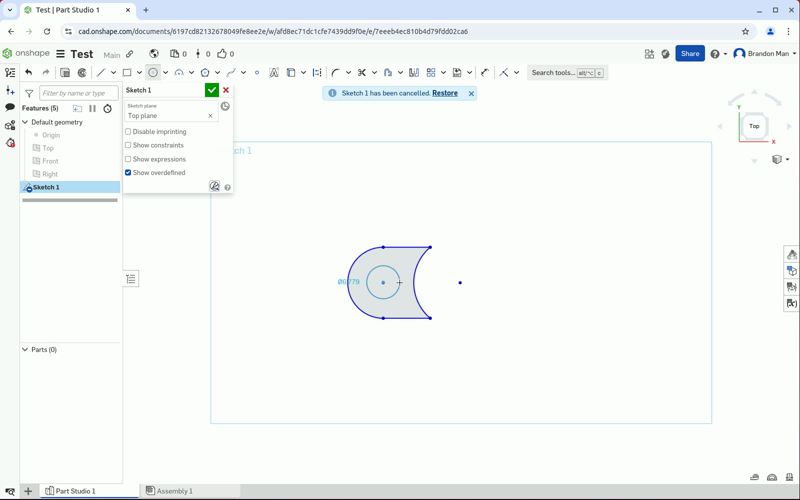
click(399, 282)
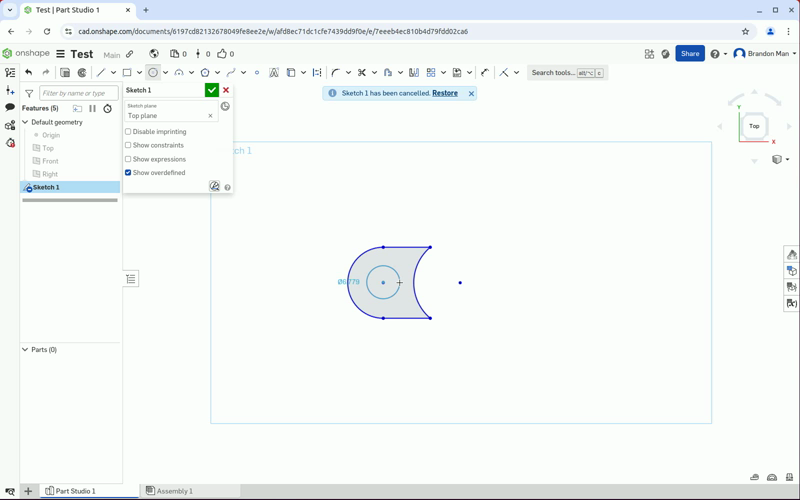
key(esc)
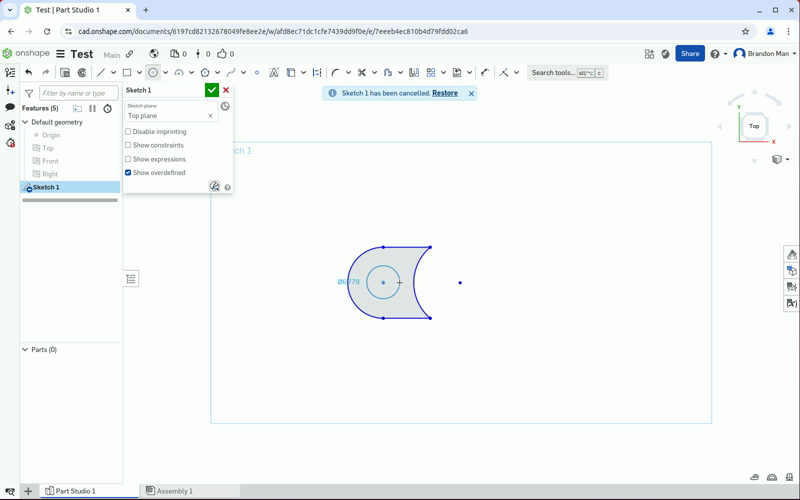
mouse_move(409, 313)
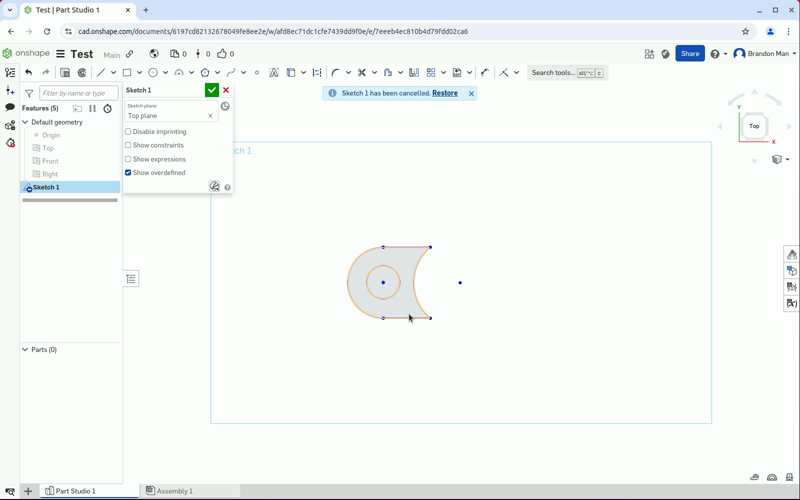
click(409, 313)
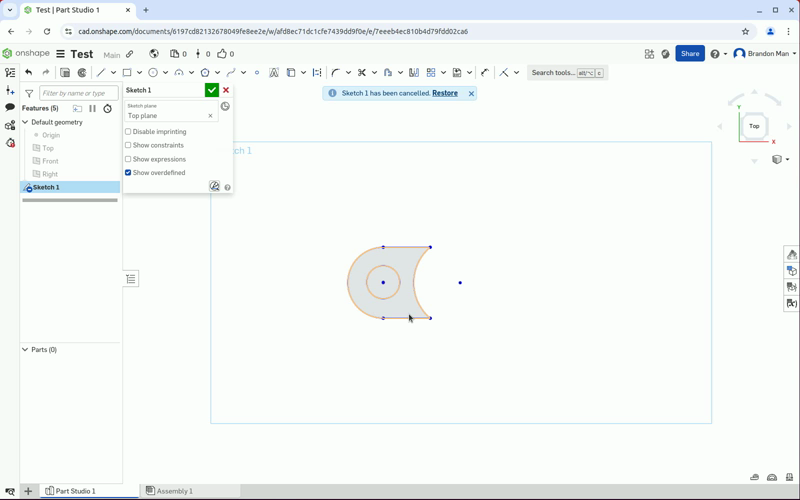
mouse_move(73, 352)
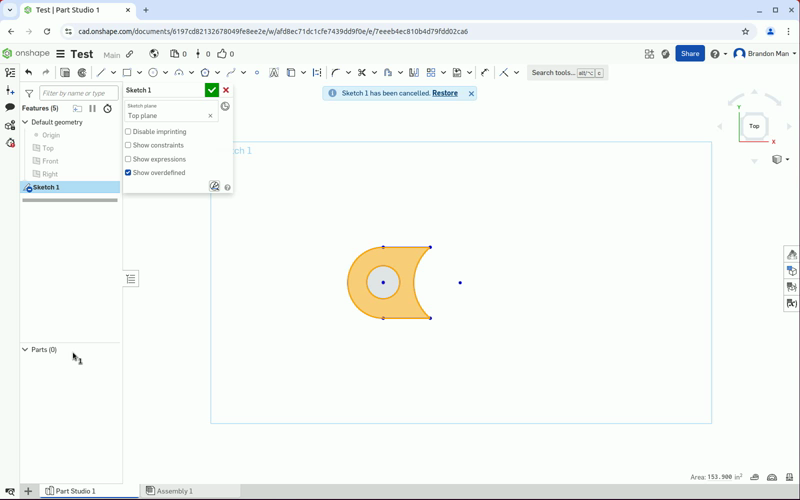
key(shift+y)
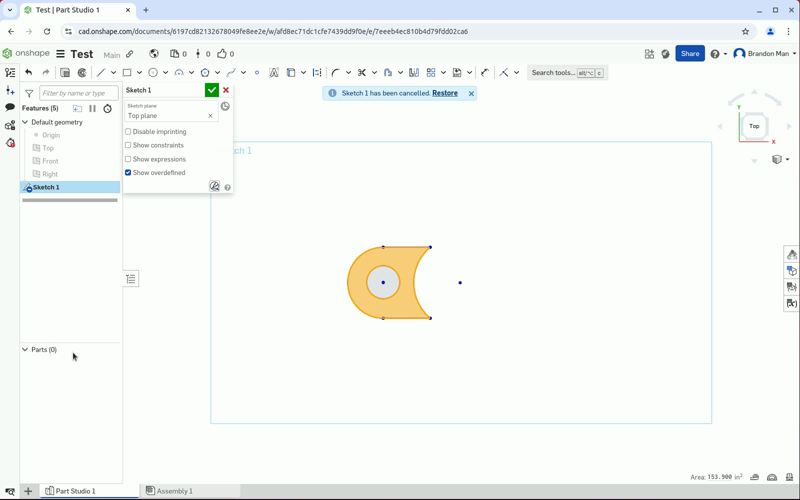
key(shift+e)
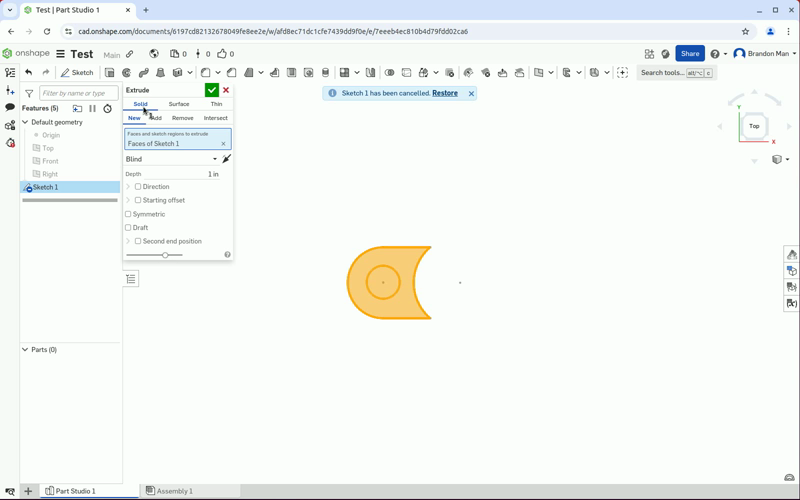
mouse_move(143, 106)
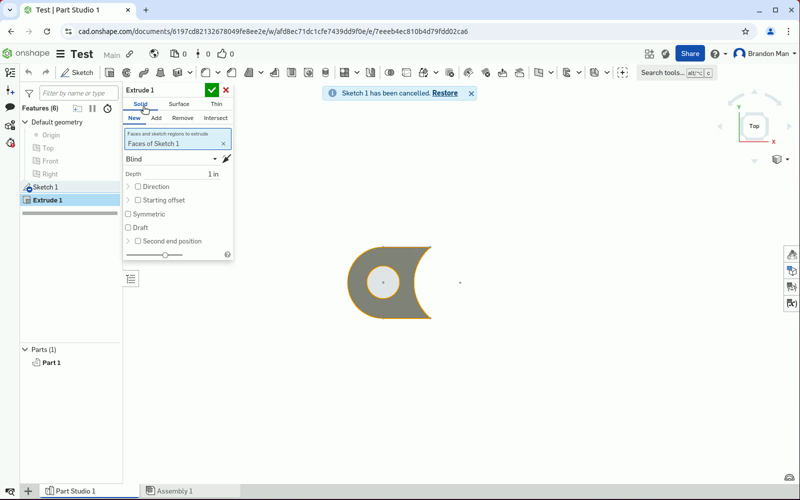
click(143, 106)
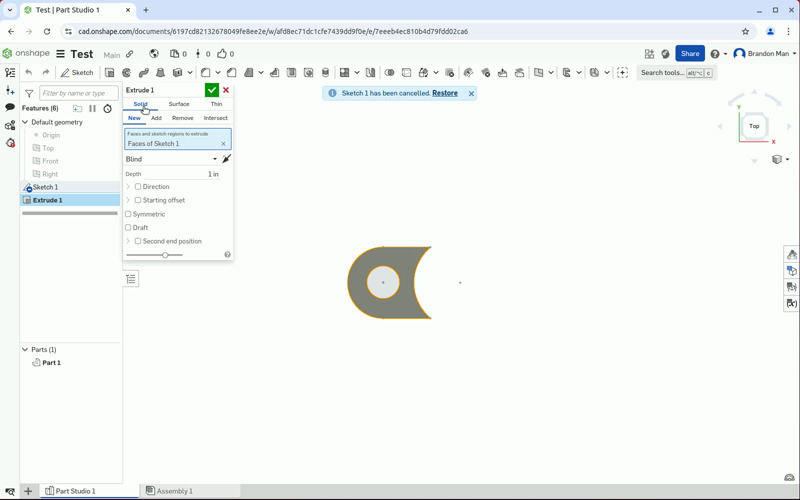
mouse_move(137, 120)
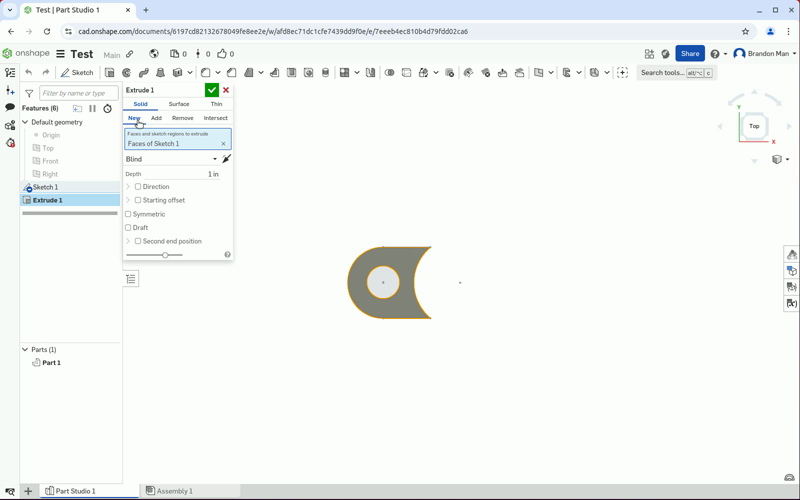
click(137, 120)
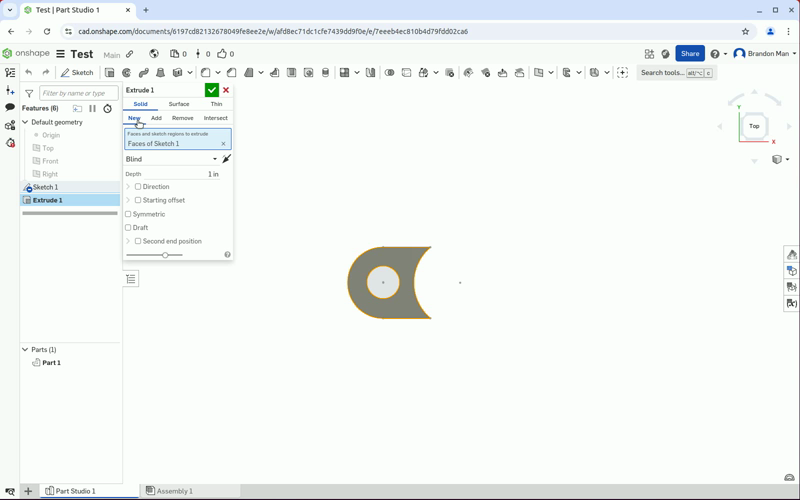
key(tab, 4)
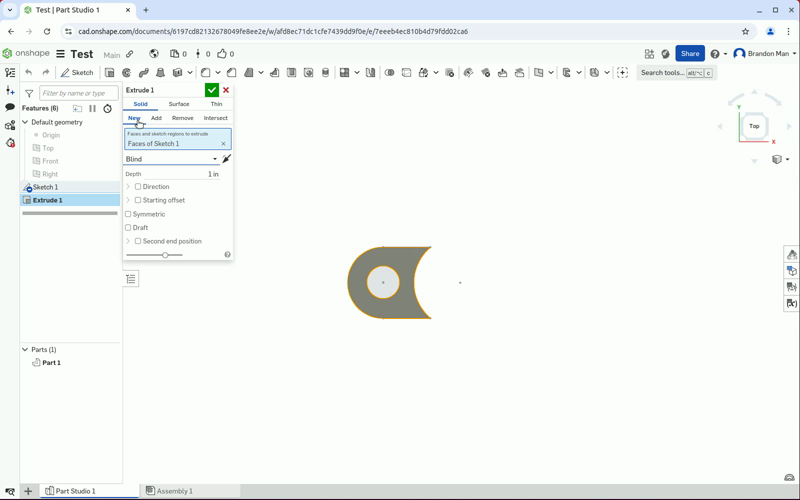
text(6.258)
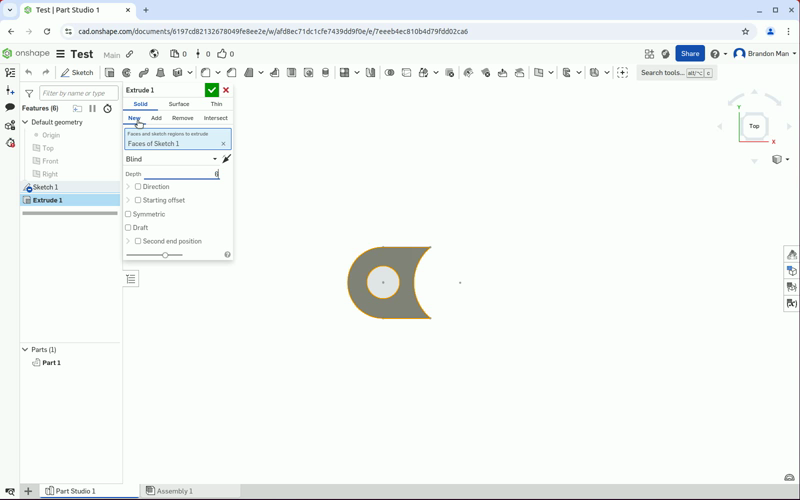
key(enter)
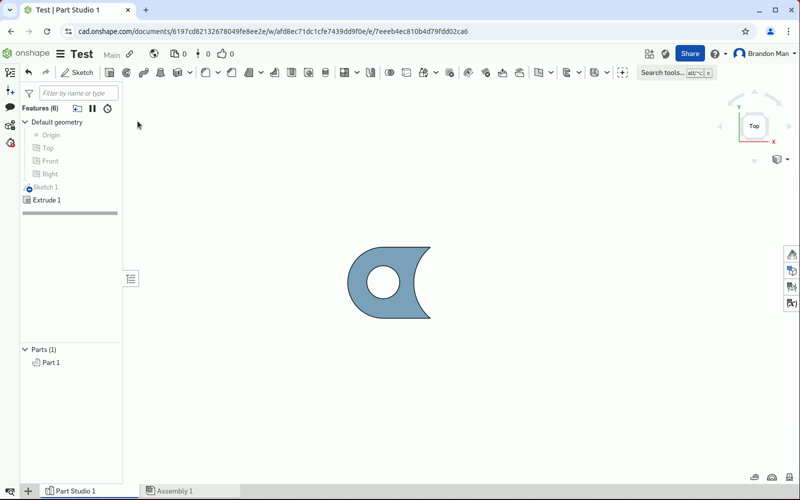
key(shift+h)
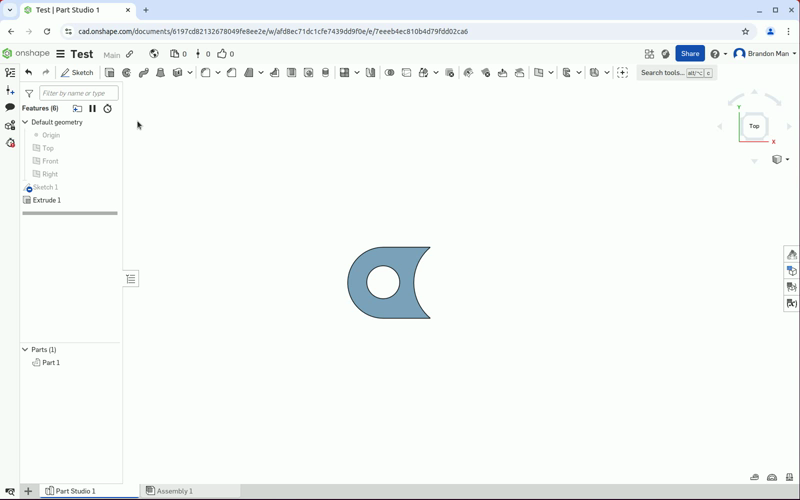
key(shift+h)
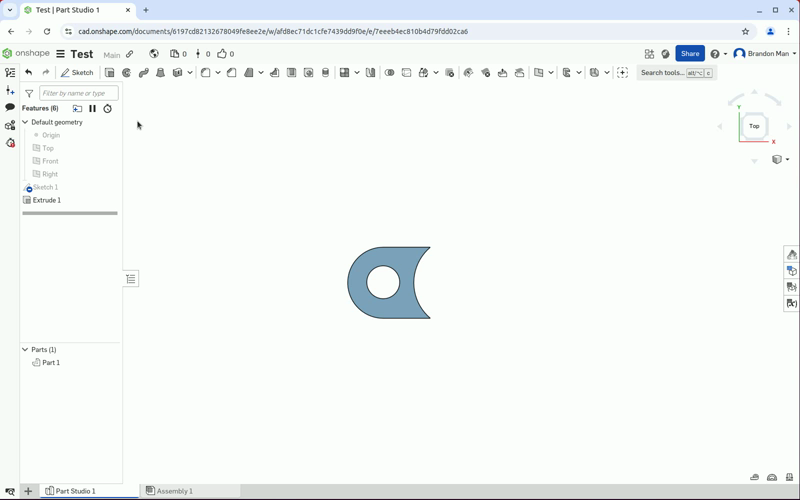
mouse_move(73, 189)
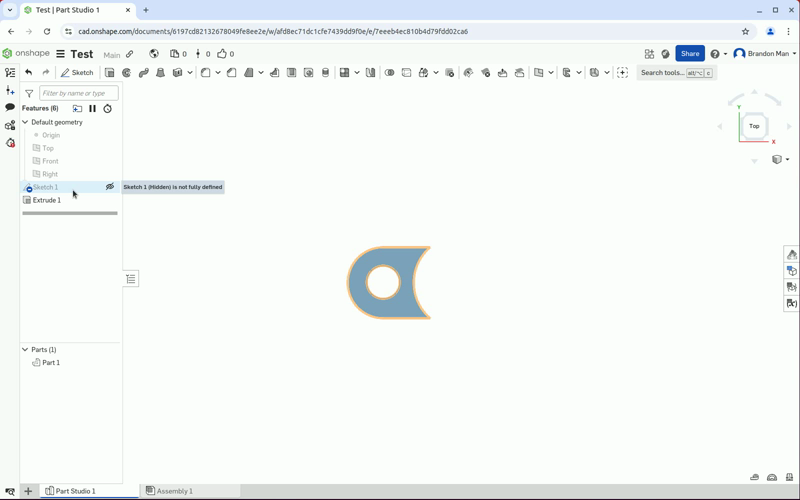
click(73, 189)
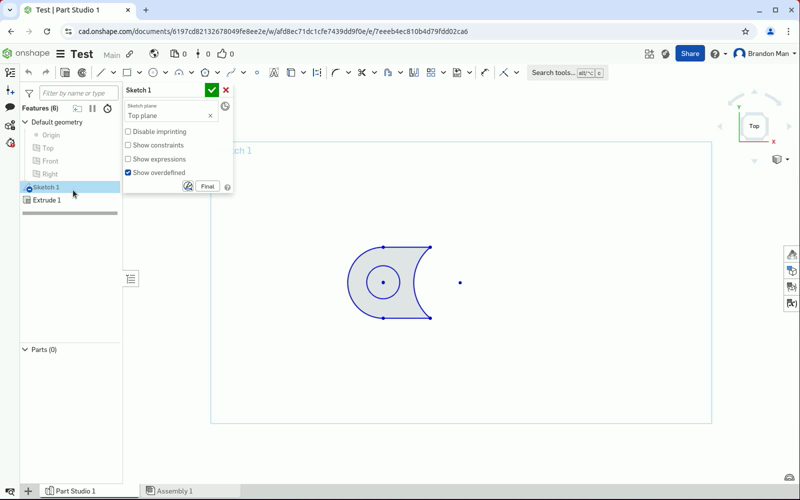
mouse_move(229, 92)
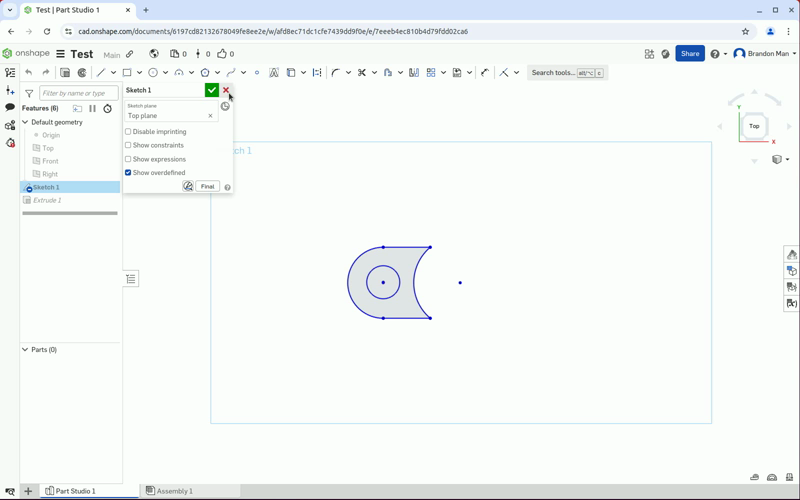
click(229, 92)
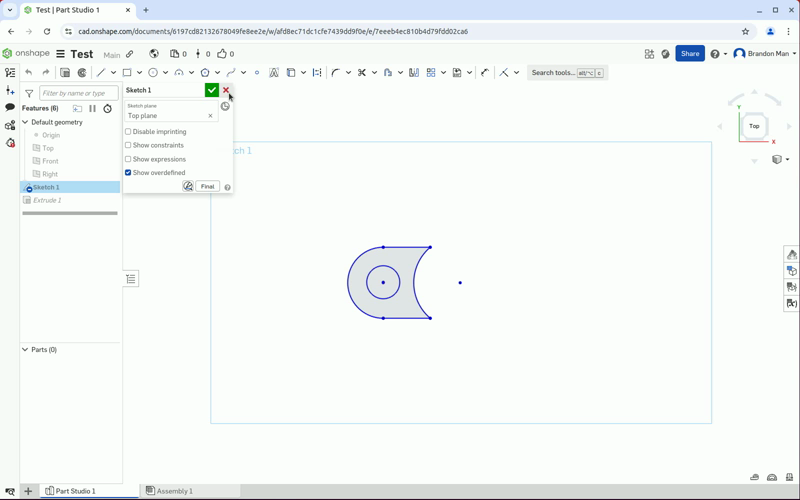
key(shift+s)
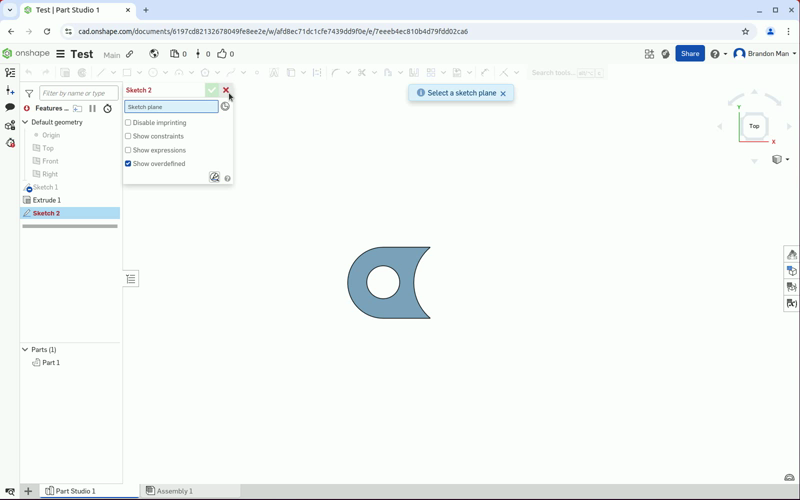
mouse_move(73, 150)
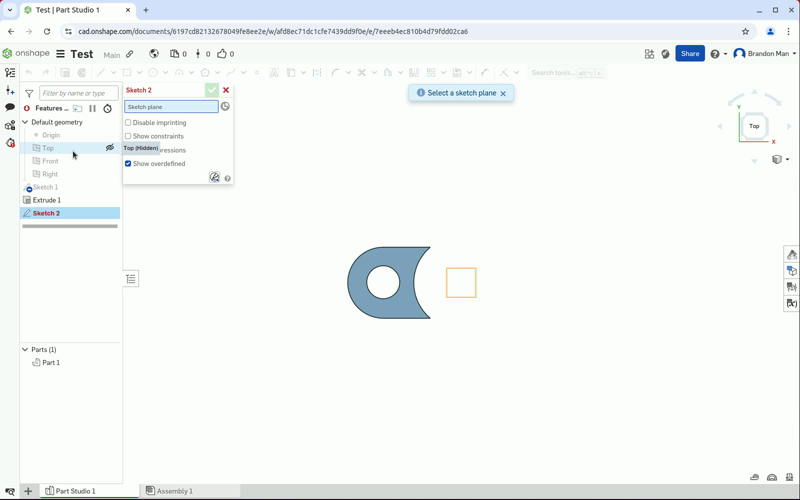
click(73, 150)
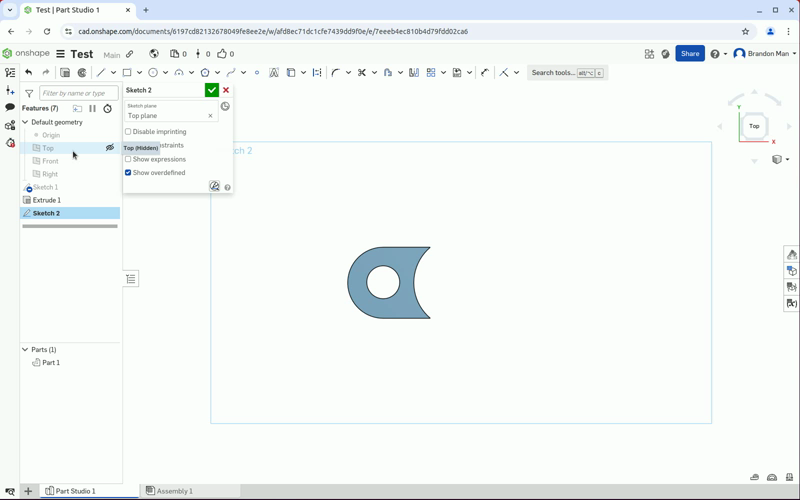
mouse_move(73, 352)
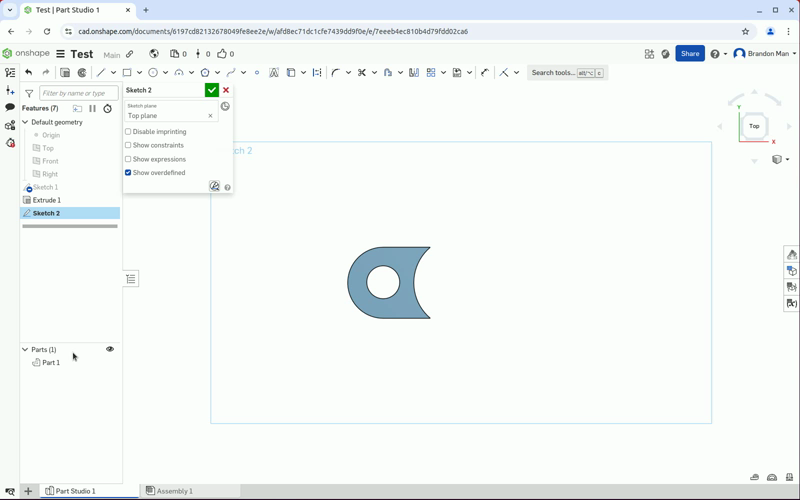
key(y)
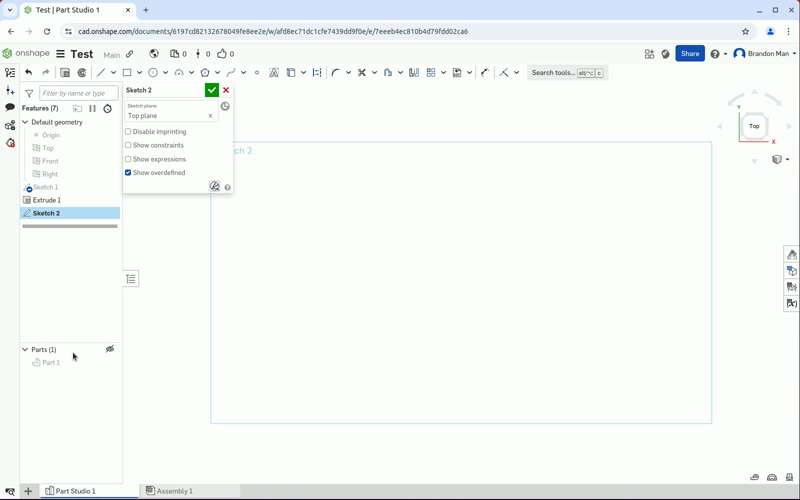
key(l)
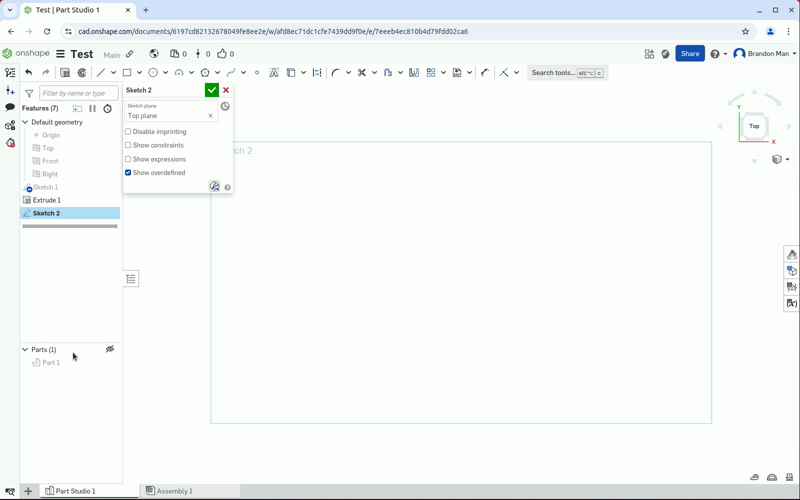
key_down(shift)
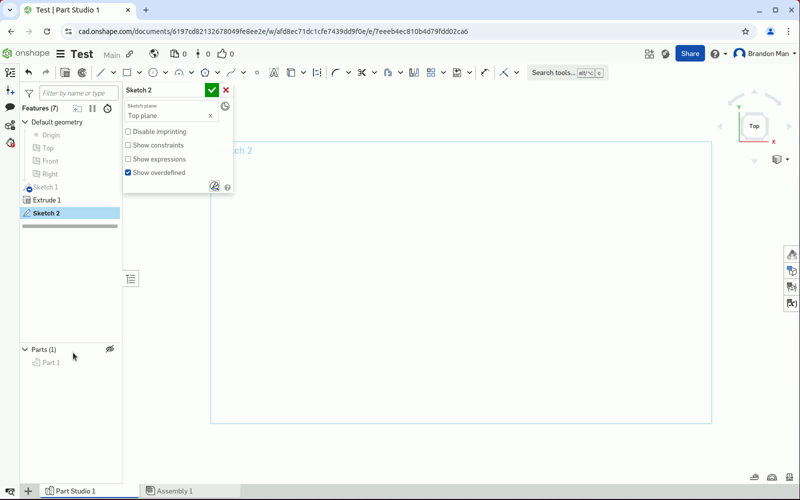
mouse_move(491, 318)
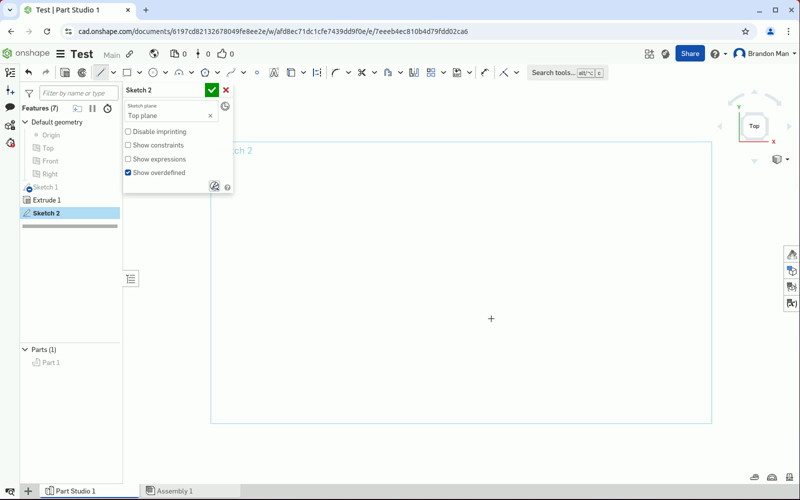
click(491, 318)
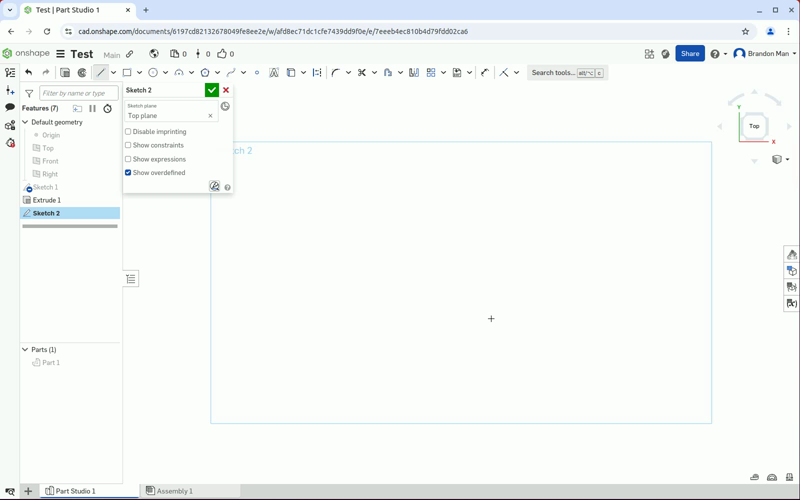
key_up(shift)
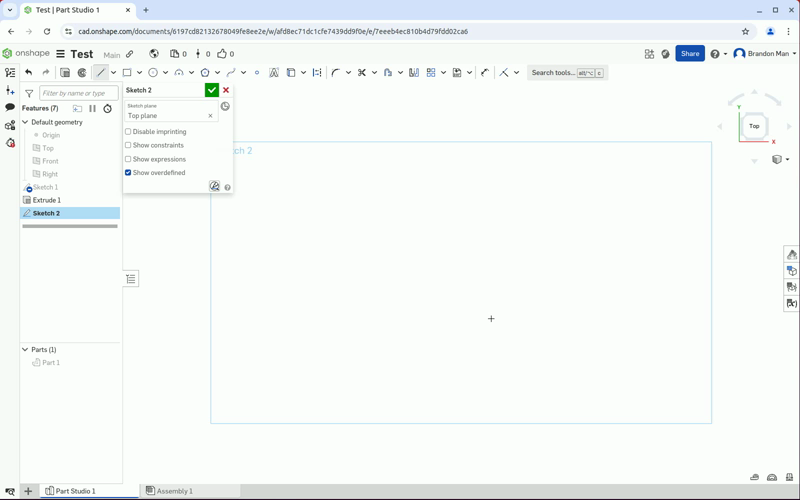
key_down(shift)
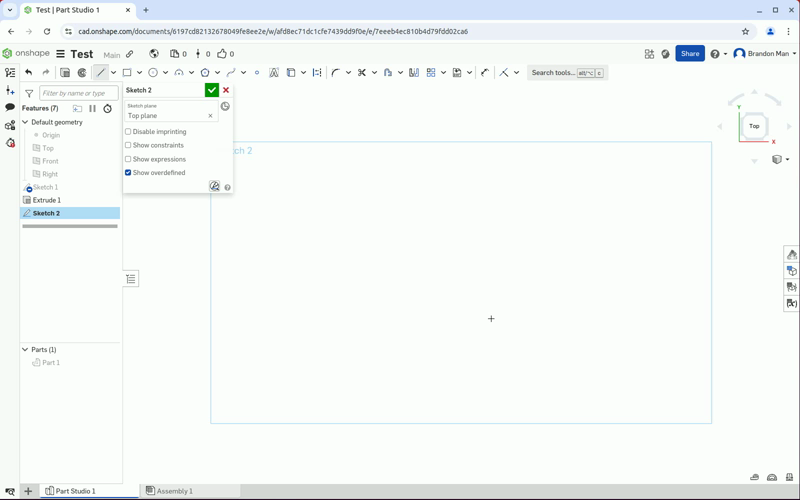
mouse_move(521, 318)
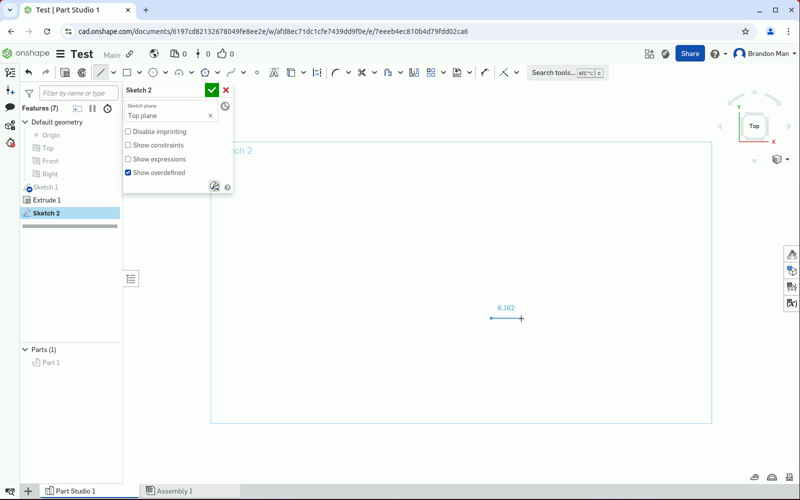
mouse_move(538, 318)
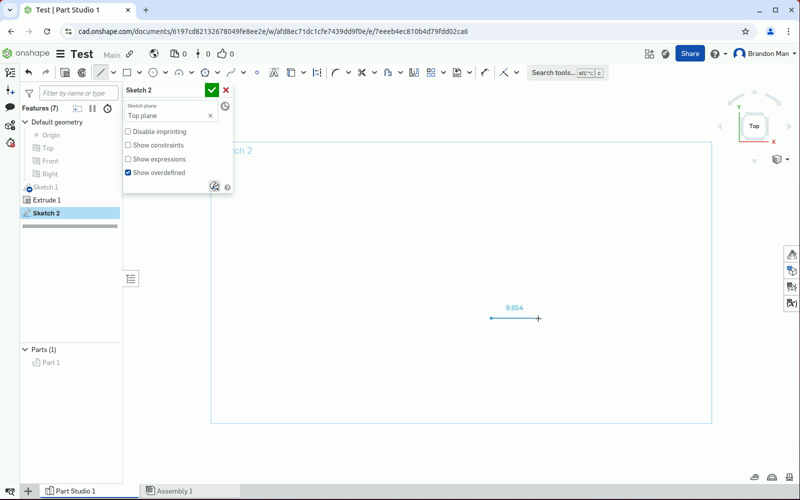
click(538, 318)
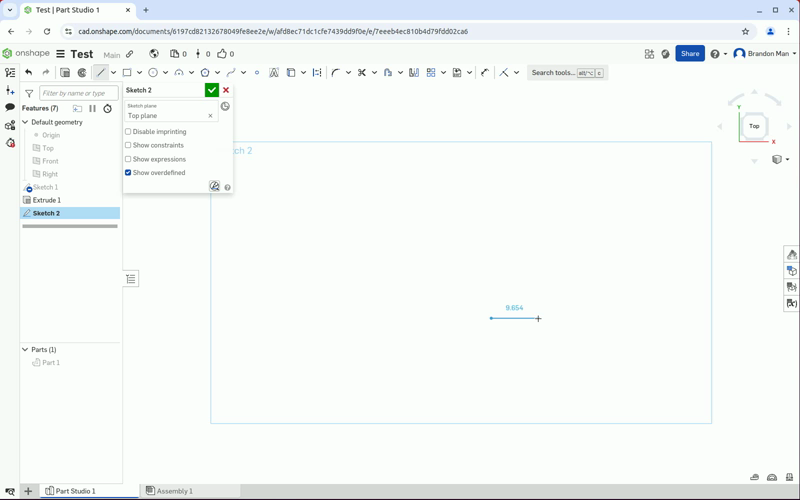
key_up(shift)
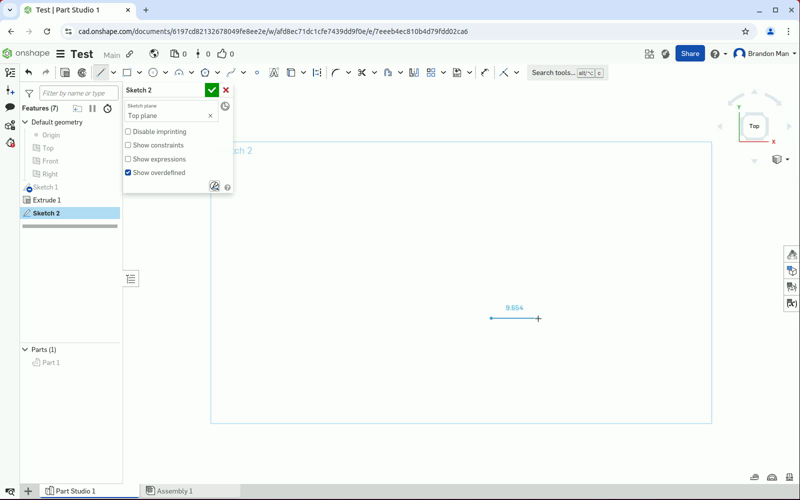
key(esc)
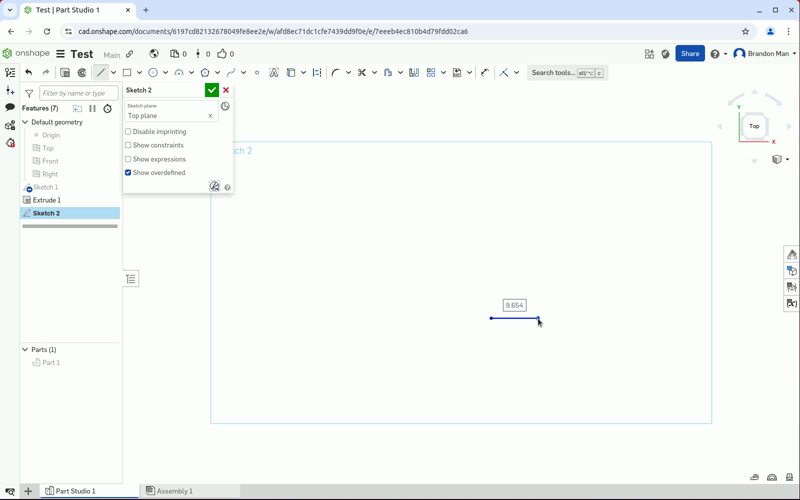
key(a)
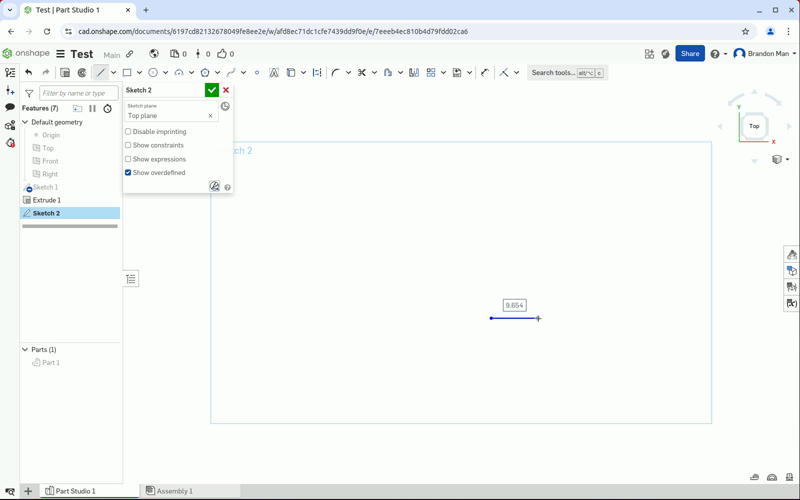
mouse_move(538, 318)
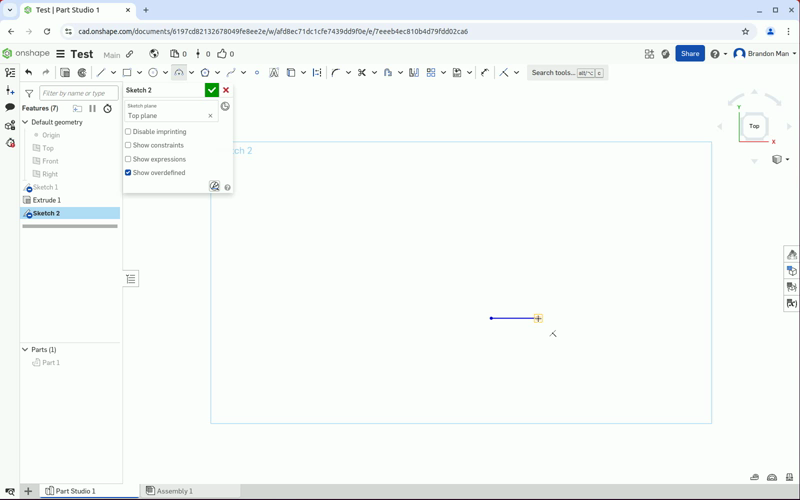
click(538, 318)
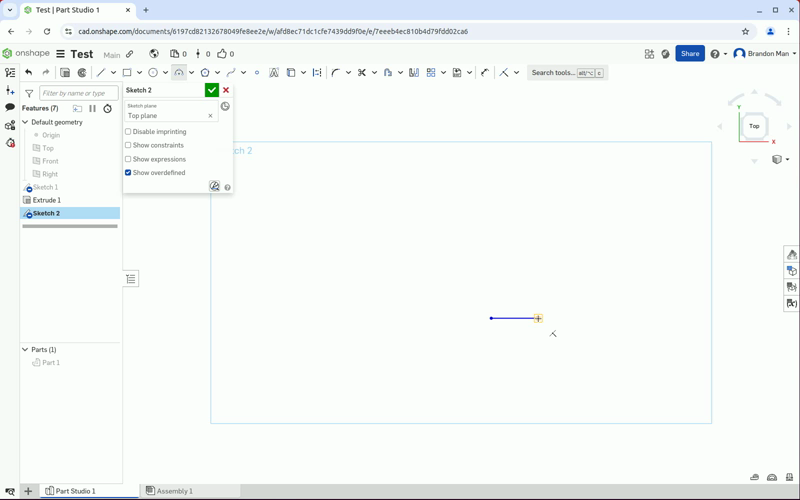
key_down(shift)
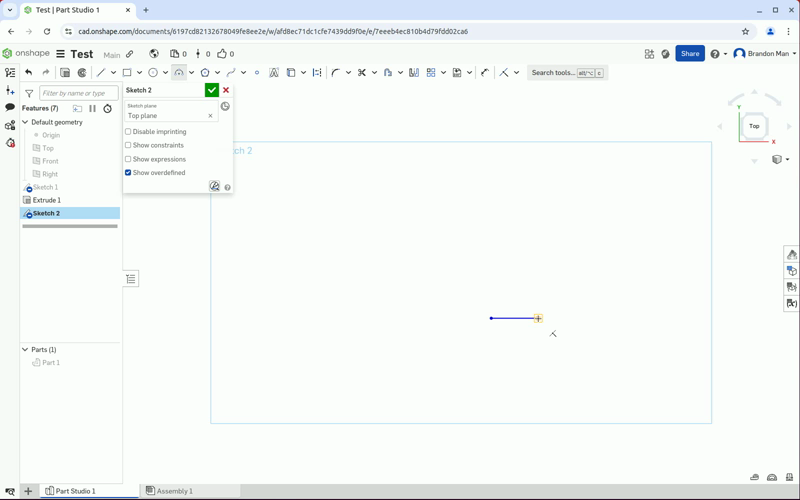
mouse_move(538, 246)
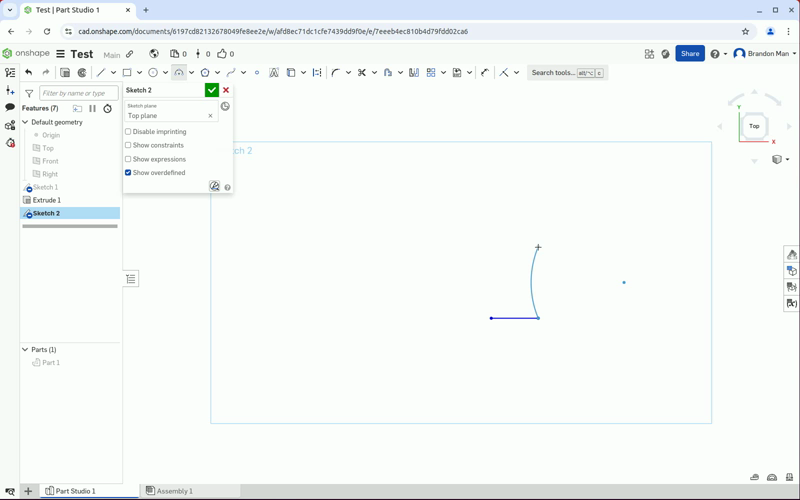
click(538, 246)
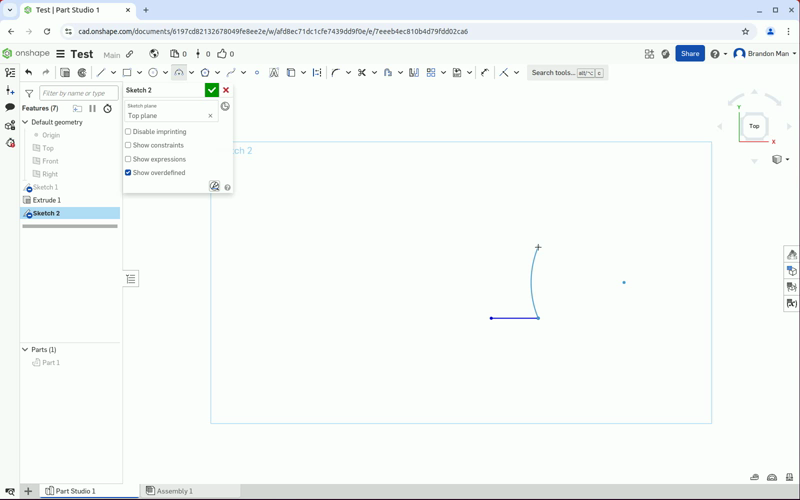
mouse_move(573, 282)
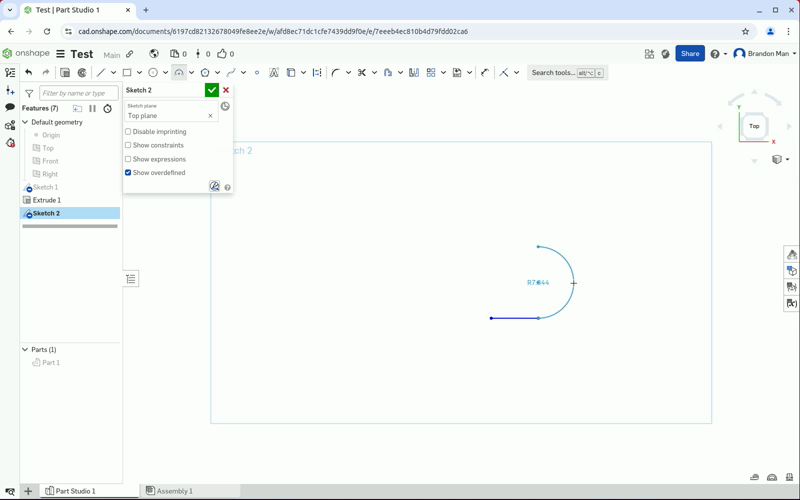
click(573, 282)
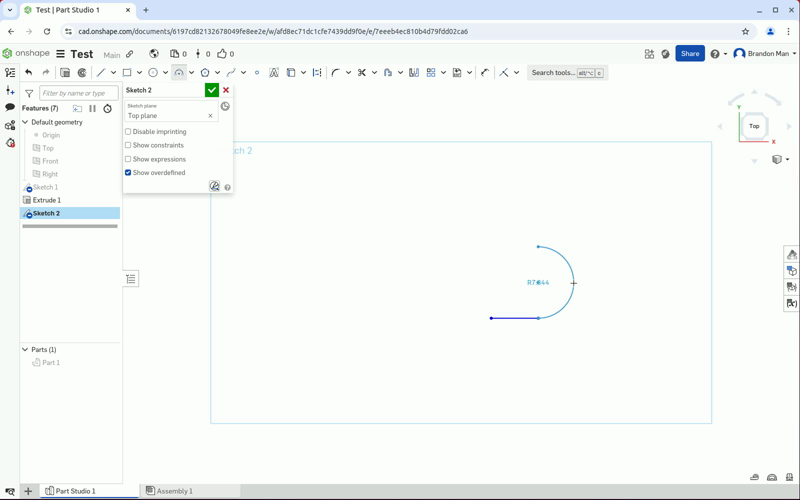
key_up(shift)
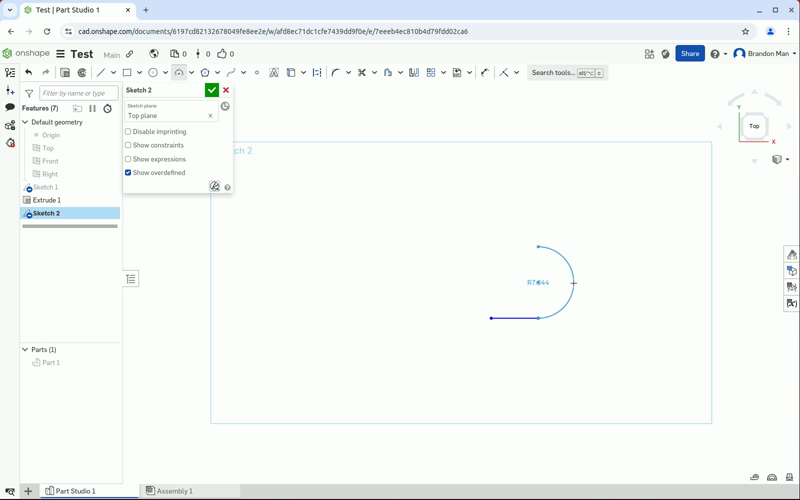
key(esc)
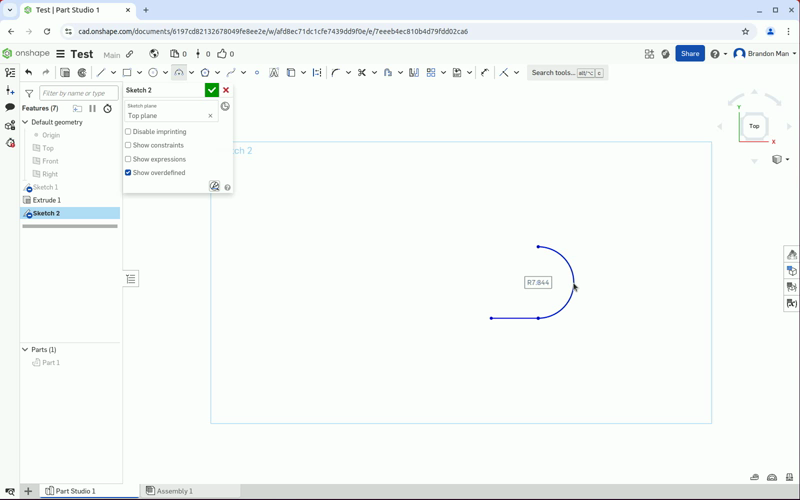
key(l)
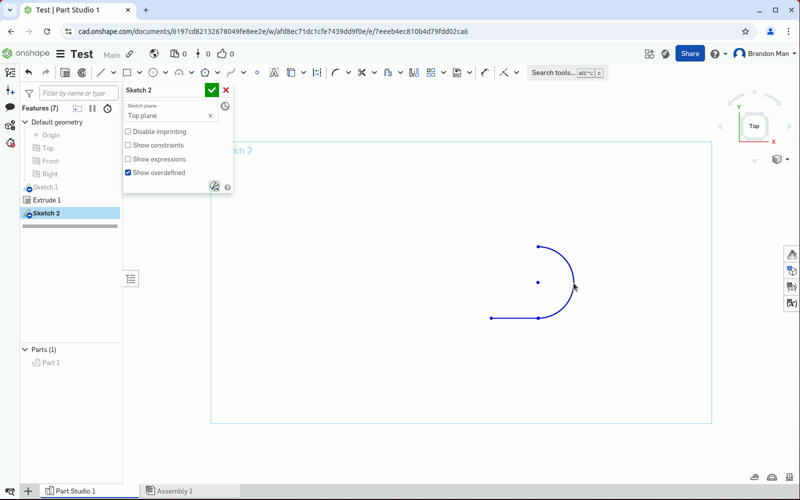
mouse_move(538, 246)
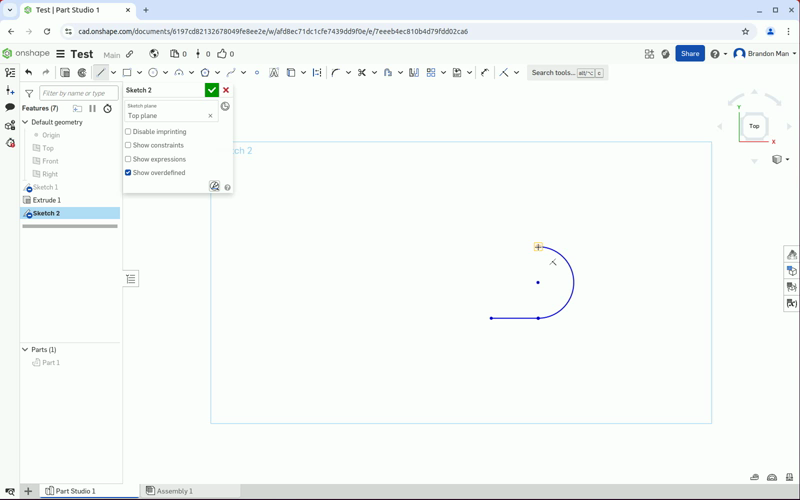
click(538, 246)
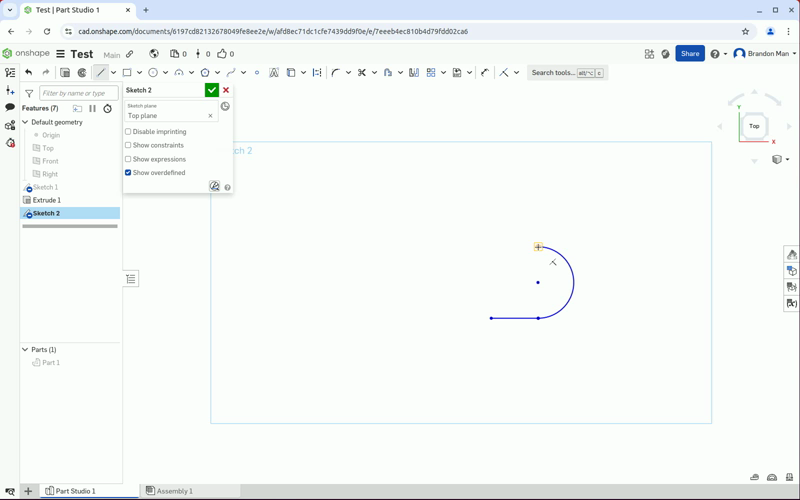
key_down(shift)
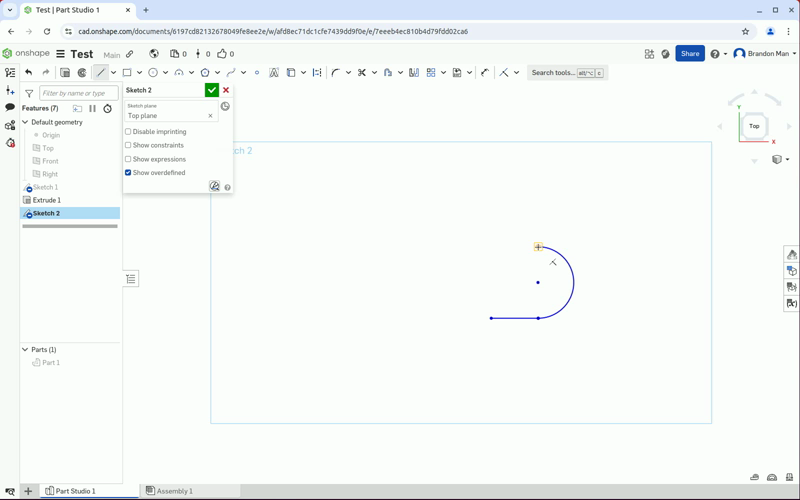
mouse_move(568, 246)
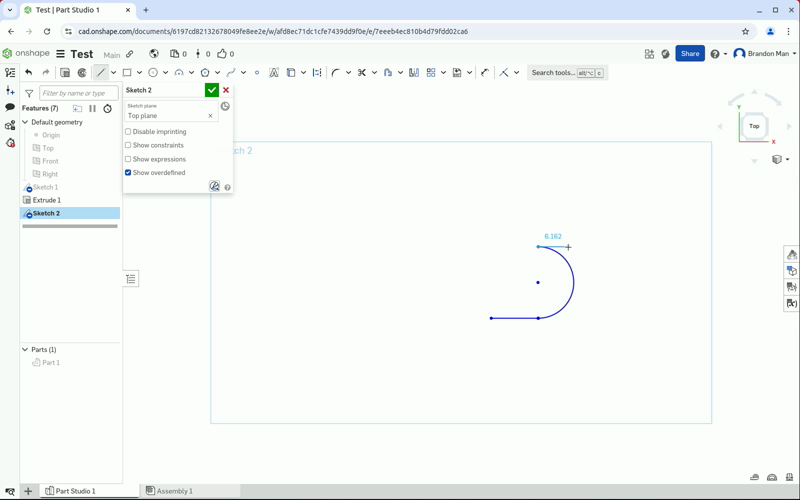
mouse_move(491, 246)
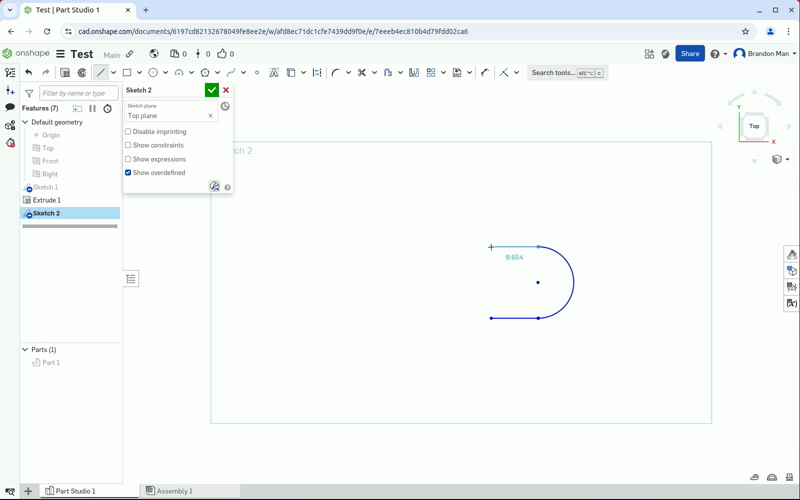
click(491, 246)
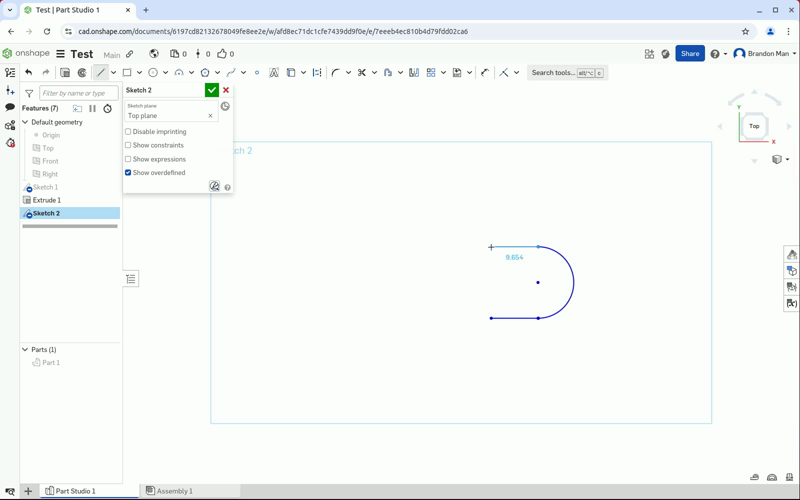
key_up(shift)
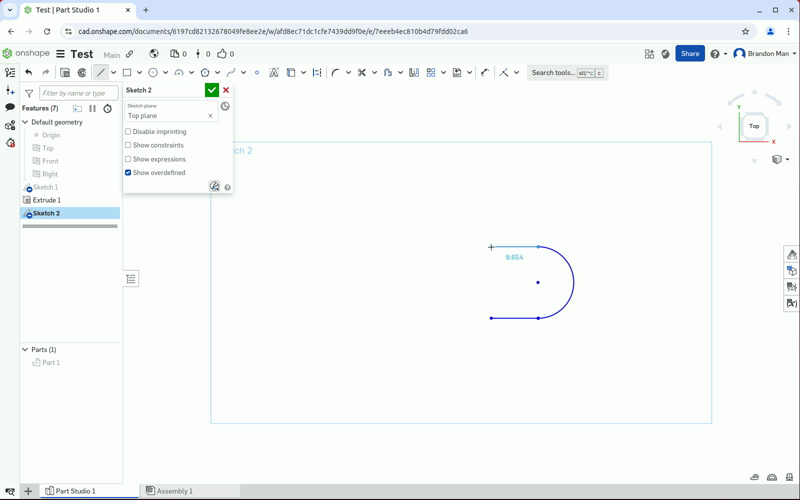
key(esc)
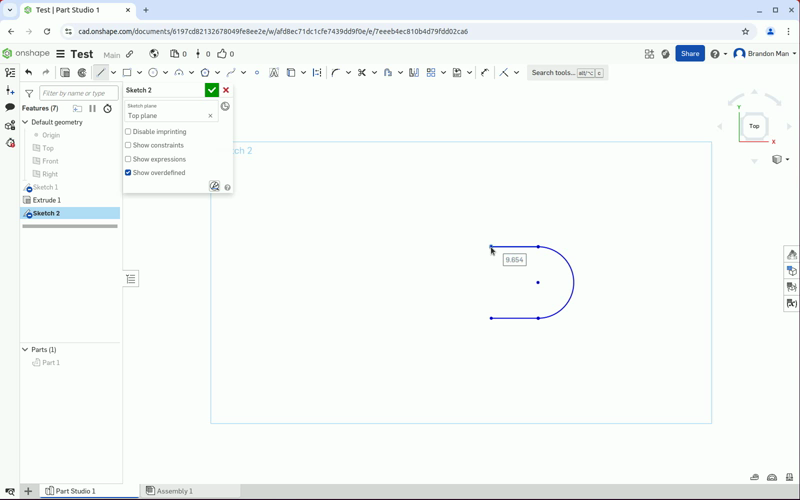
key(a)
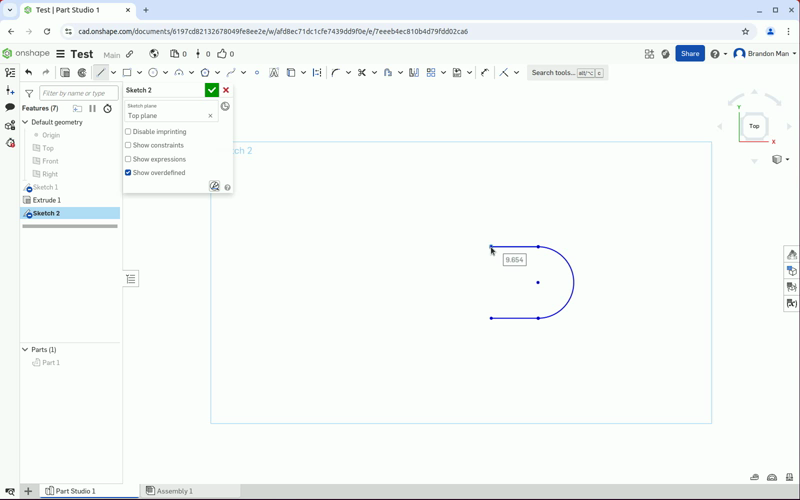
mouse_move(491, 246)
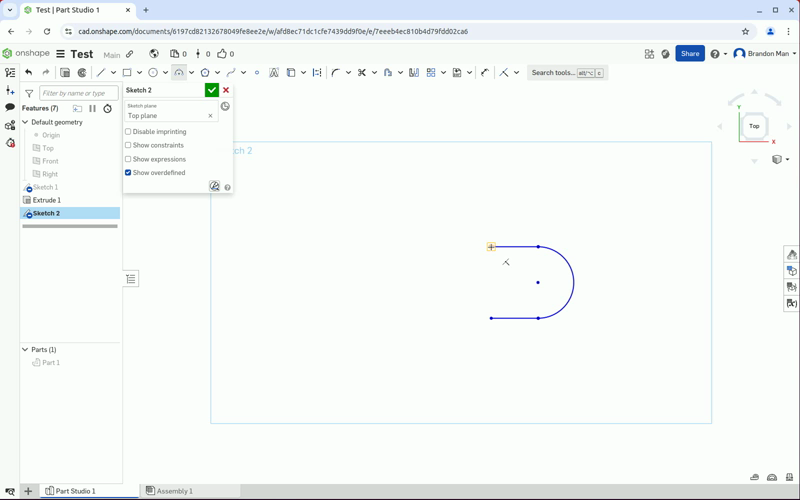
click(491, 246)
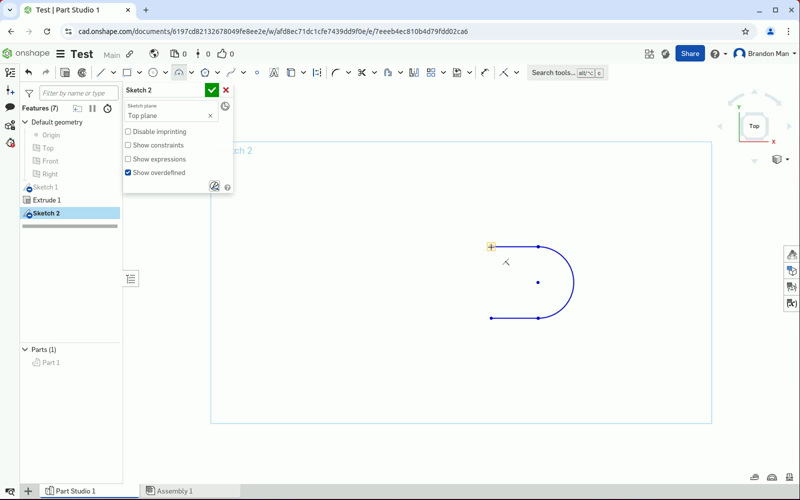
mouse_move(491, 318)
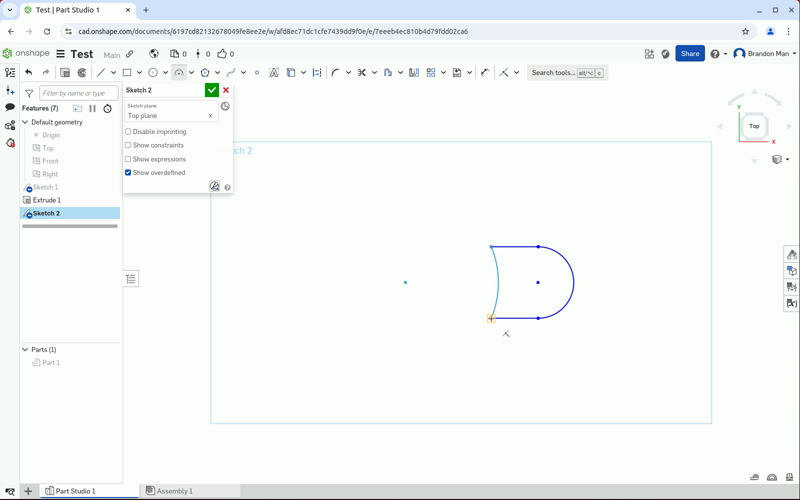
click(491, 318)
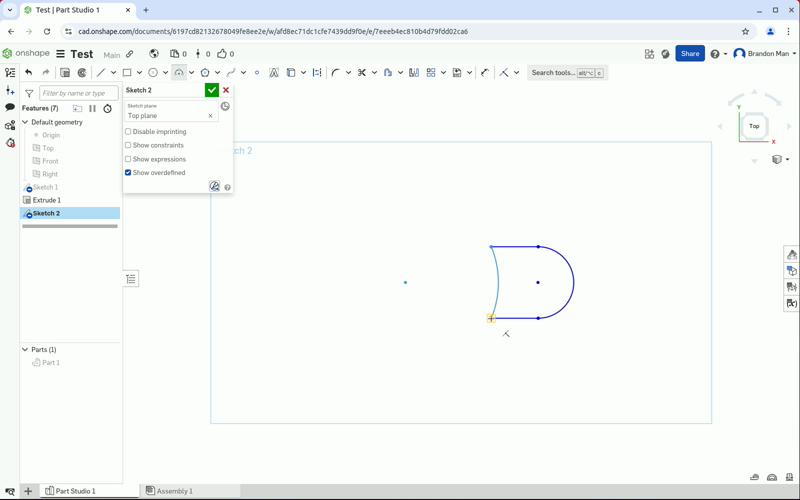
key_down(shift)
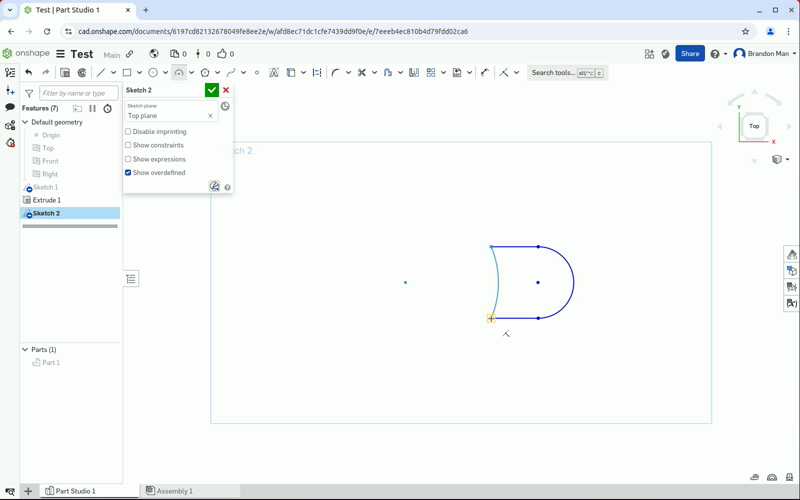
mouse_move(507, 282)
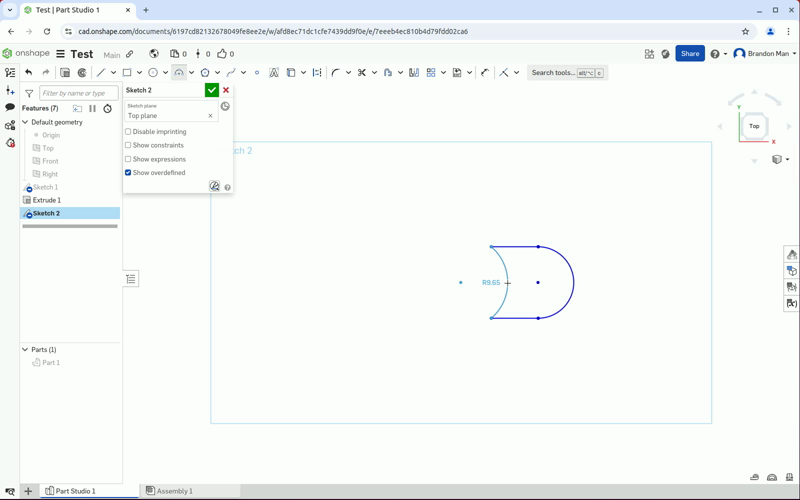
click(507, 282)
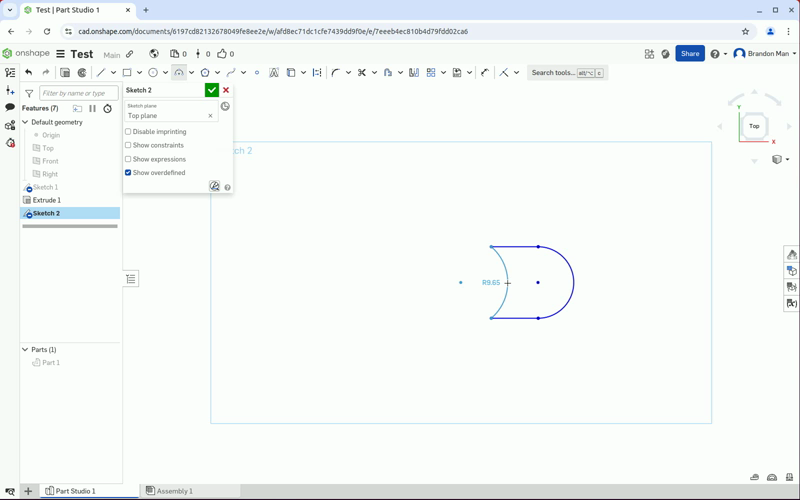
key_up(shift)
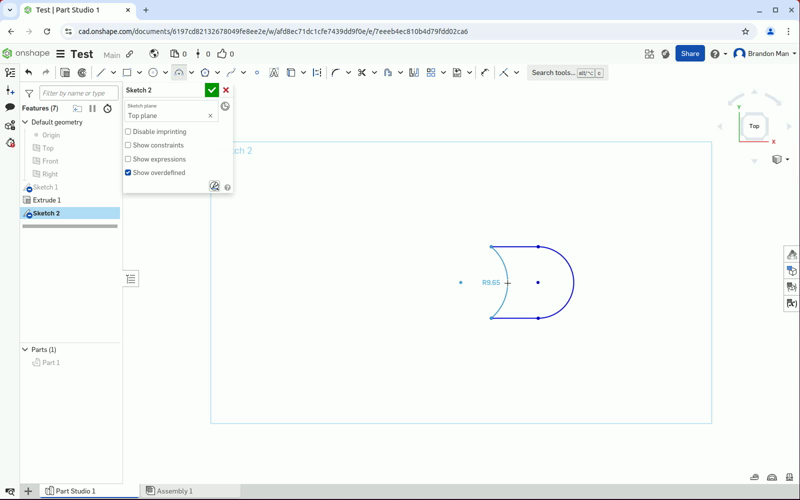
key(esc)
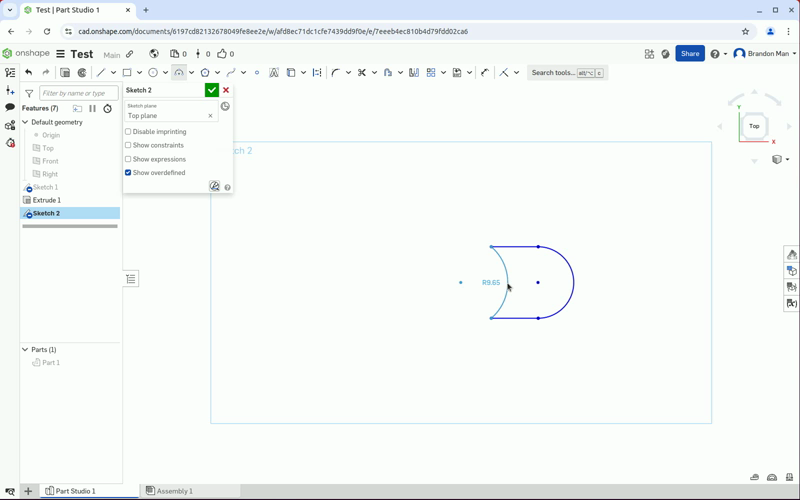
key(c)
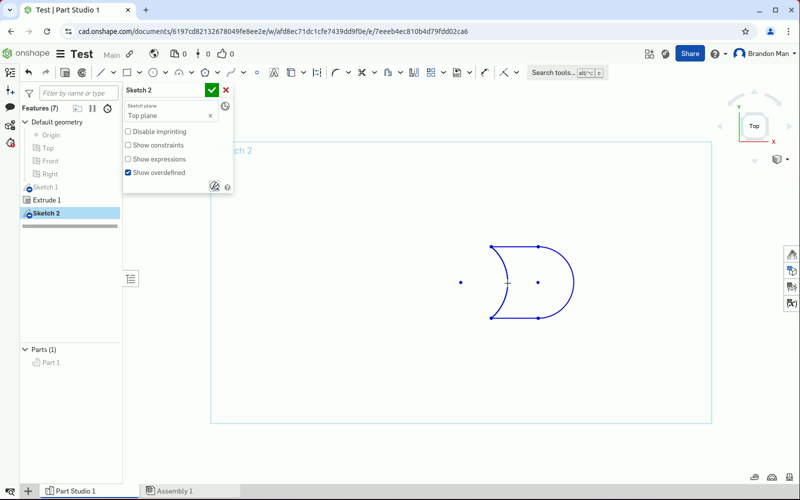
key_down(shift)
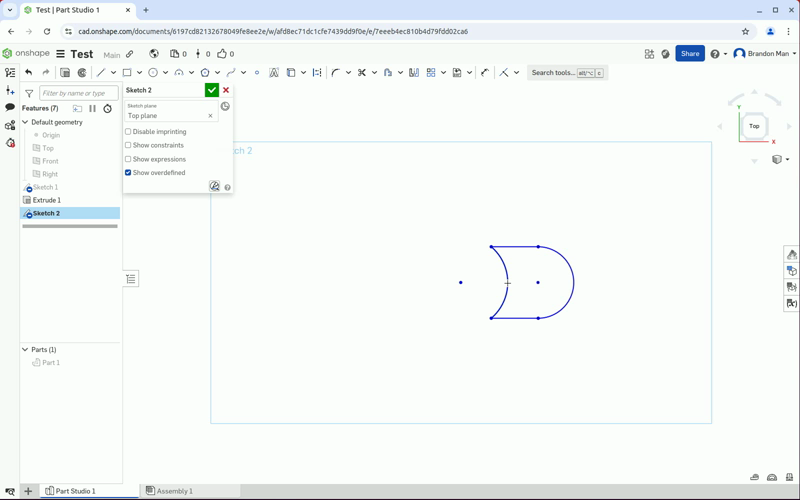
mouse_move(538, 282)
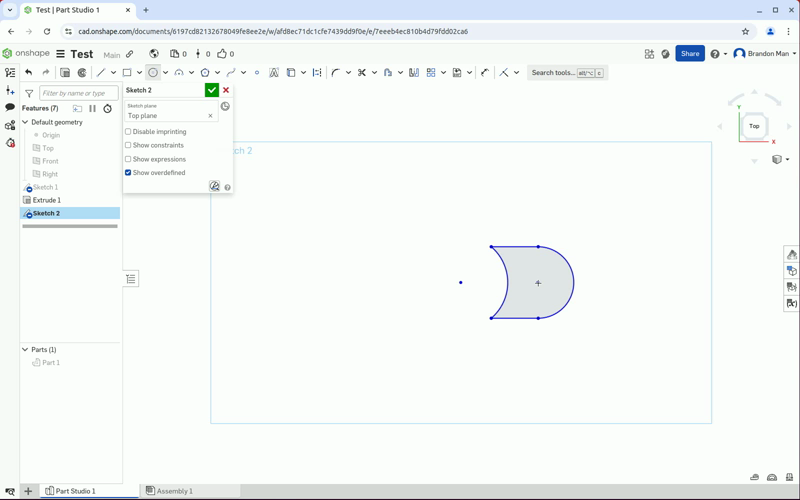
click(538, 282)
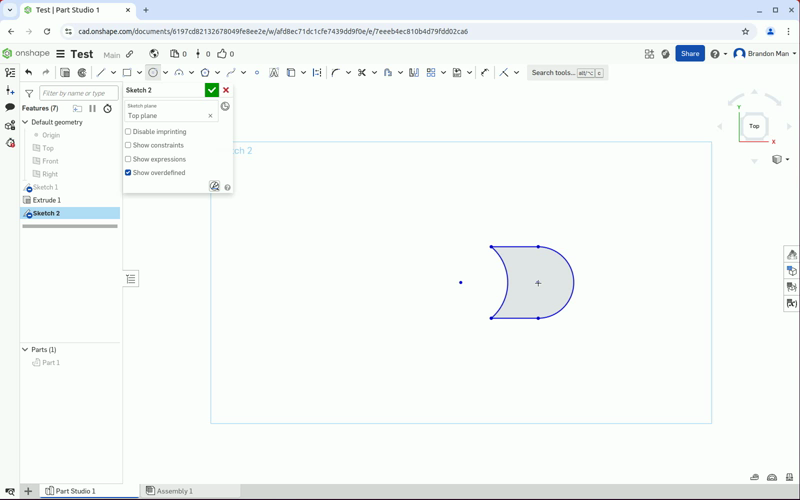
key_up(shift)
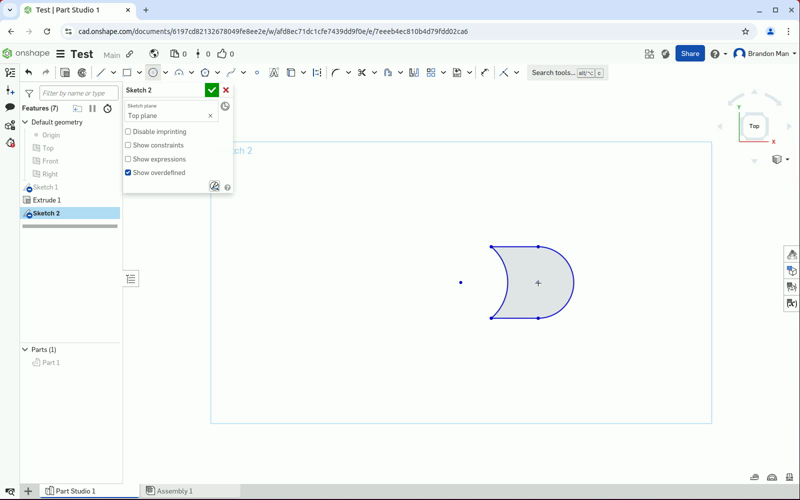
mouse_move(554, 282)
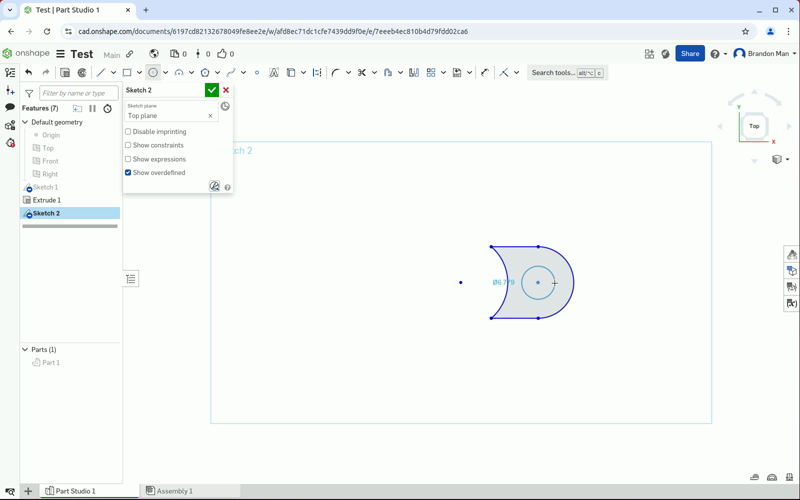
click(554, 282)
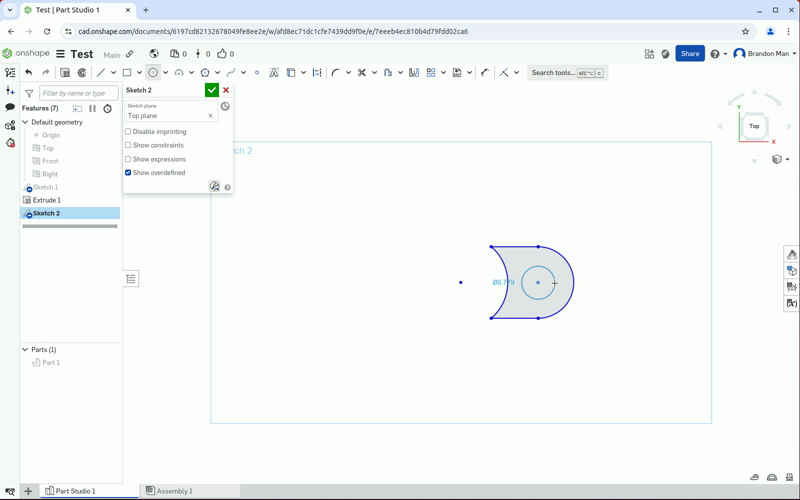
key(esc)
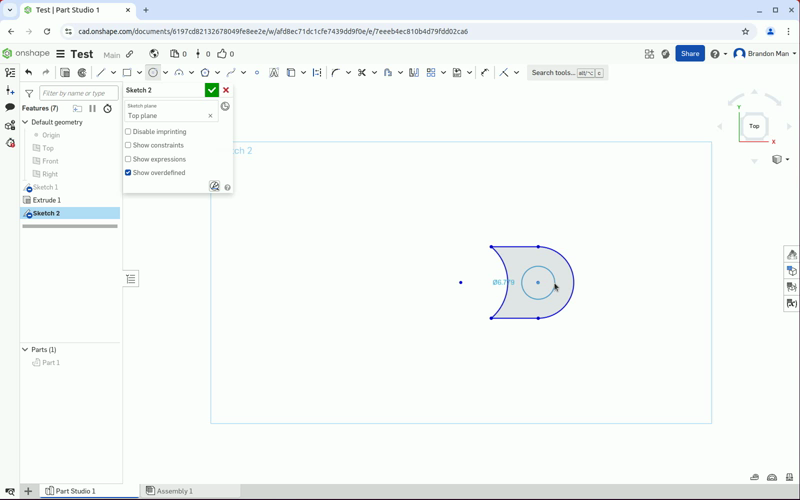
mouse_move(553, 259)
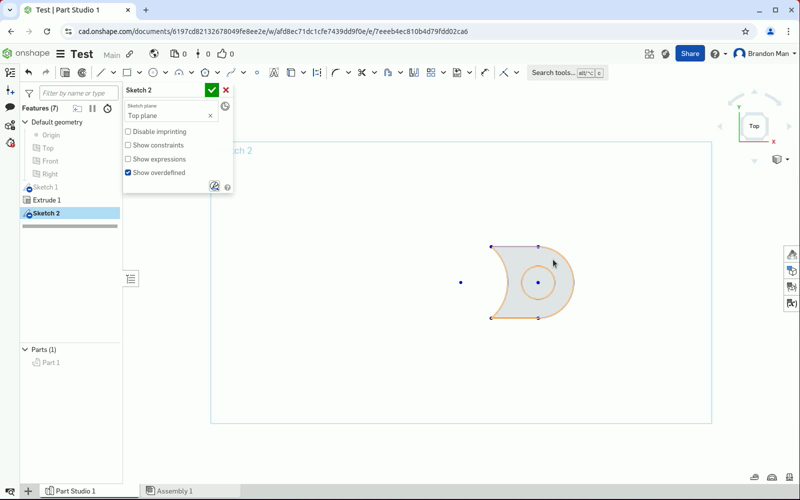
click(553, 259)
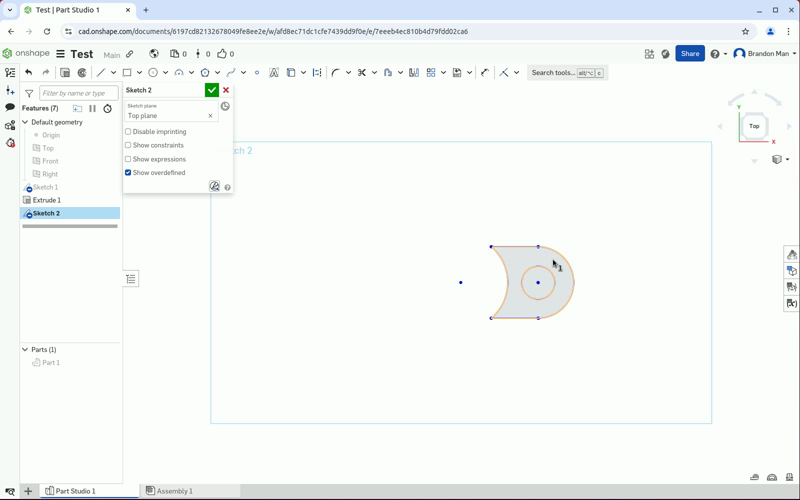
mouse_move(73, 352)
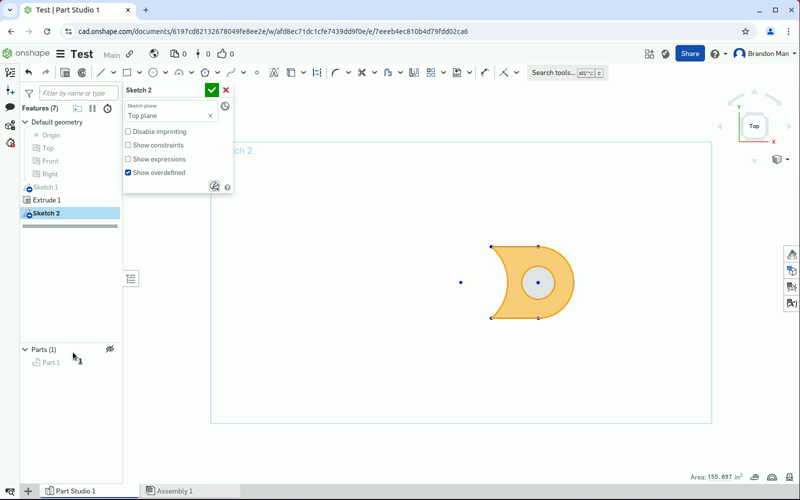
key(shift+y)
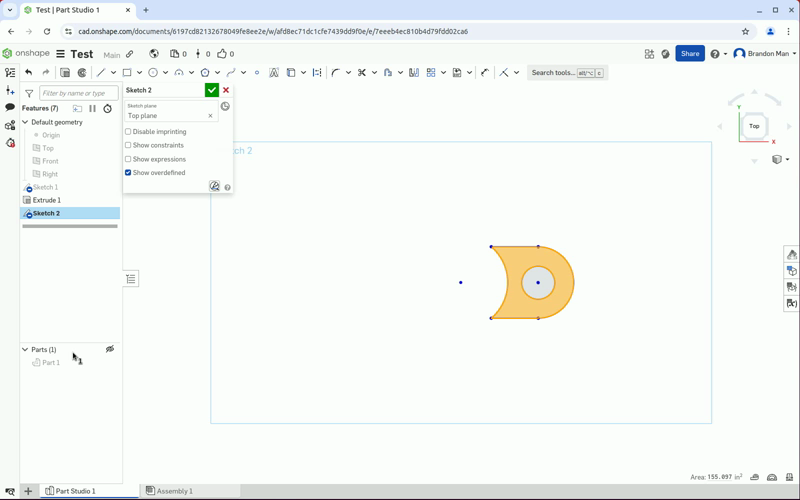
key(shift+e)
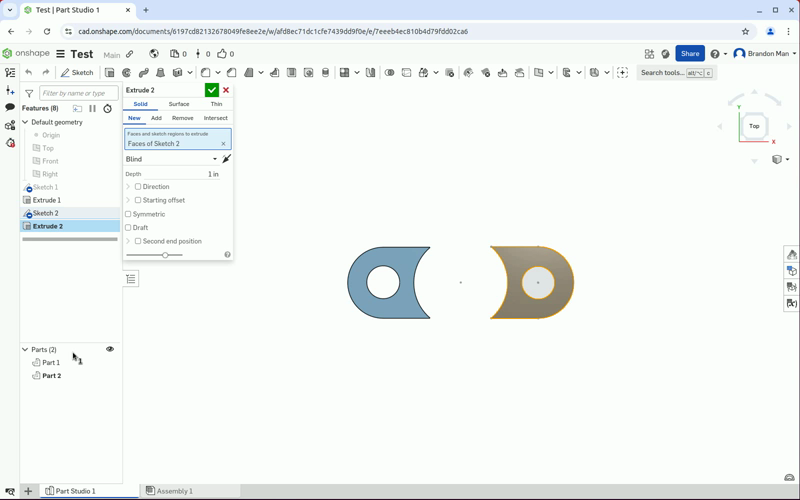
mouse_move(143, 106)
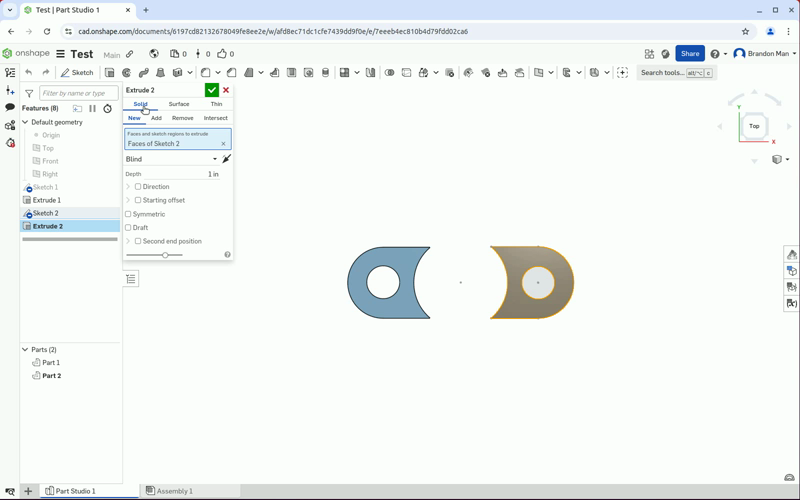
click(143, 106)
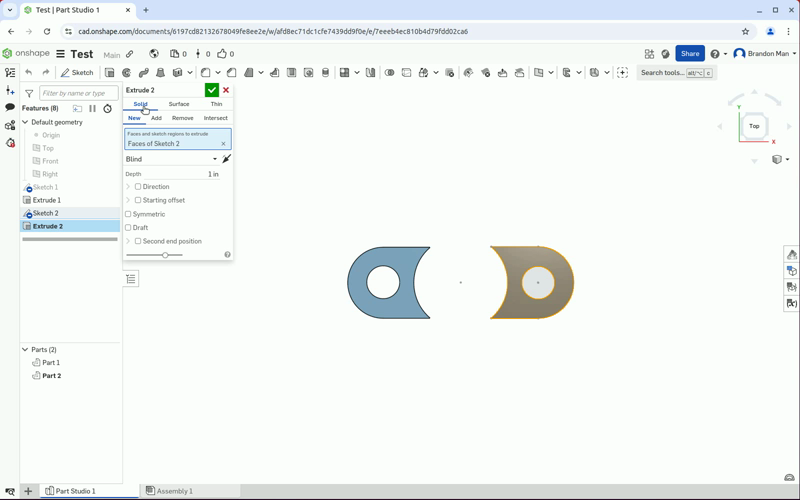
mouse_move(137, 120)
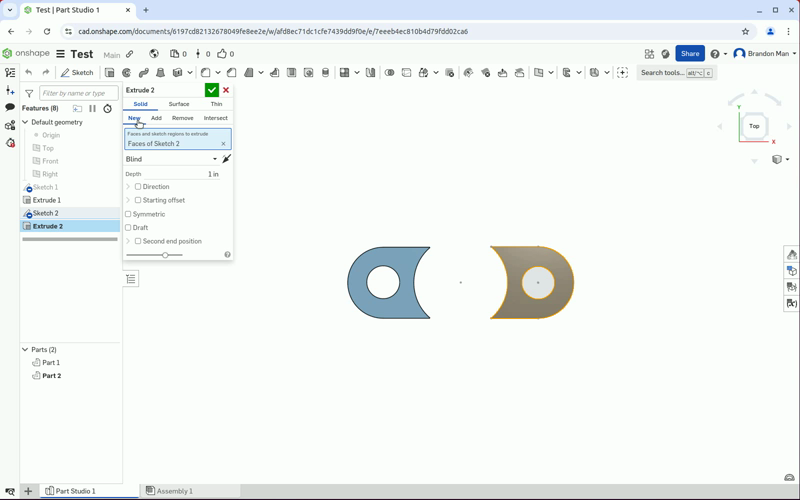
click(137, 120)
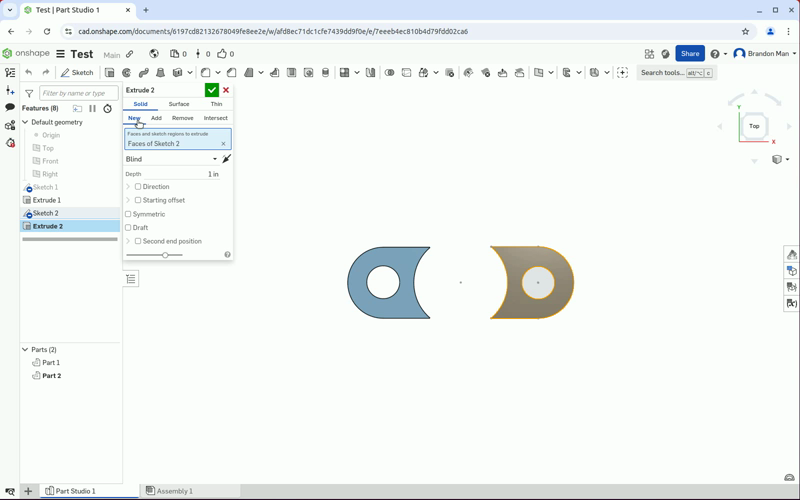
key(tab, 4)
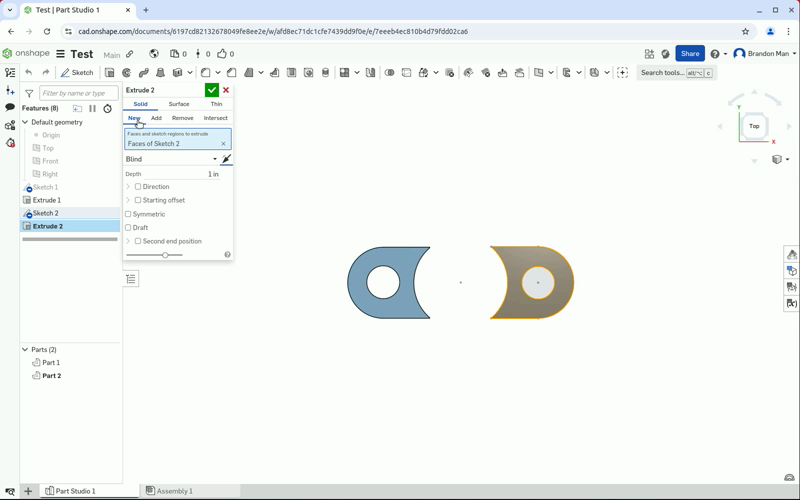
text(6.258)
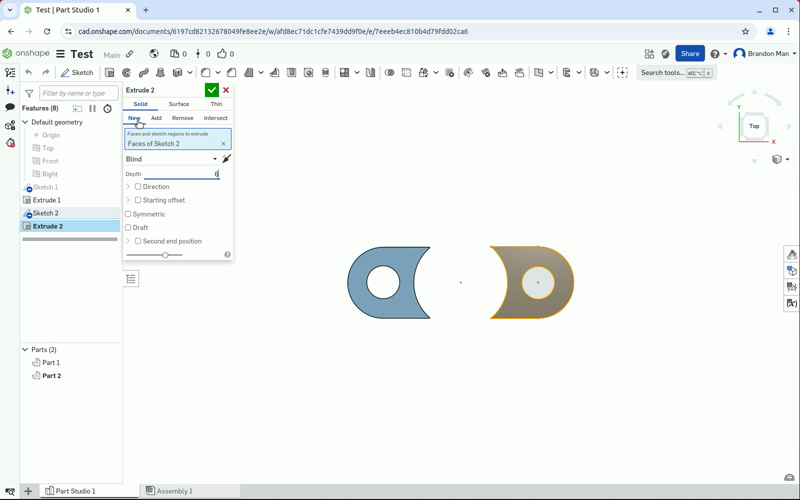
key(enter)
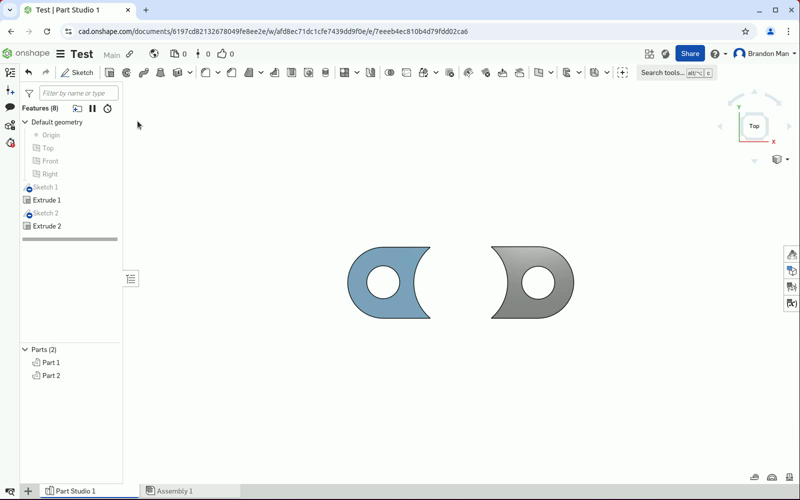
key(shift+h)
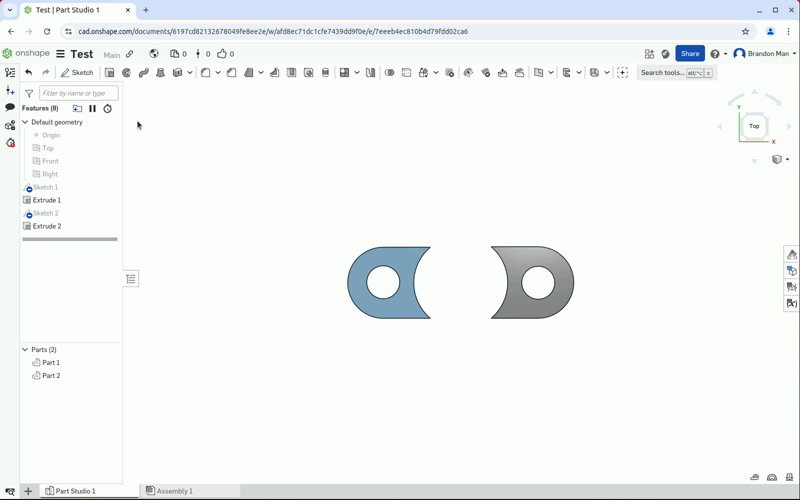
key(shift+h)
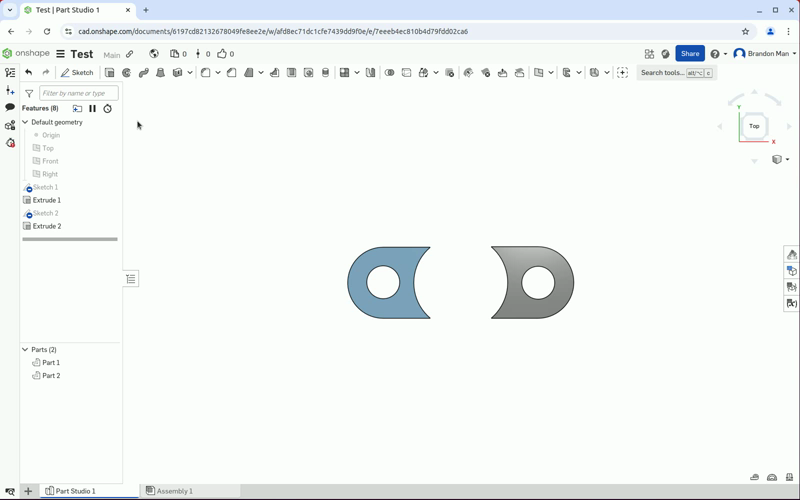
mouse_move(73, 189)
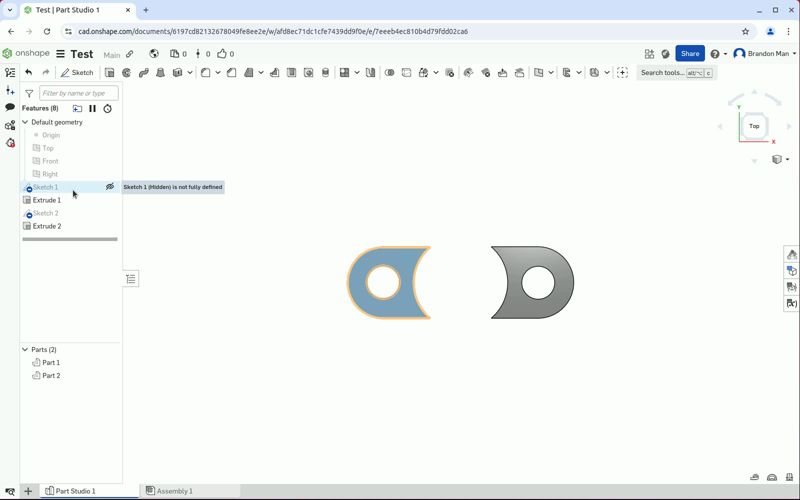
click(73, 189)
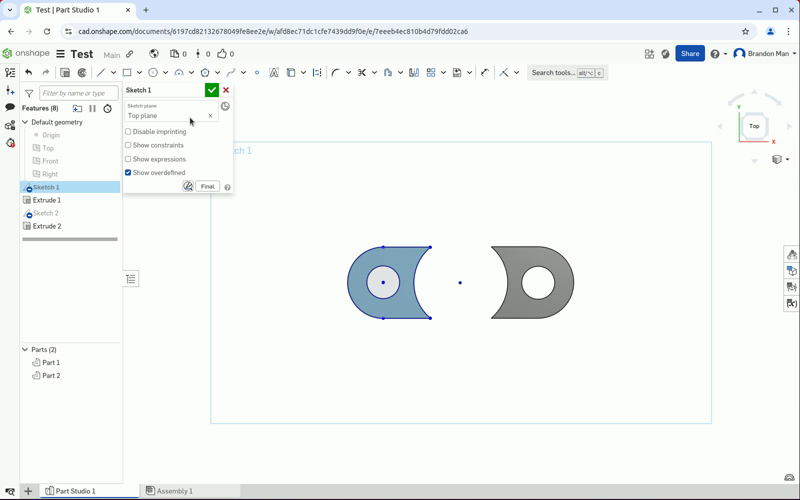
mouse_move(229, 92)
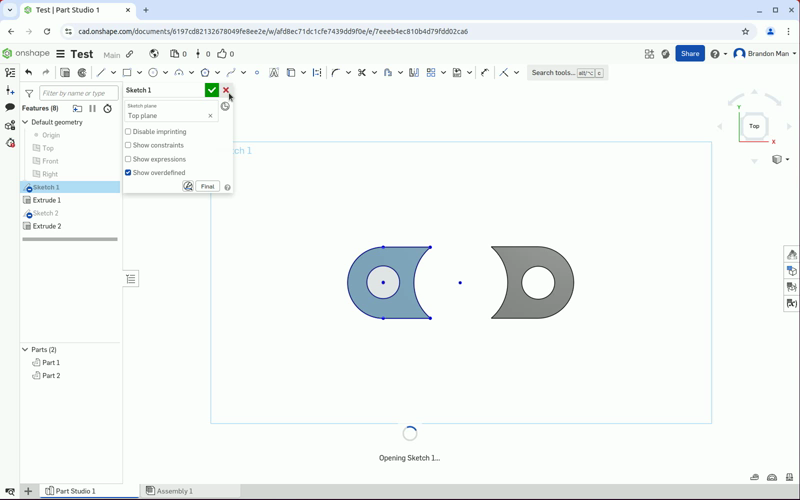
click(229, 92)
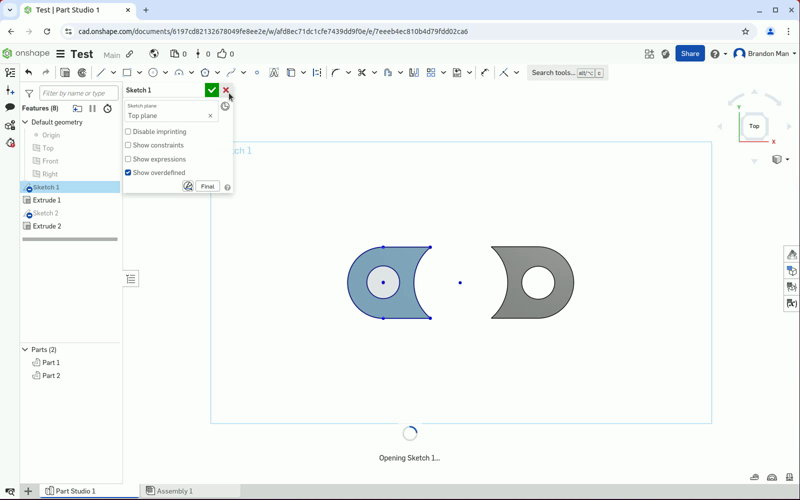
key(shift+s)
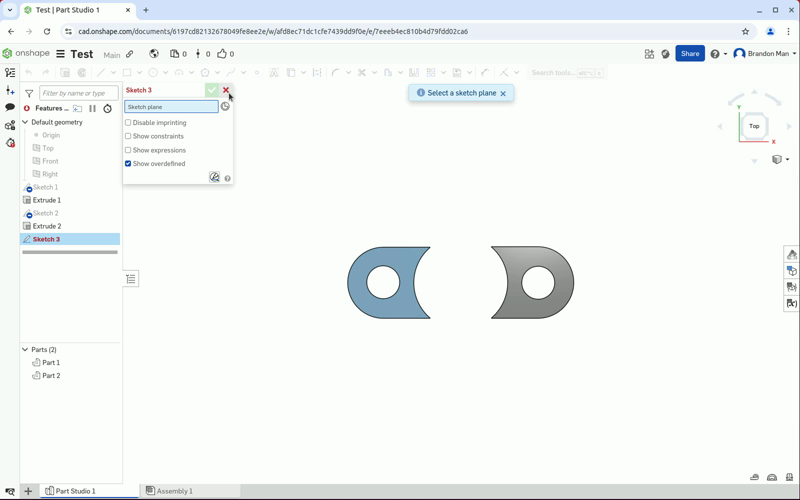
mouse_move(73, 150)
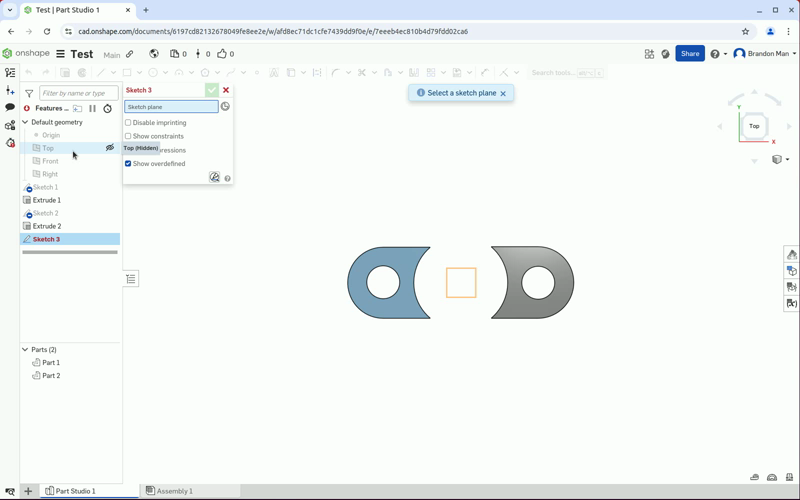
click(73, 150)
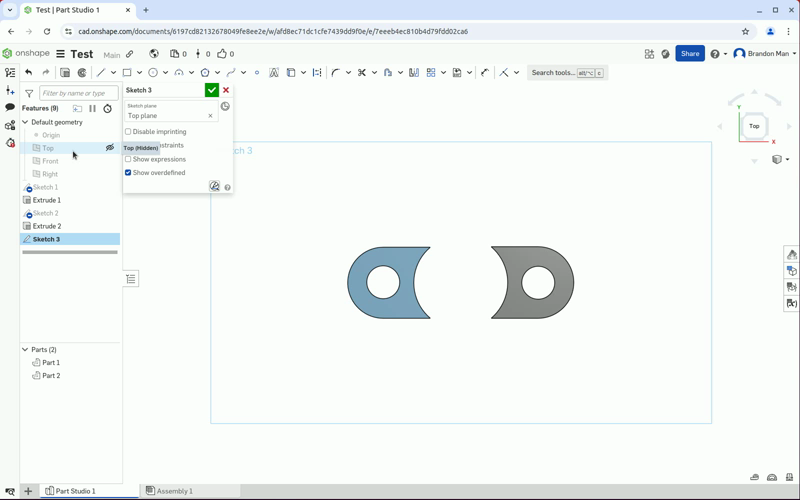
mouse_move(73, 352)
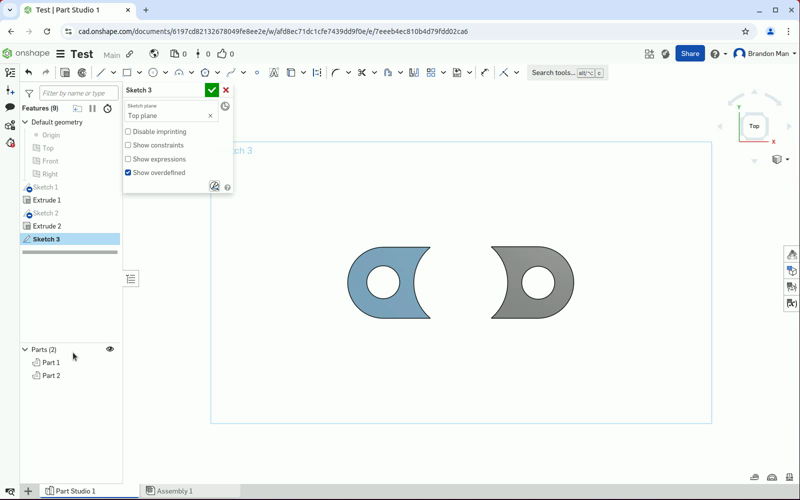
key(y)
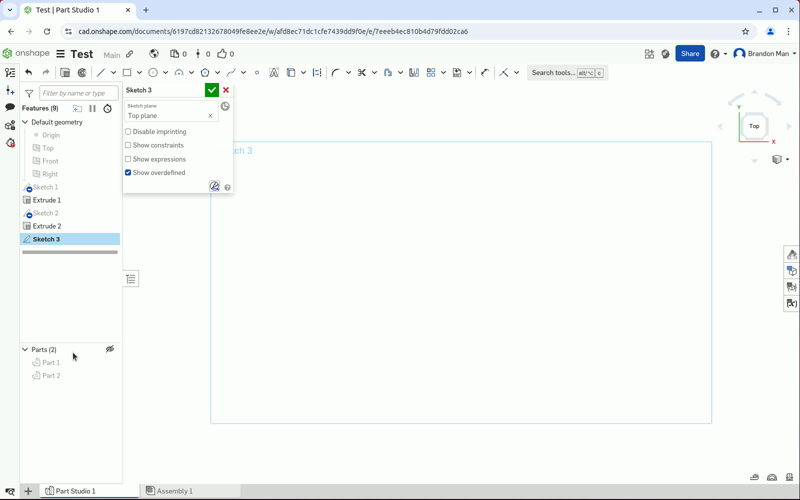
key(c)
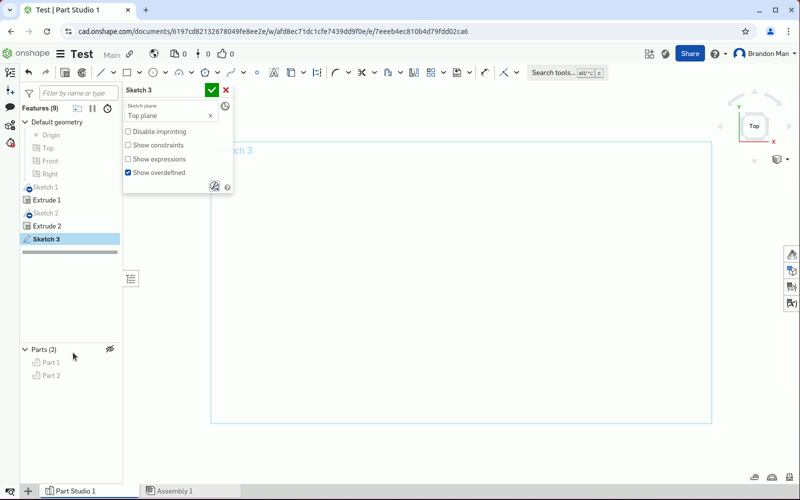
key_down(shift)
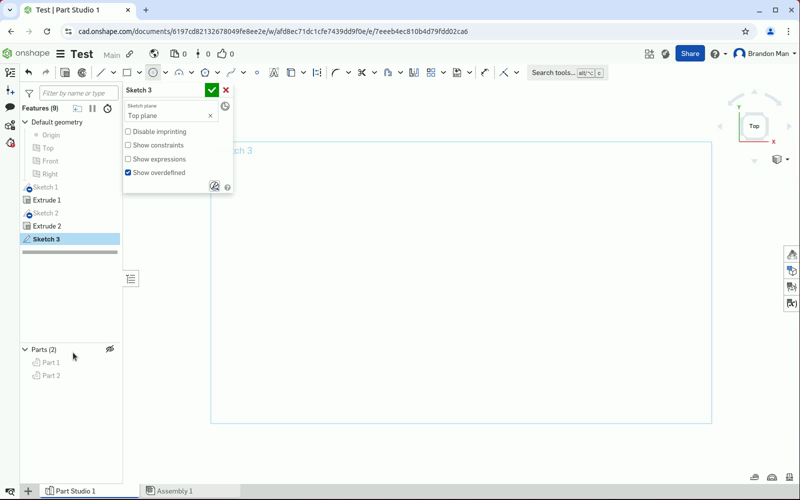
mouse_move(461, 282)
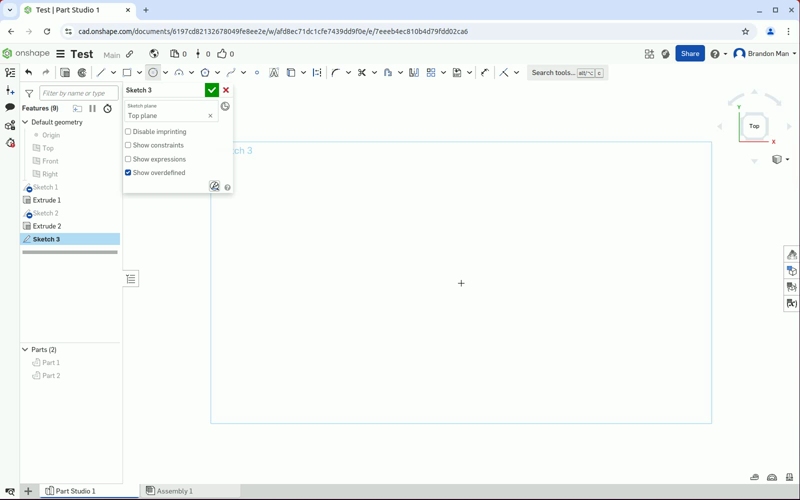
click(461, 282)
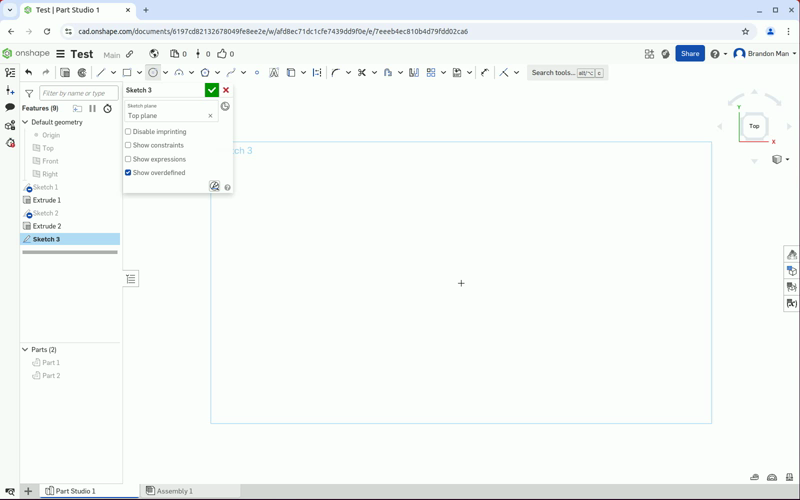
key_up(shift)
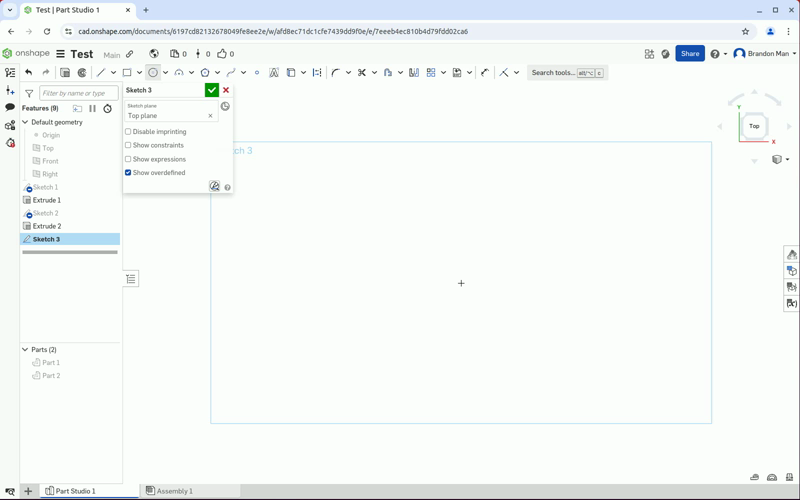
mouse_move(508, 282)
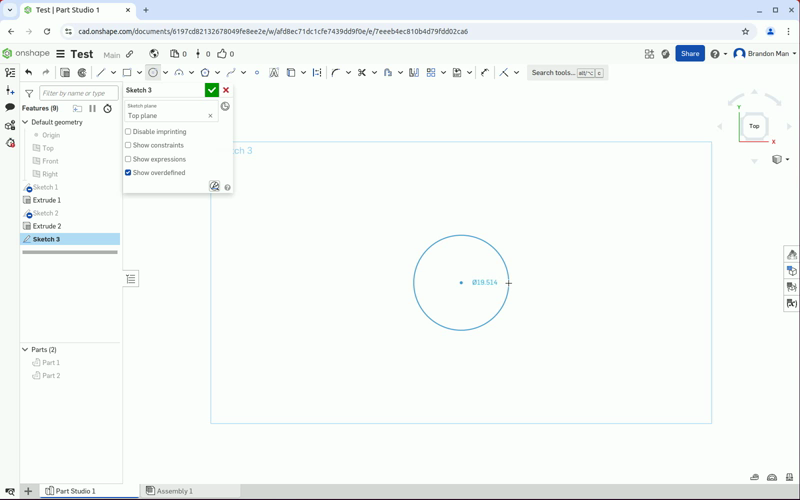
click(508, 282)
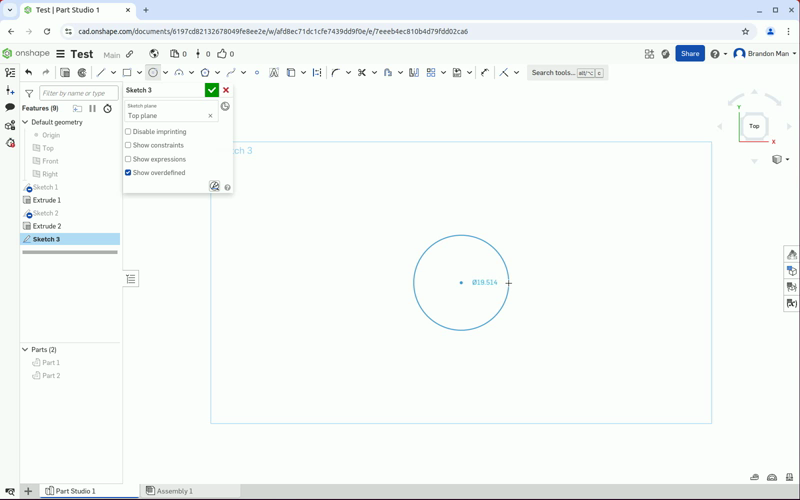
key(esc)
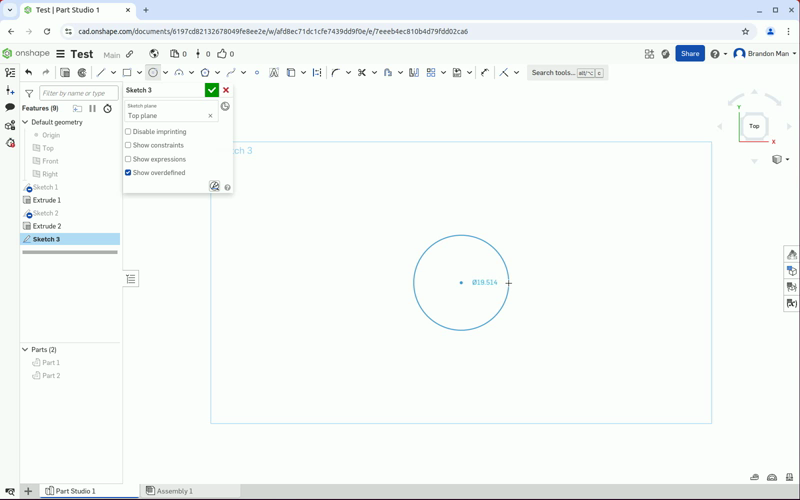
key(c)
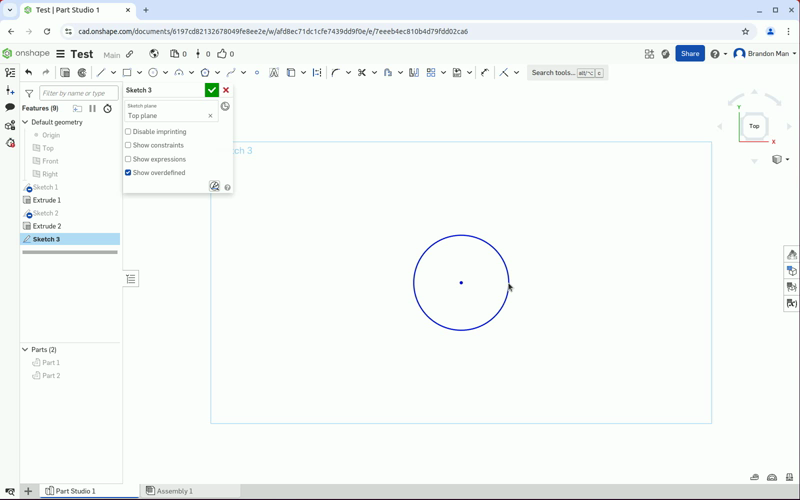
key_down(shift)
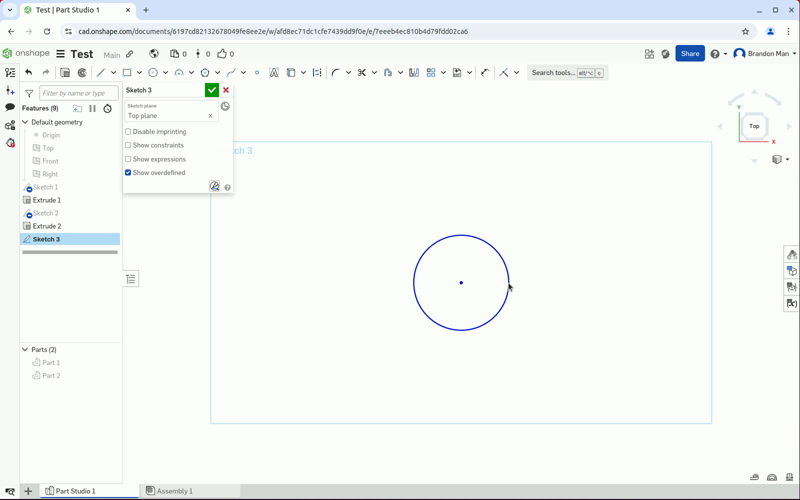
mouse_move(461, 282)
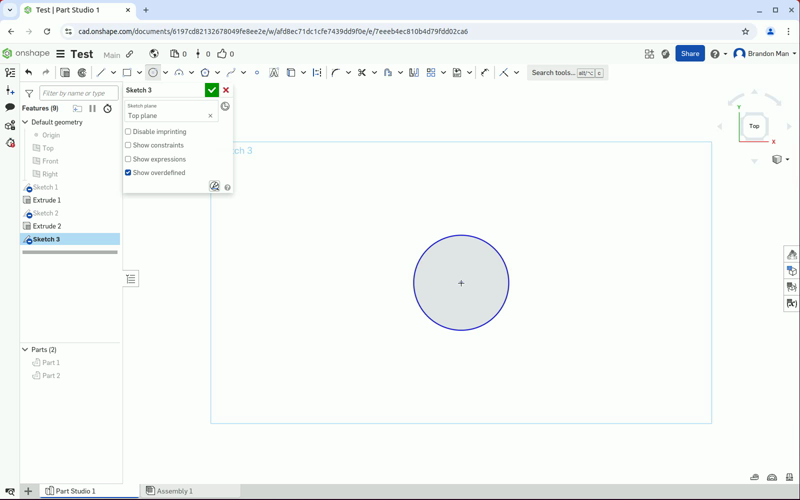
click(461, 282)
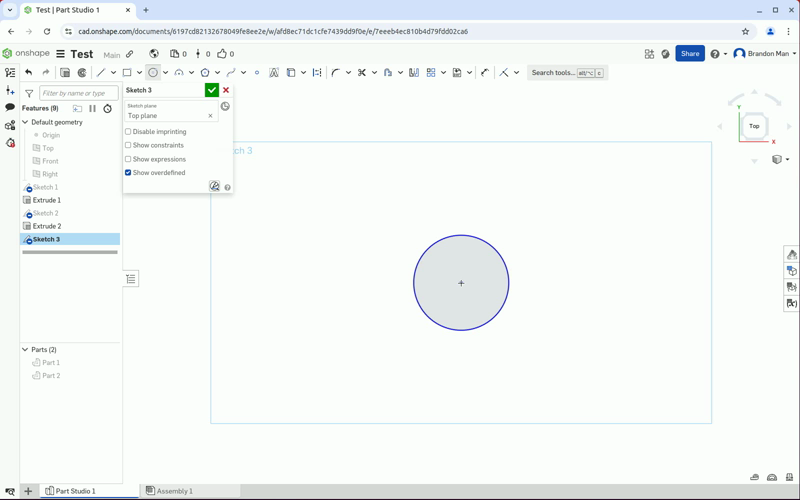
key_up(shift)
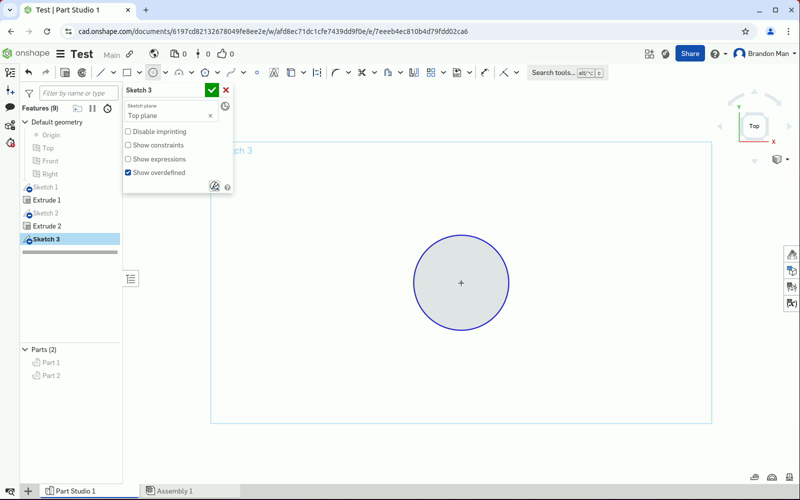
mouse_move(482, 282)
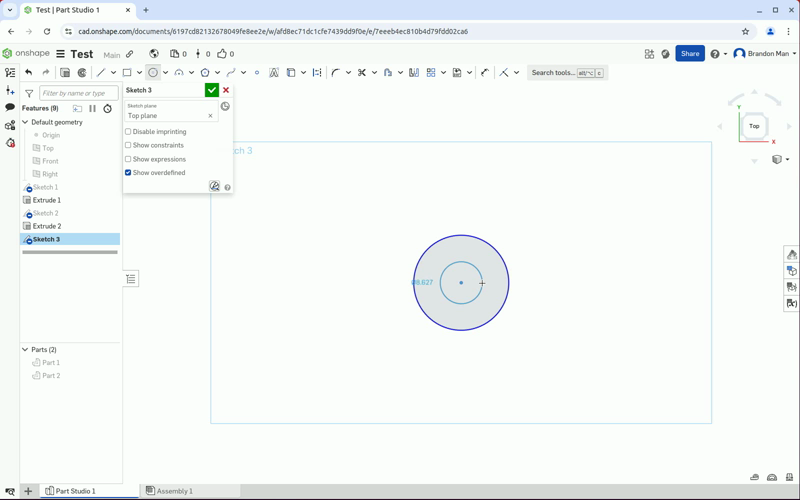
click(482, 282)
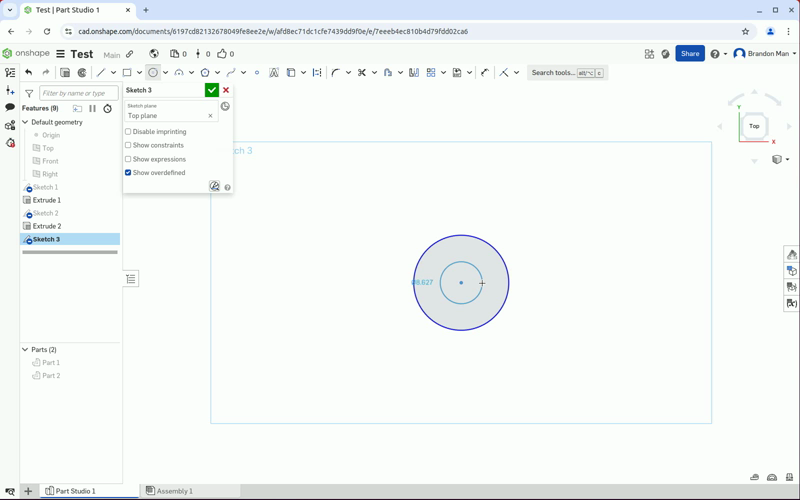
key(esc)
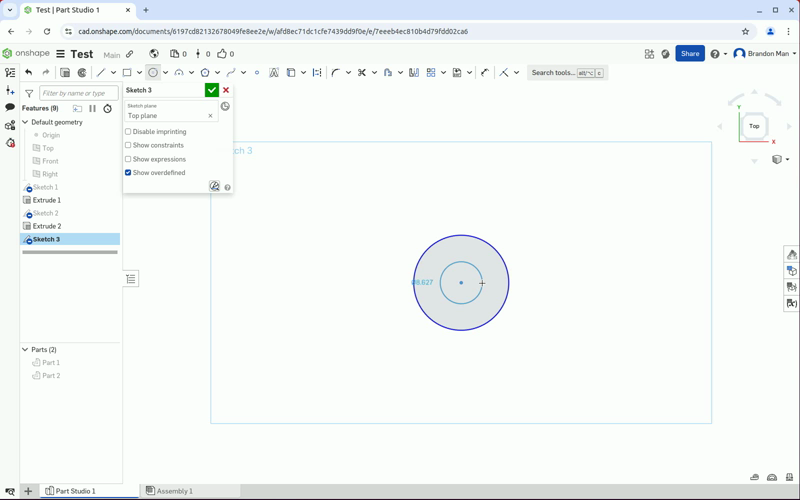
mouse_move(478, 261)
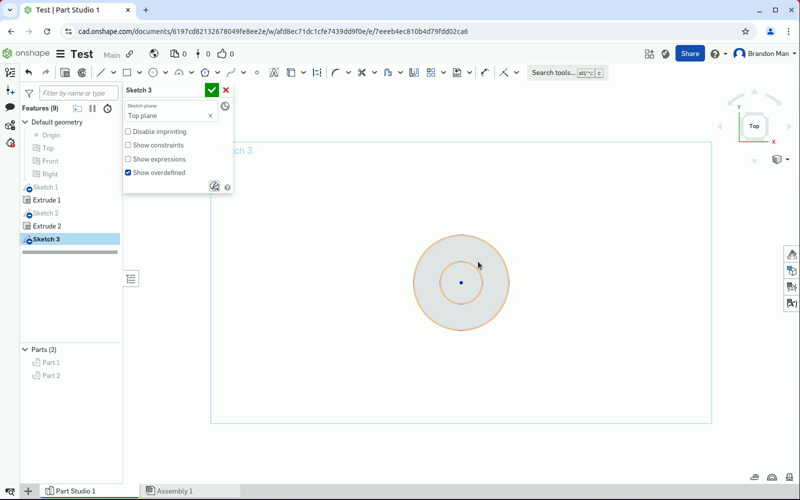
click(478, 261)
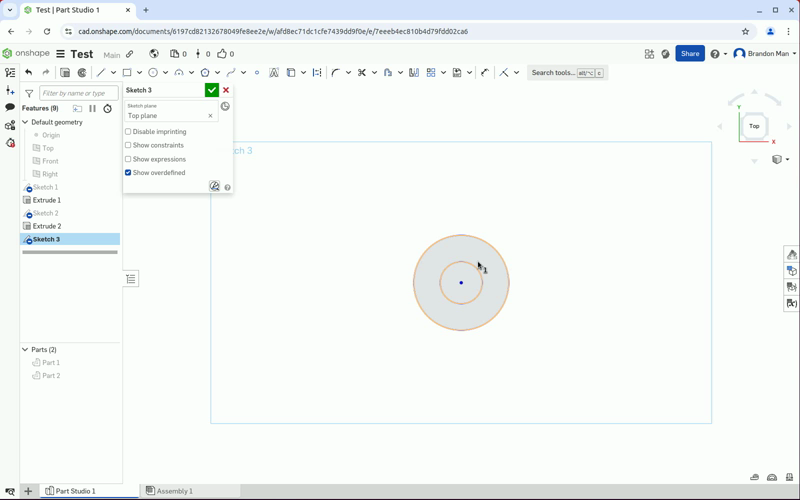
mouse_move(73, 352)
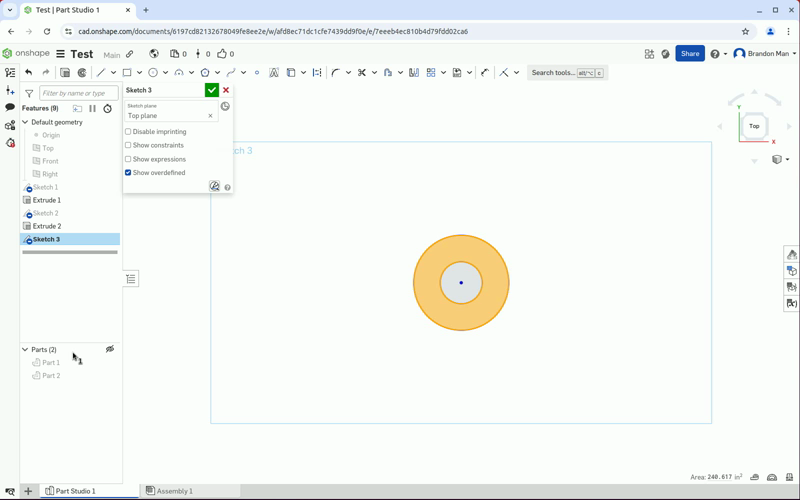
key(shift+y)
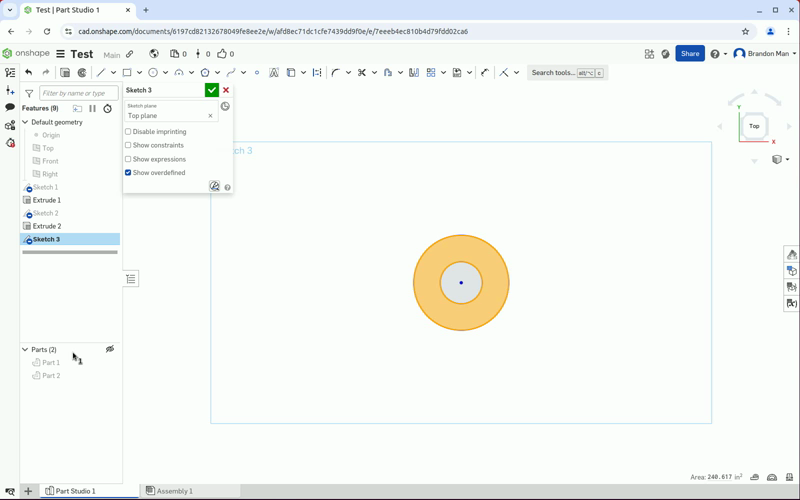
key(shift+e)
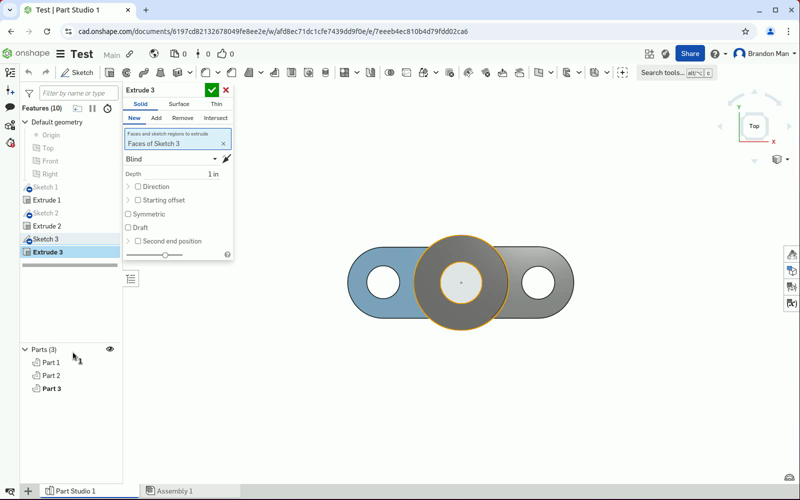
mouse_move(143, 106)
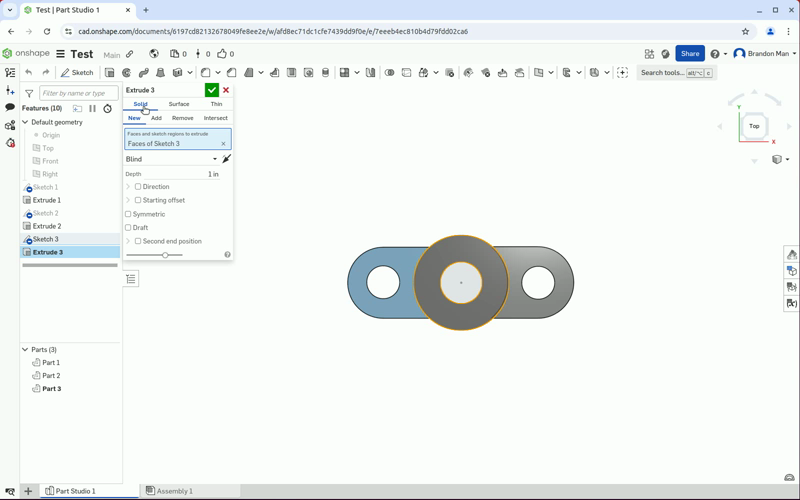
click(143, 106)
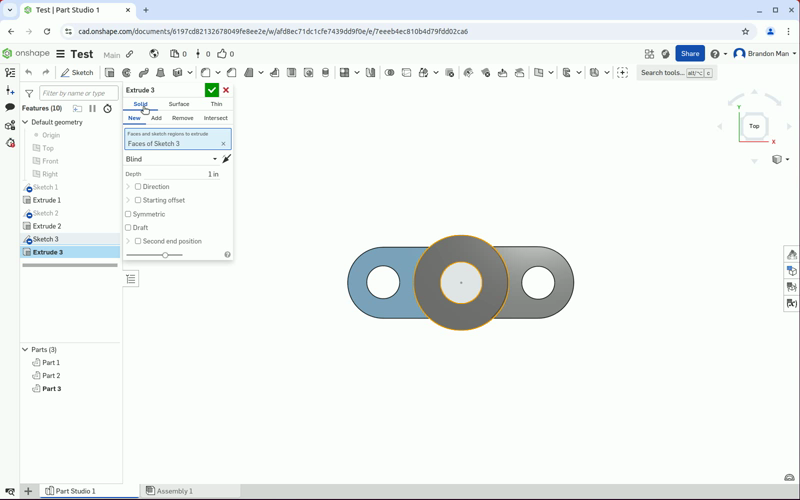
mouse_move(137, 120)
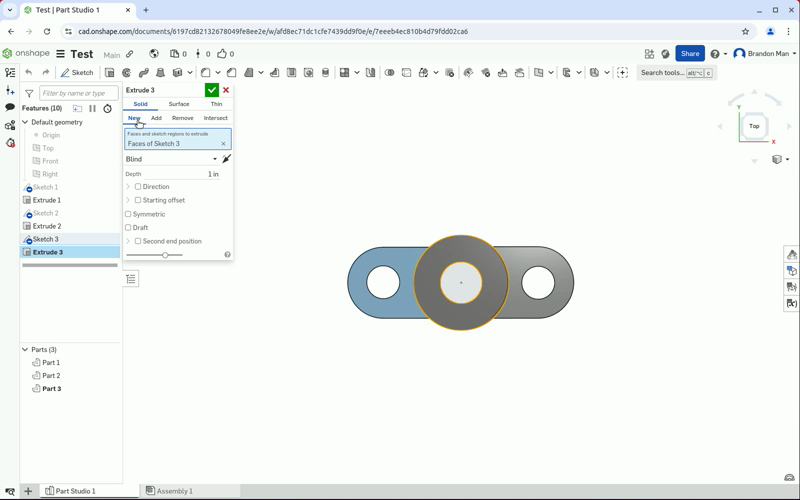
click(137, 120)
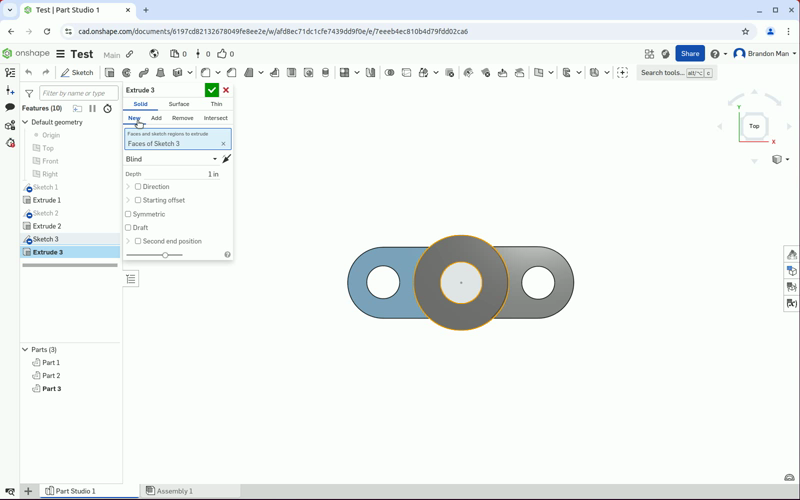
key(tab, 4)
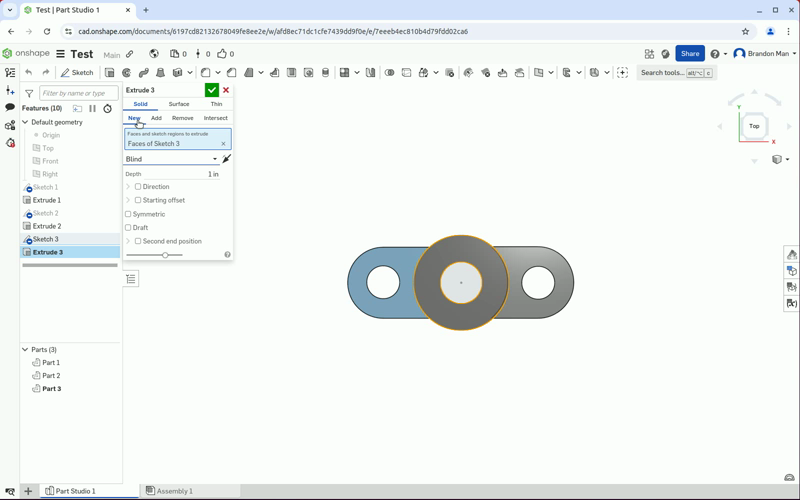
text(6.258)
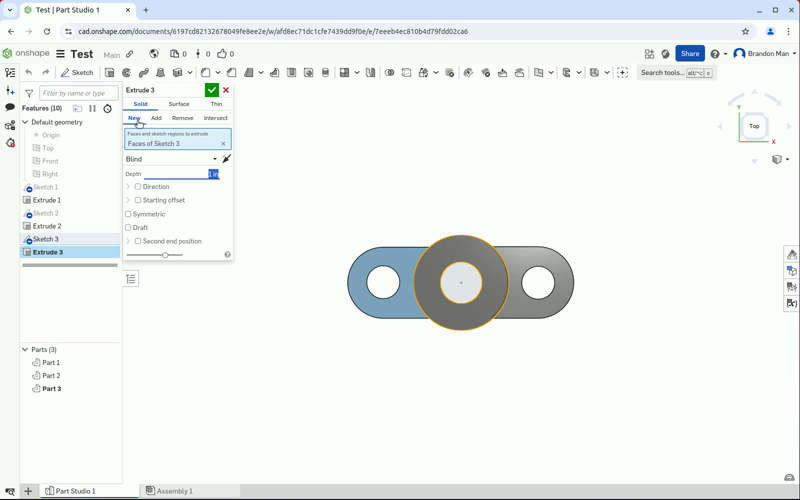
key(enter)
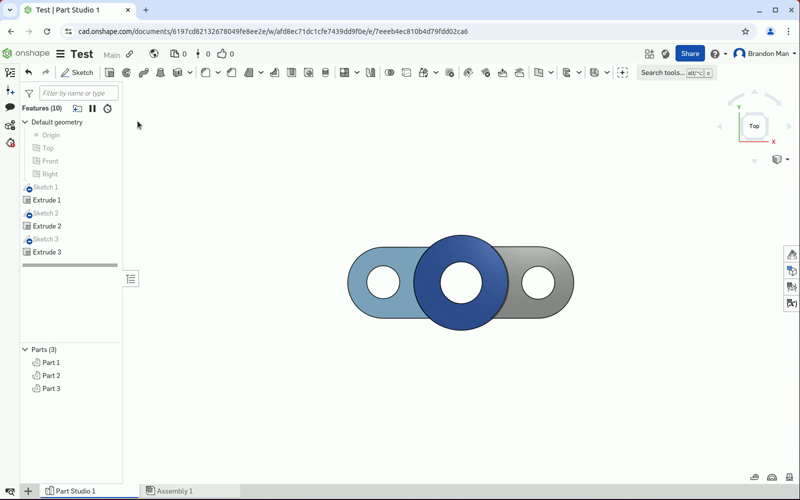
key(shift+h)
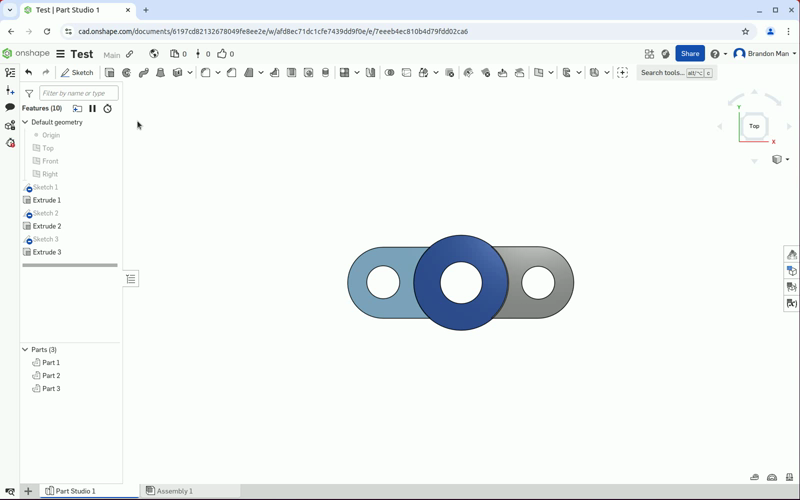
key(shift+h)
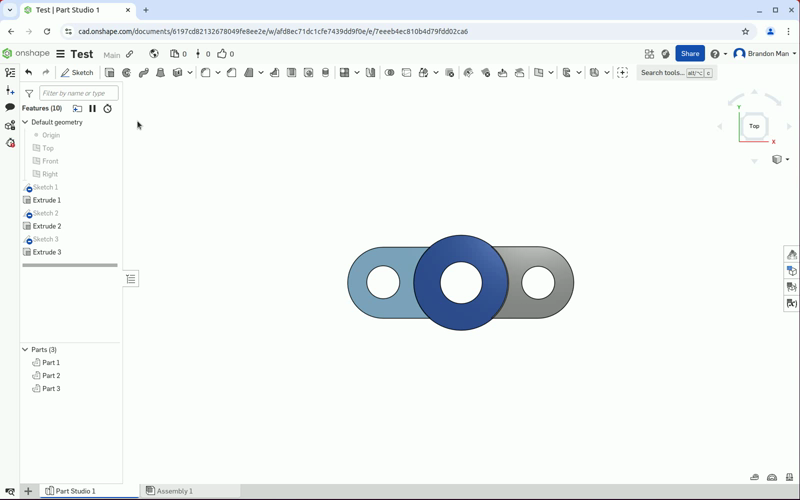
mouse_move(73, 189)
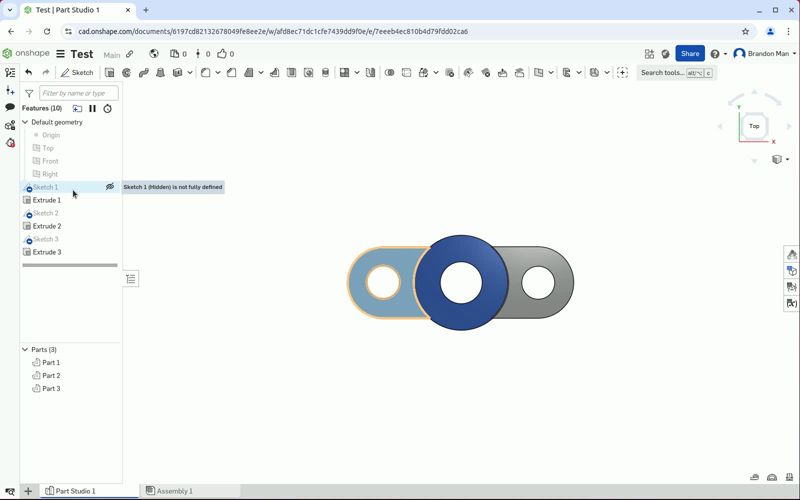
click(73, 189)
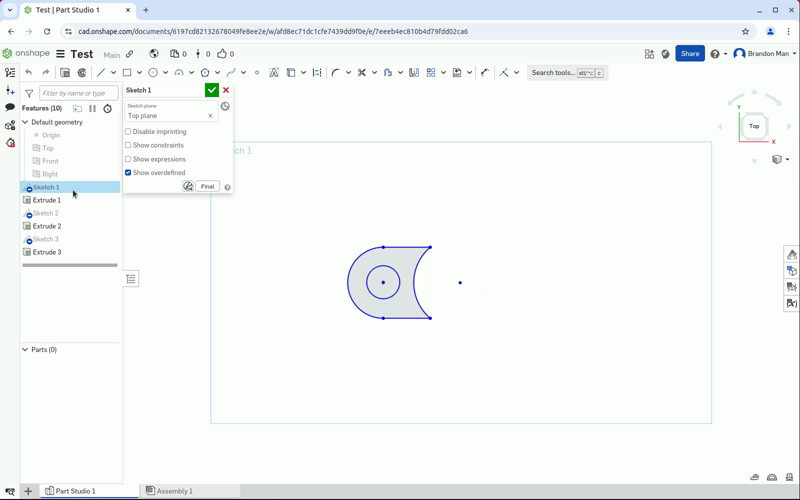
mouse_move(229, 92)
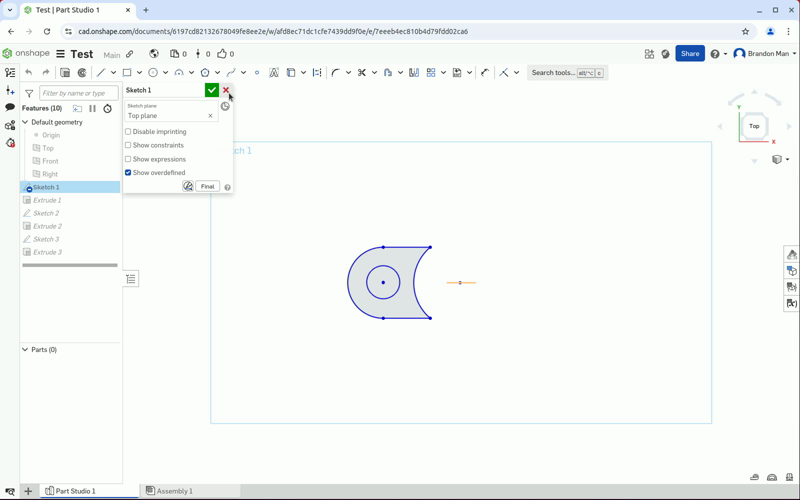
click(229, 92)
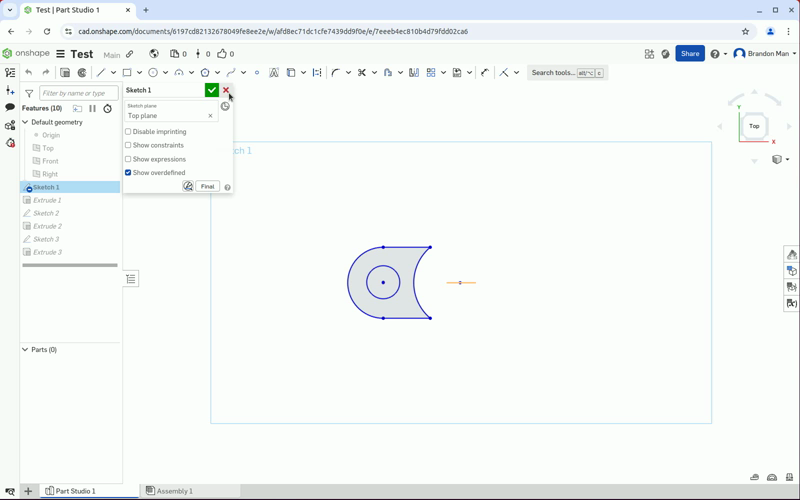
key(shift+s)
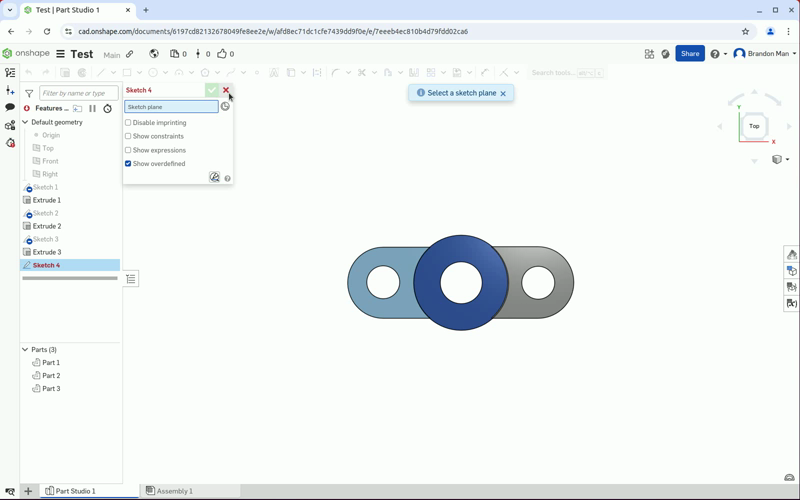
mouse_move(73, 150)
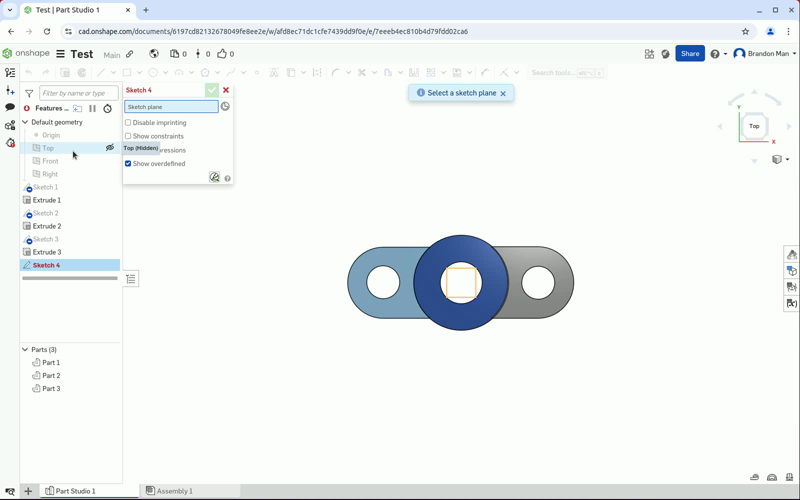
click(73, 150)
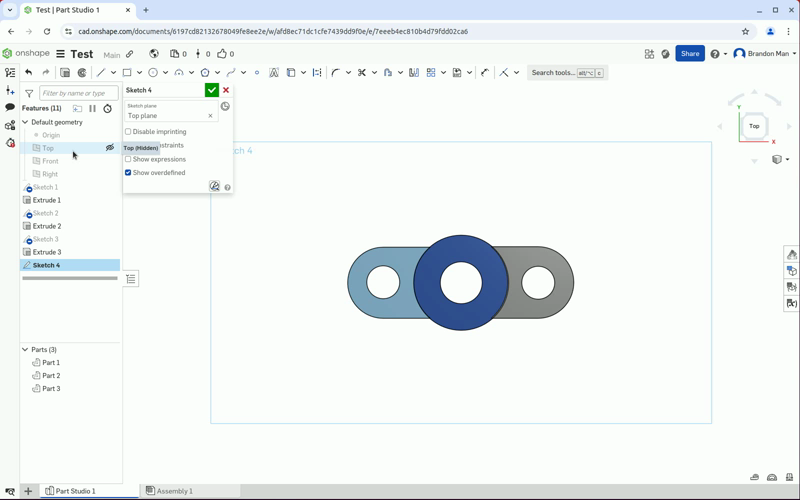
mouse_move(73, 352)
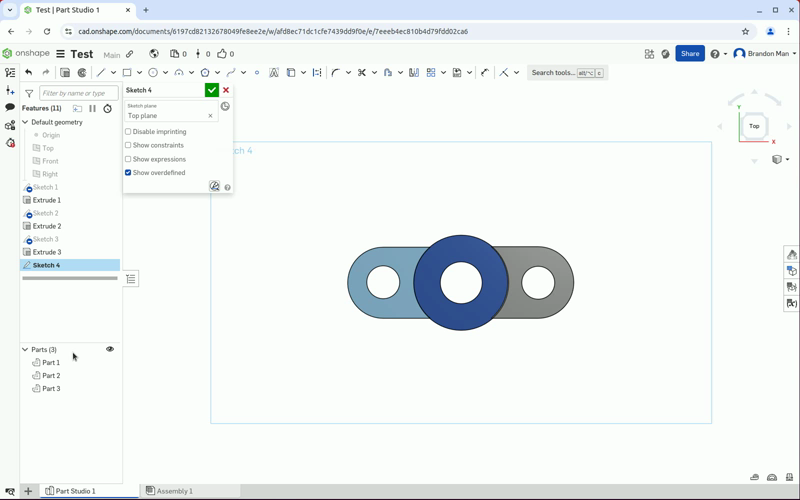
key(y)
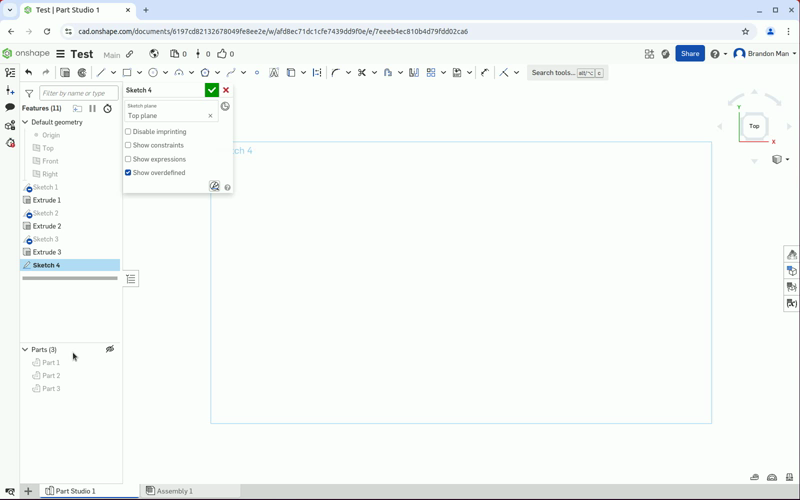
key(c)
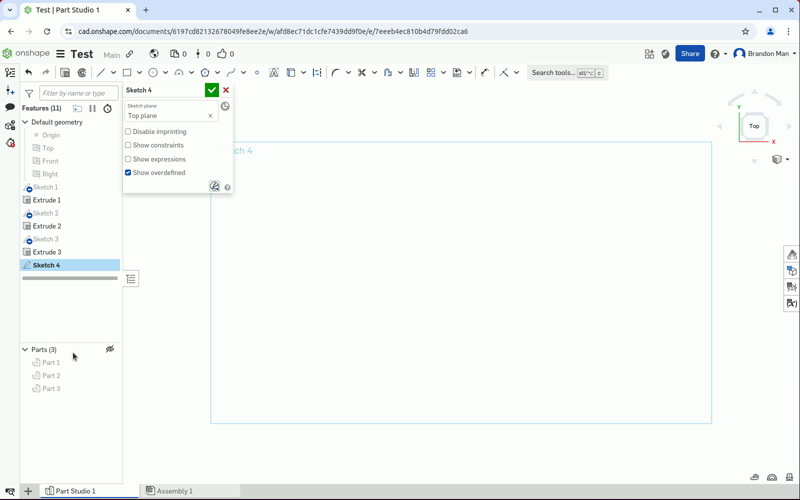
key_down(shift)
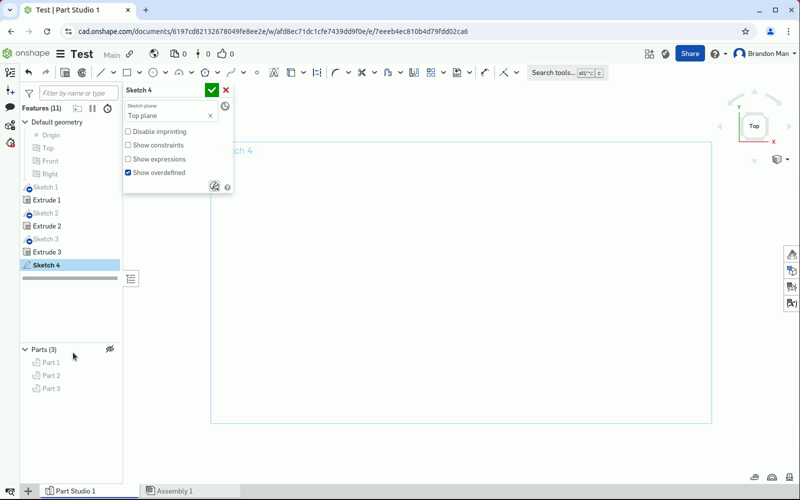
mouse_move(461, 282)
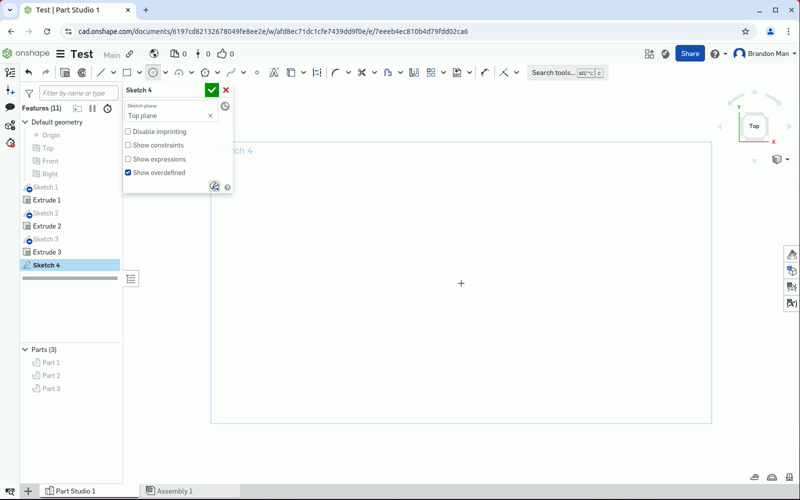
click(461, 282)
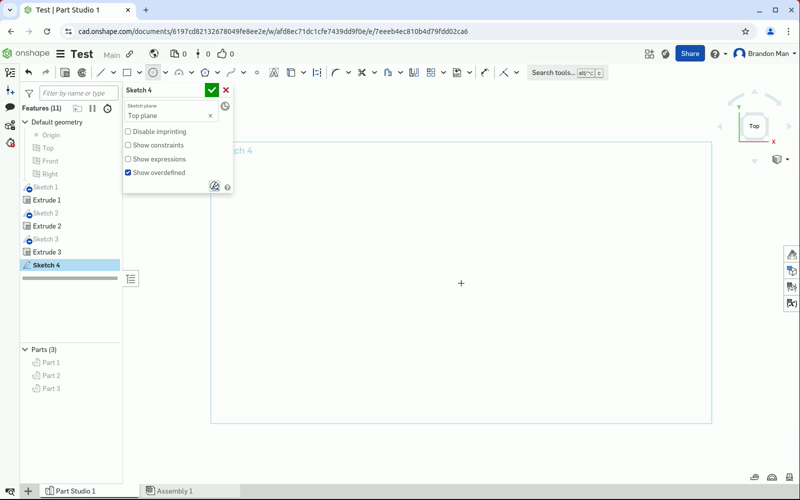
key_up(shift)
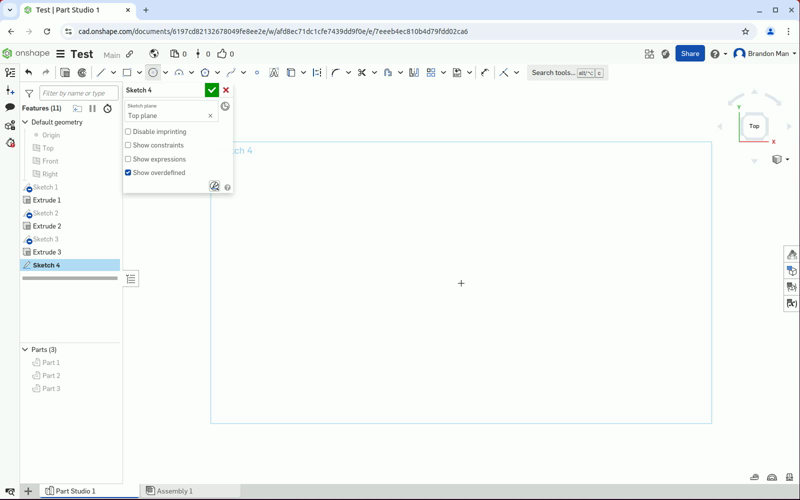
mouse_move(508, 282)
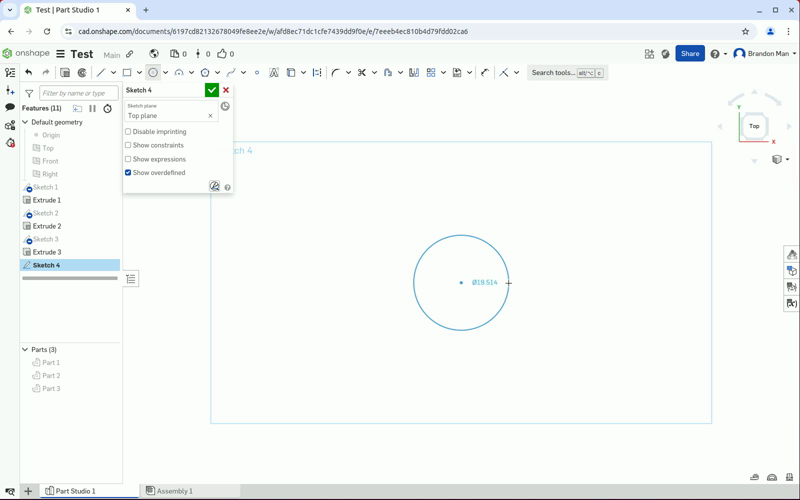
click(508, 282)
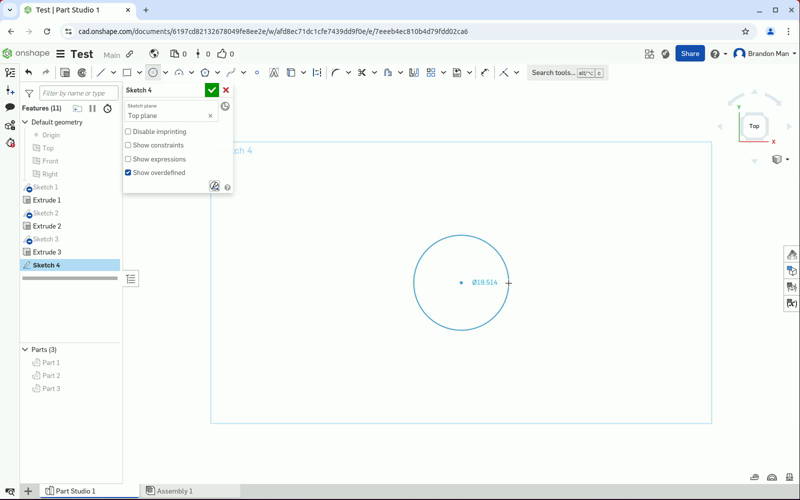
key(esc)
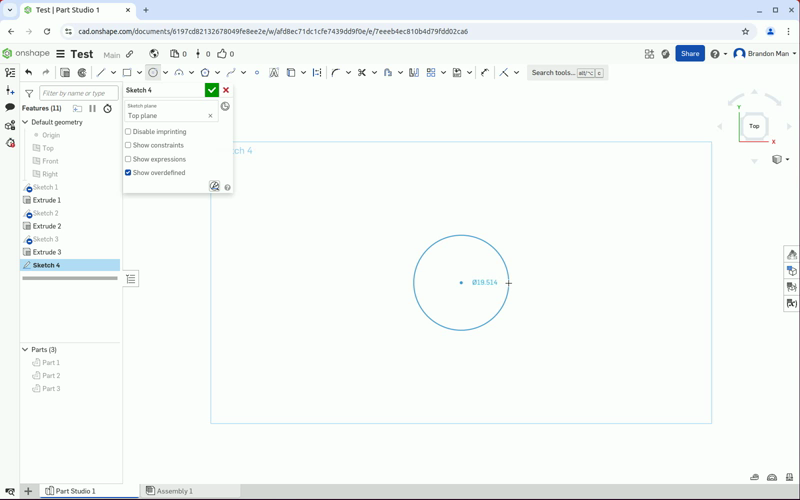
key(c)
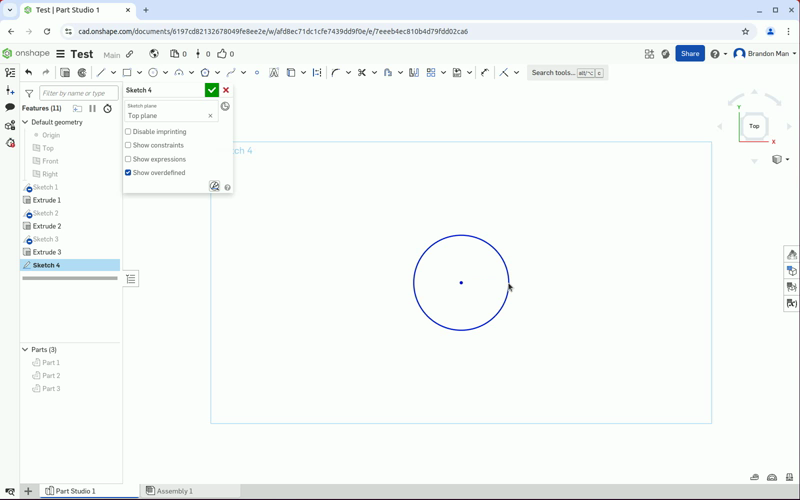
key_down(shift)
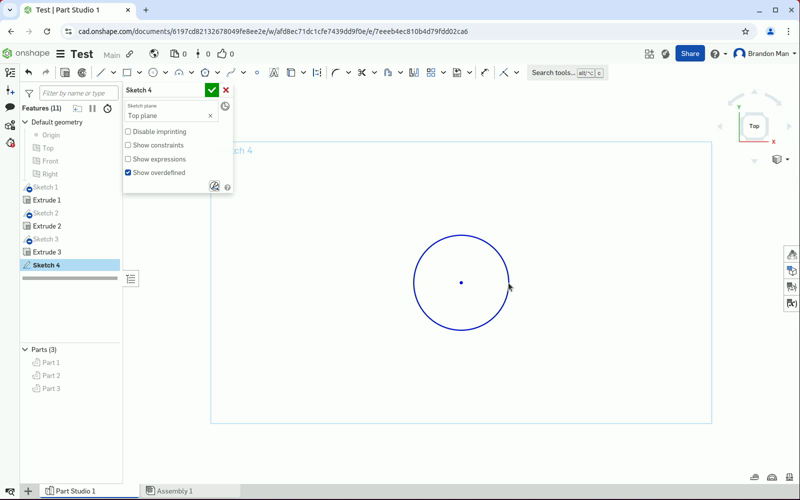
mouse_move(461, 282)
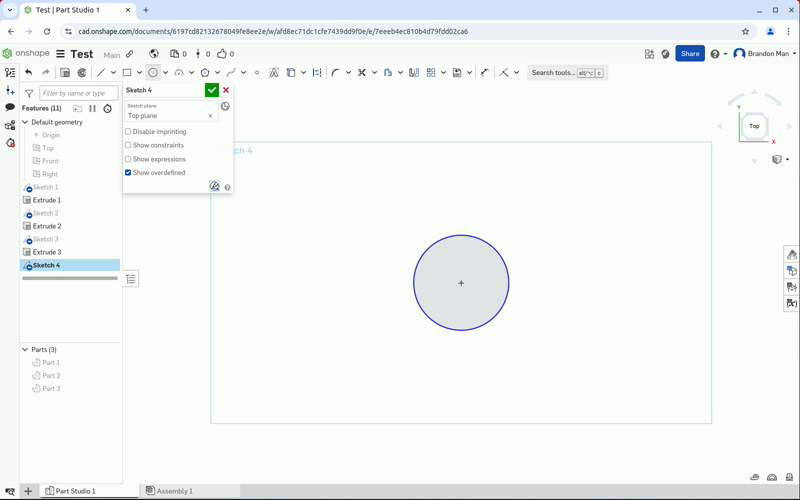
click(461, 282)
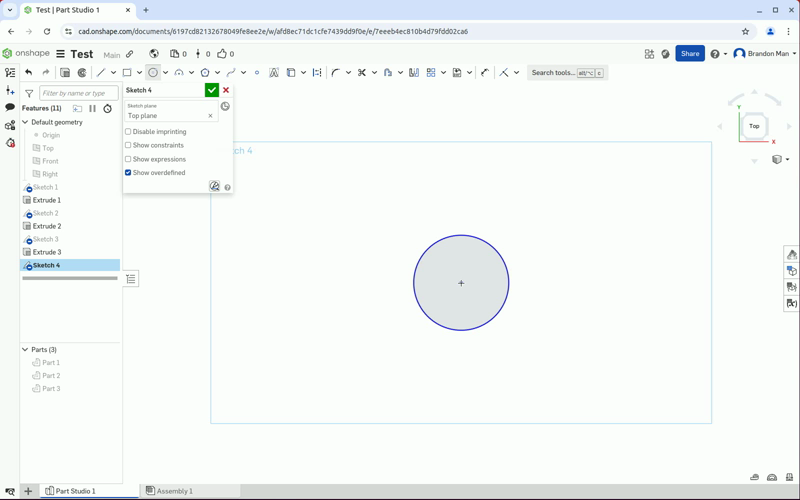
key_up(shift)
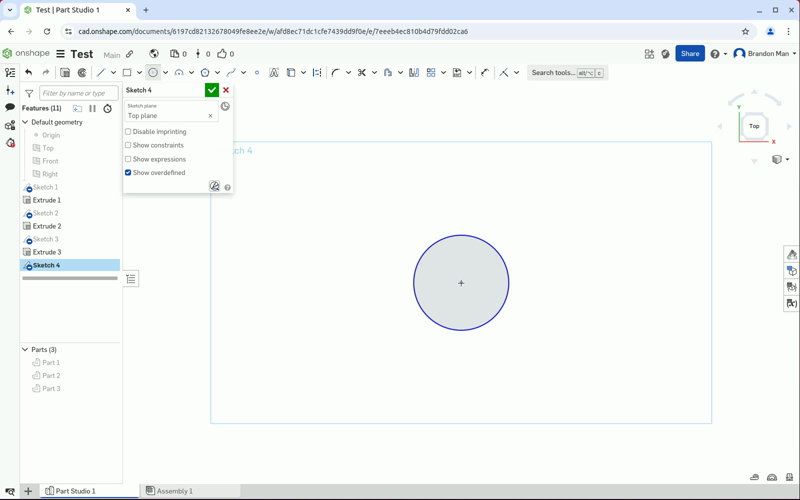
mouse_move(482, 282)
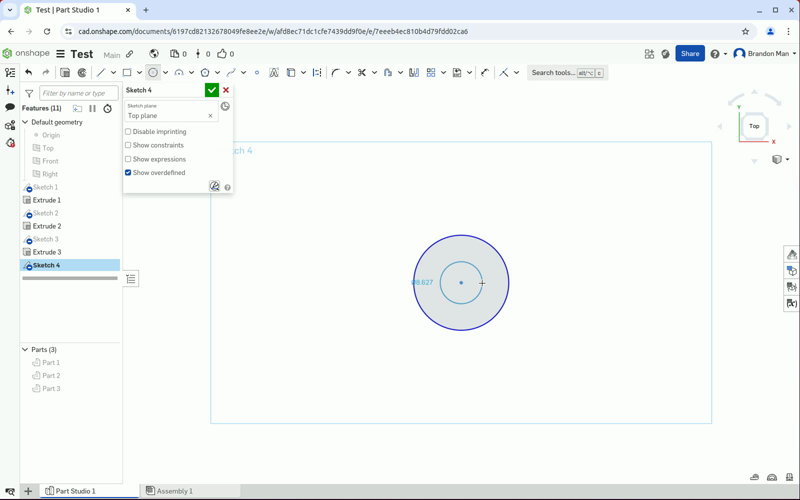
click(482, 282)
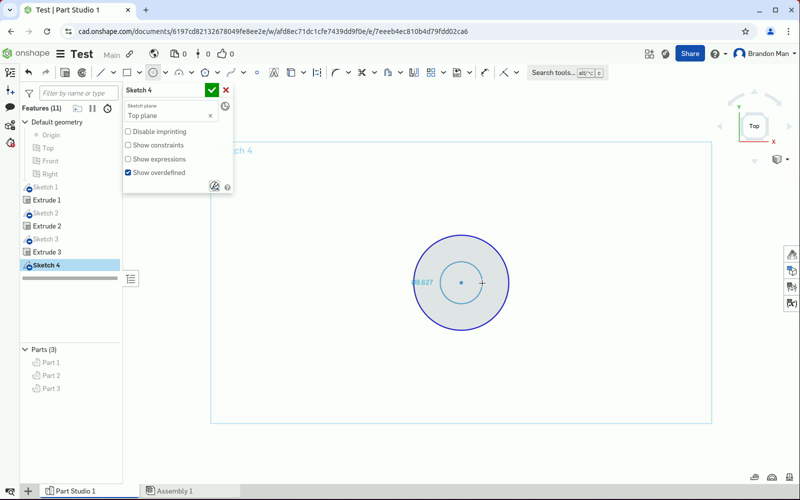
key(esc)
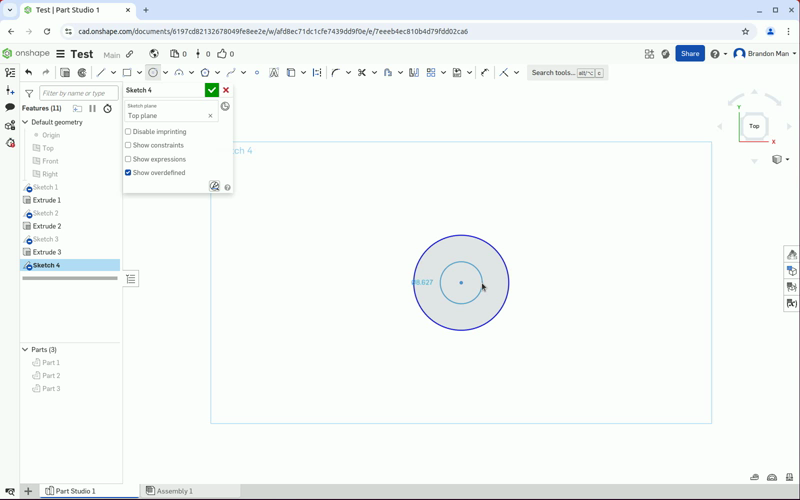
mouse_move(484, 258)
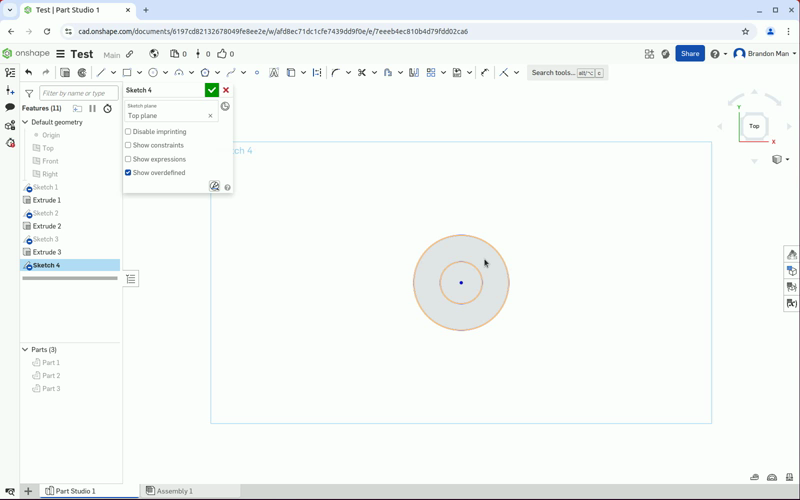
click(484, 258)
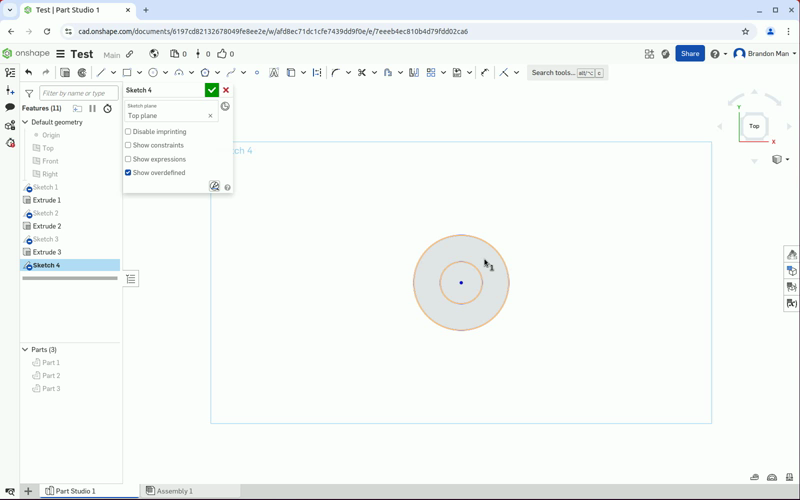
mouse_move(73, 352)
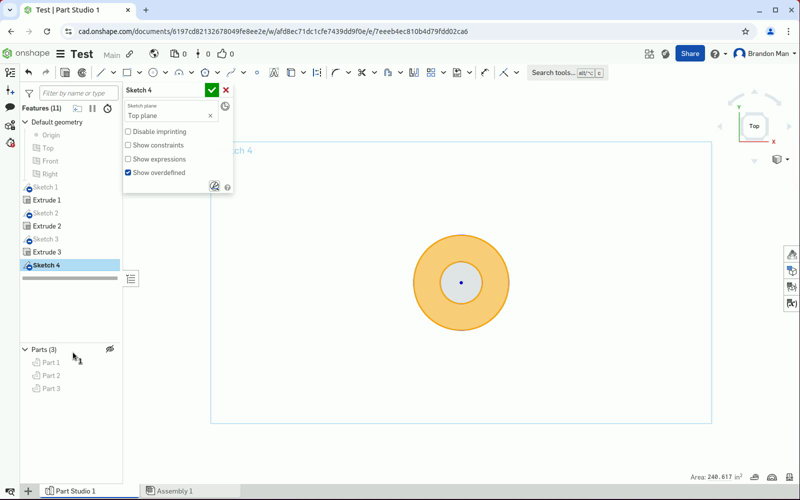
key(shift+y)
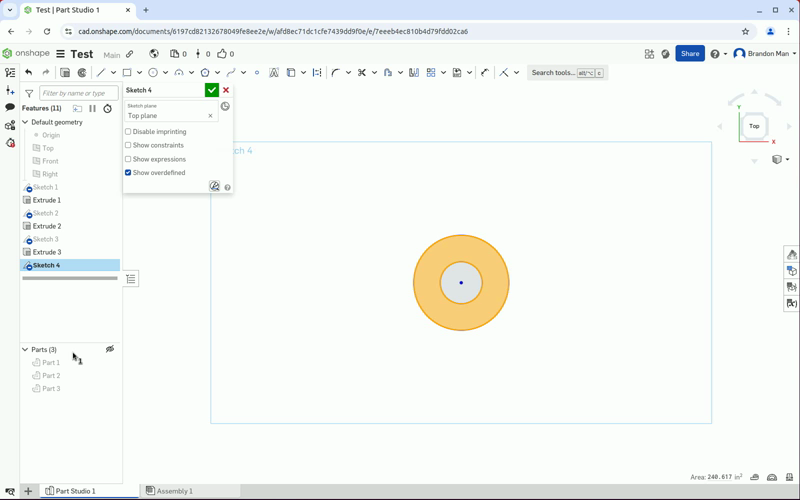
key(shift+e)
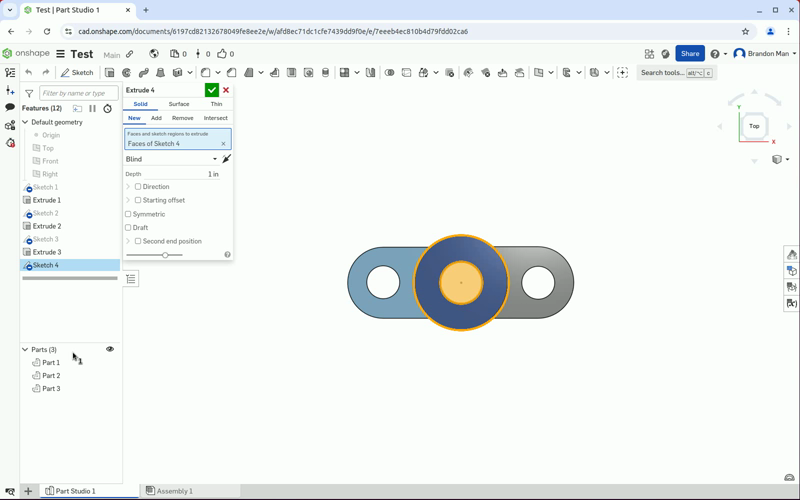
mouse_move(143, 106)
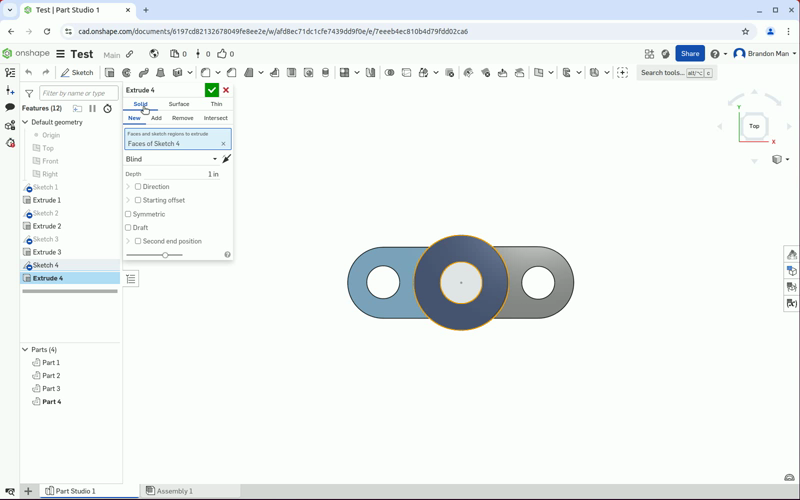
click(143, 106)
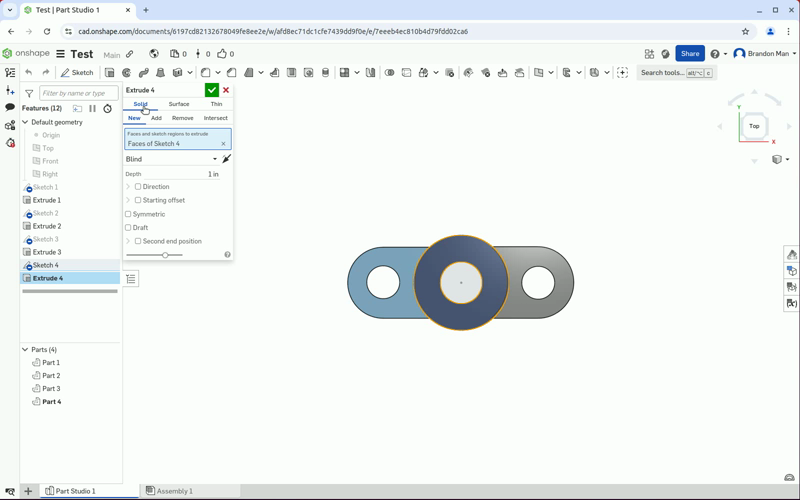
mouse_move(137, 120)
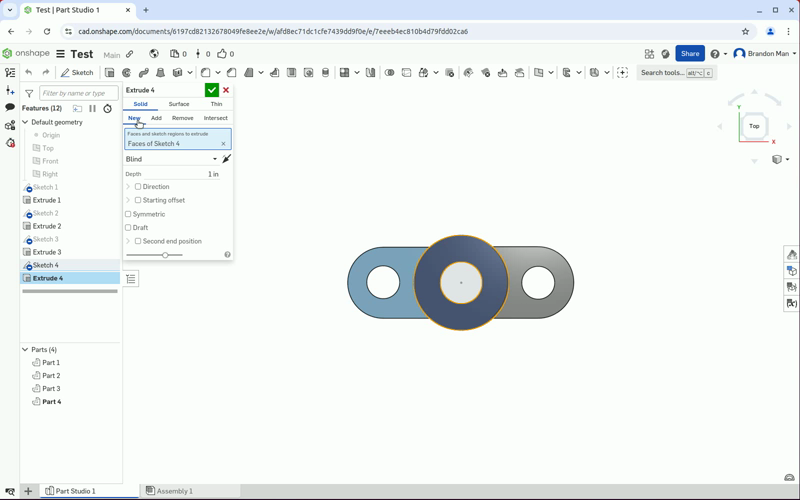
click(137, 120)
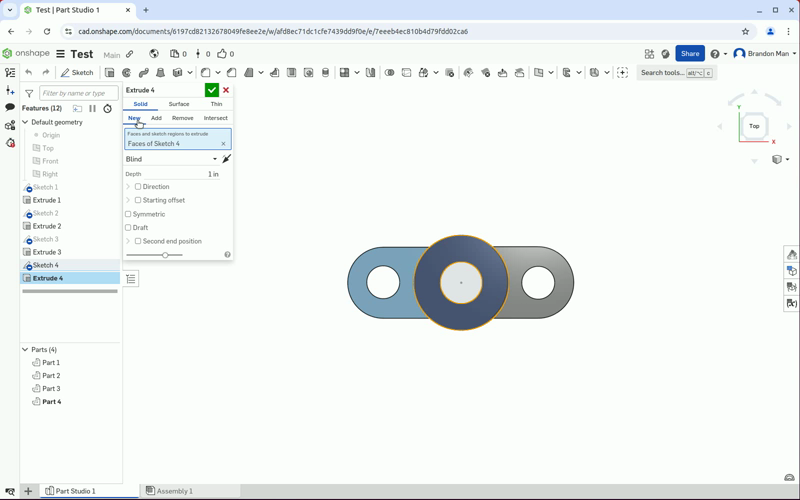
key(tab, 4)
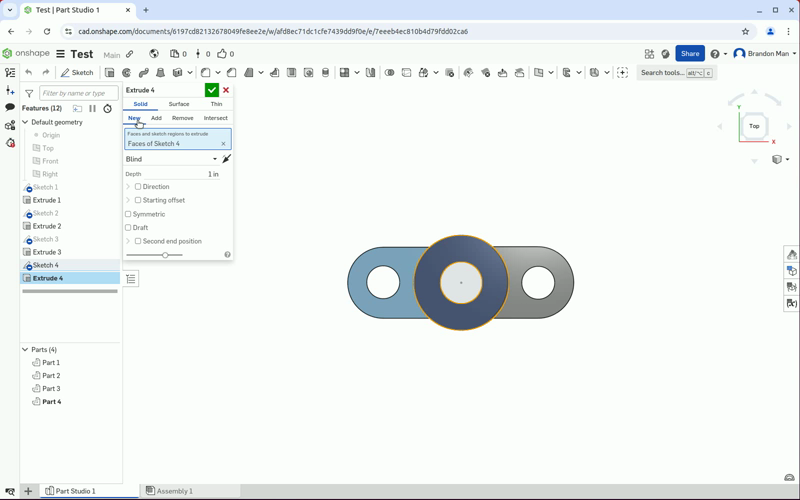
text(12.517)
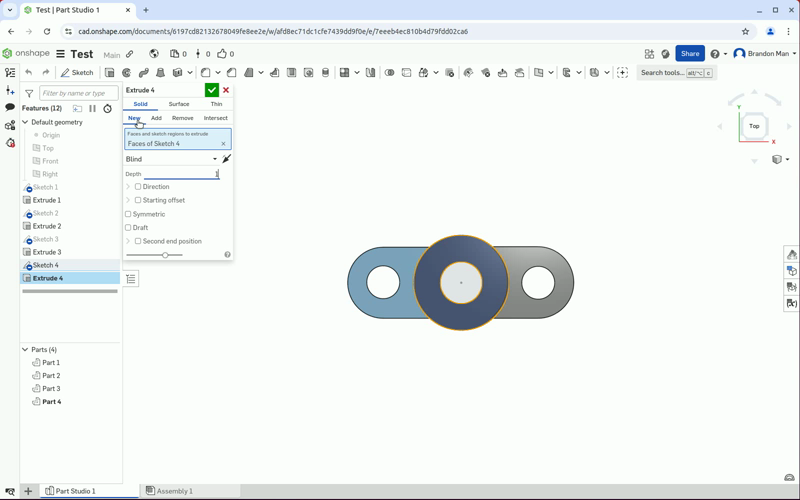
key(enter)
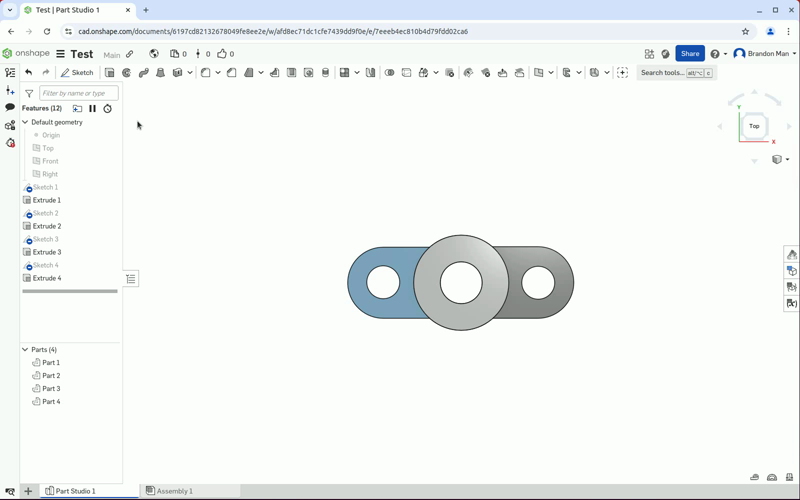
key(shift+h)
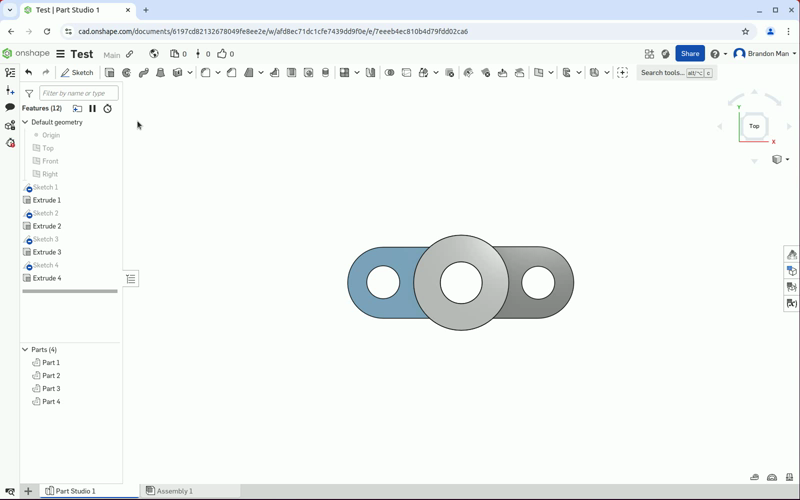
key(shift+h)
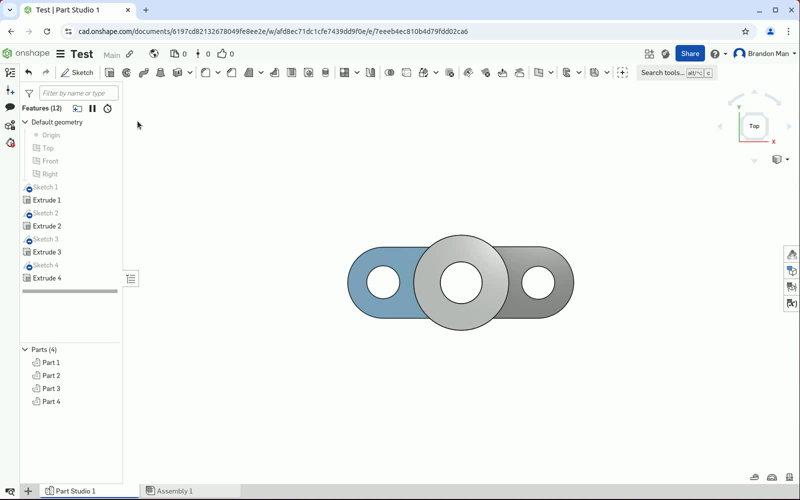
key(shift+7)
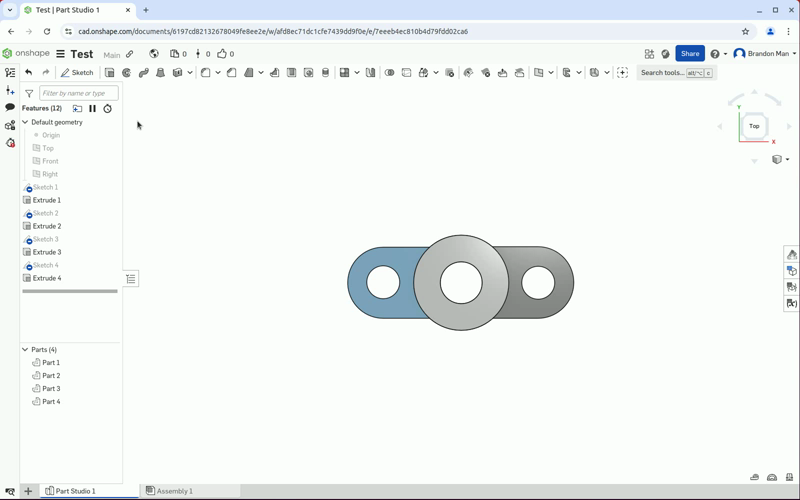
key(up, 3)
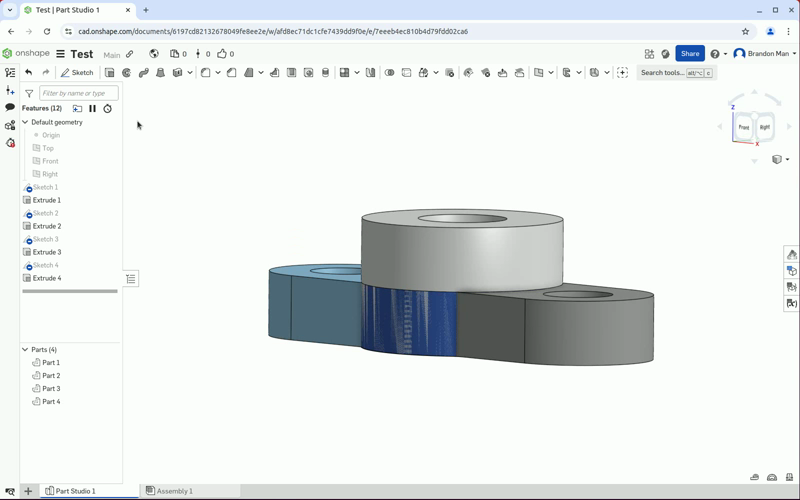
key(left, 3)
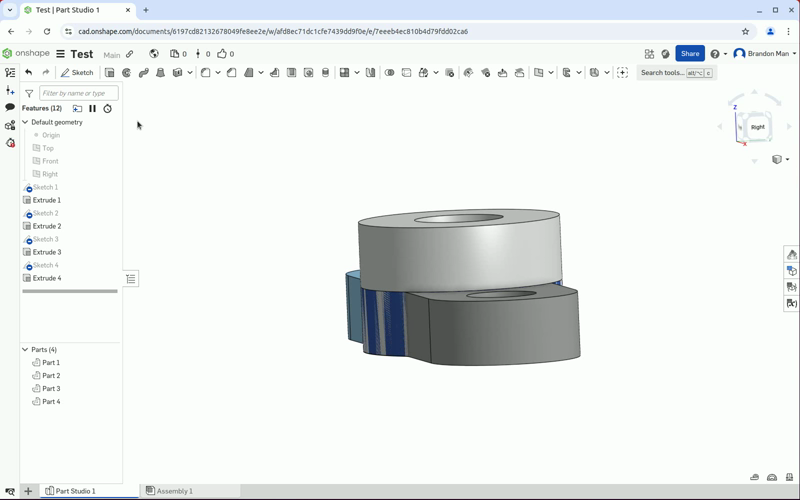
key(right, 3)
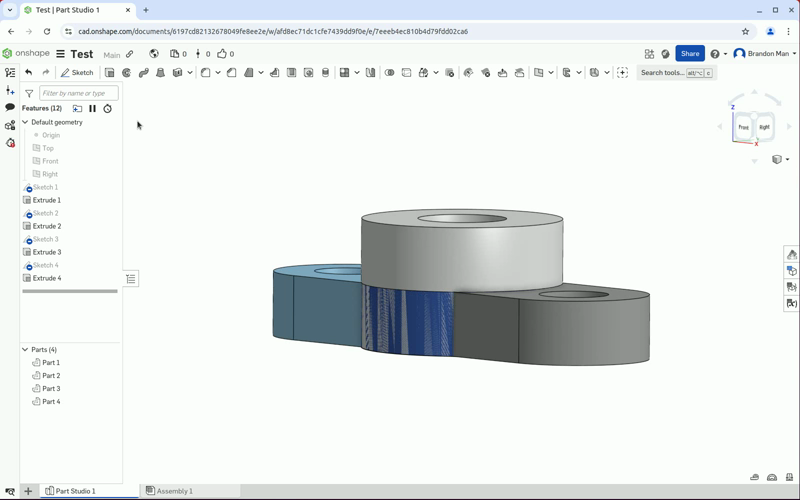
key(down, 3)
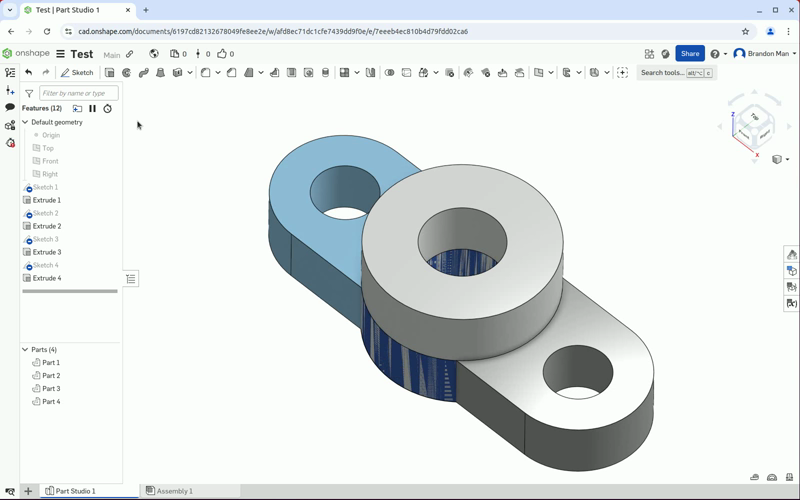
mouse_move(73, 189)
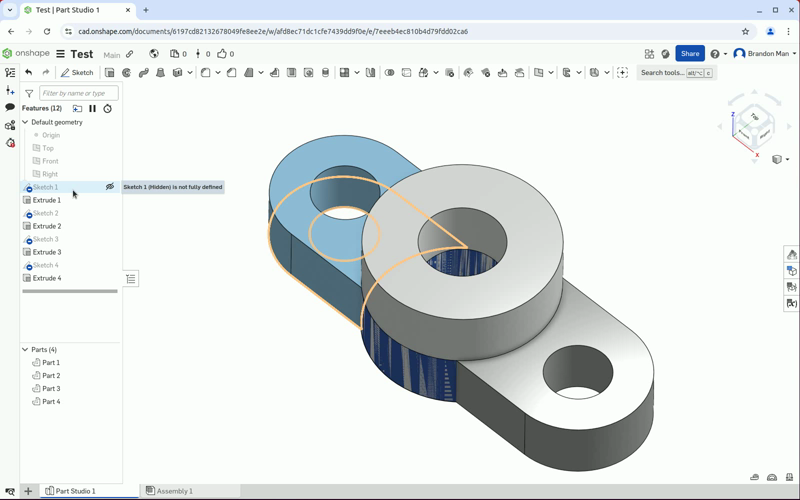
click(73, 189)